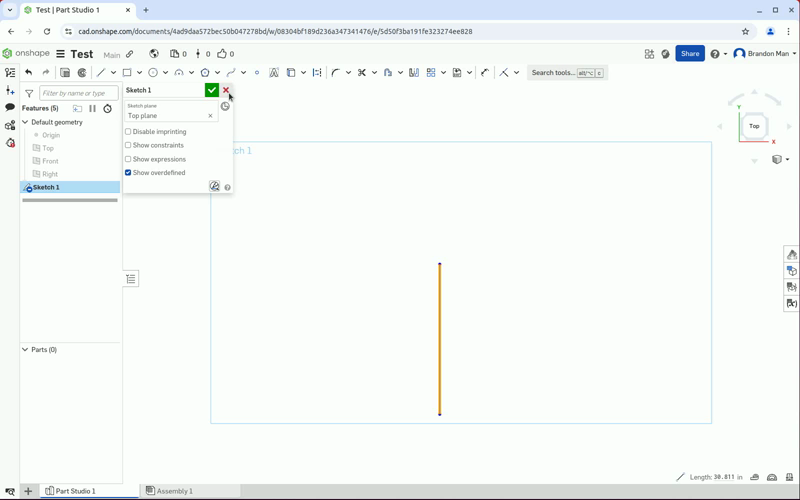
key(shift+h)
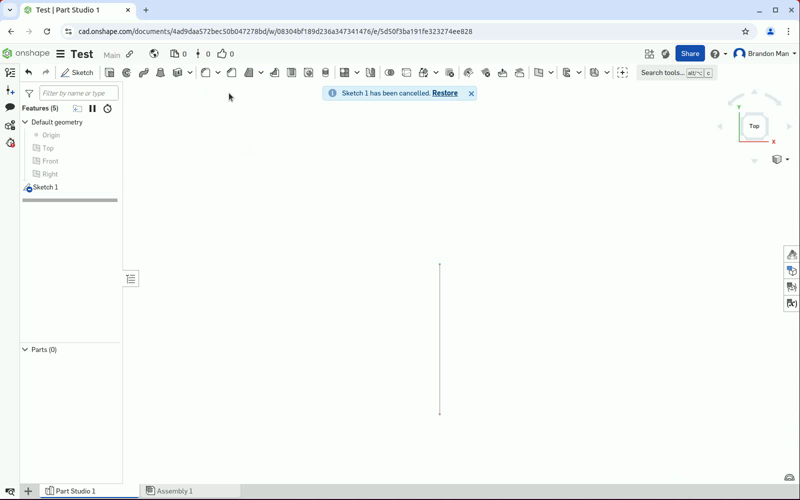
key(shift+s)
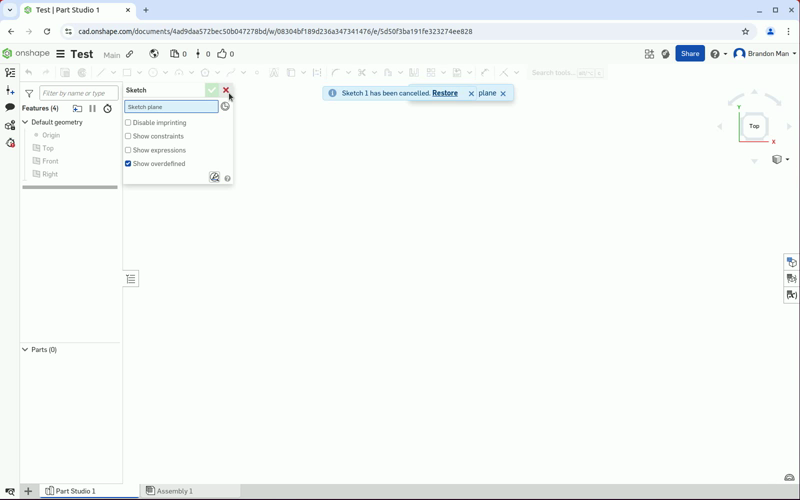
mouse_move(73, 150)
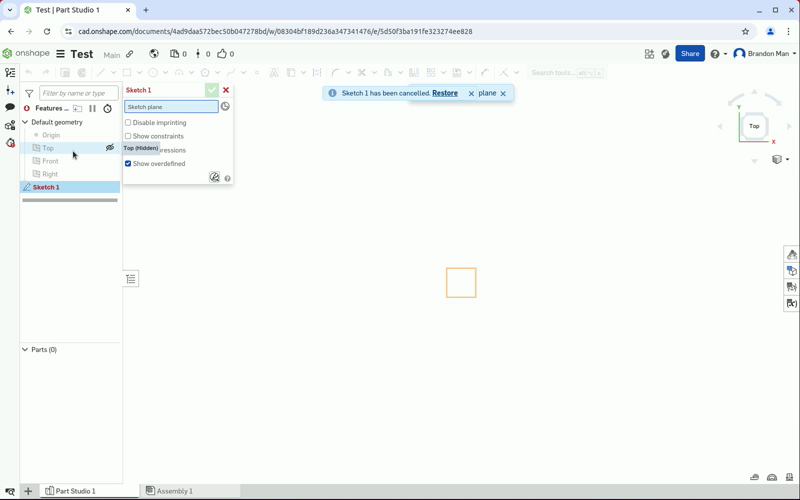
click(73, 150)
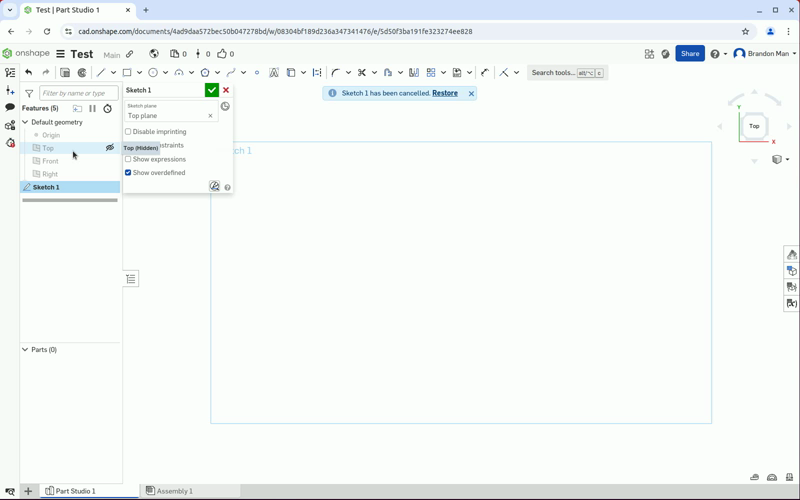
mouse_move(73, 352)
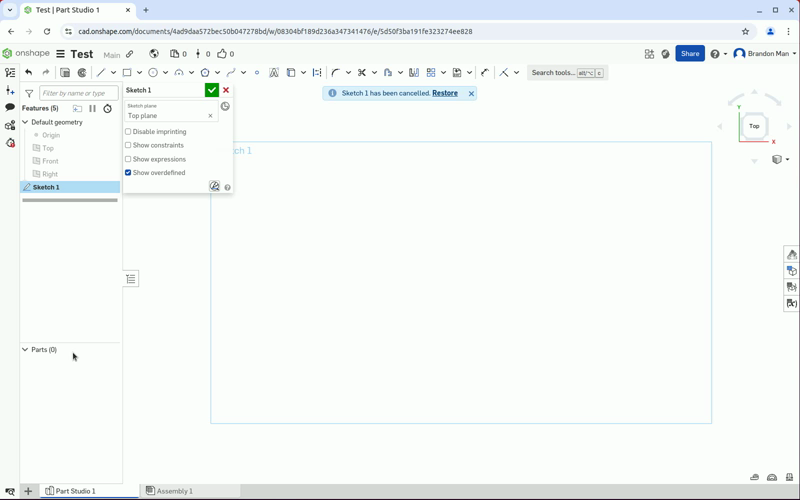
key(y)
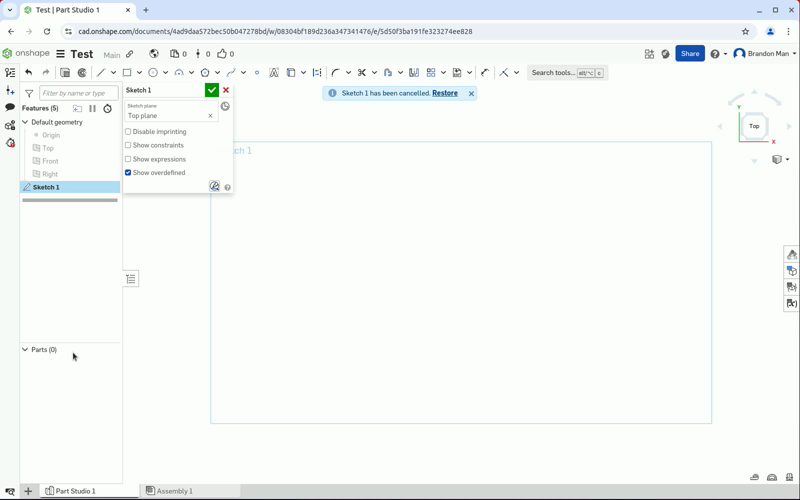
key(l)
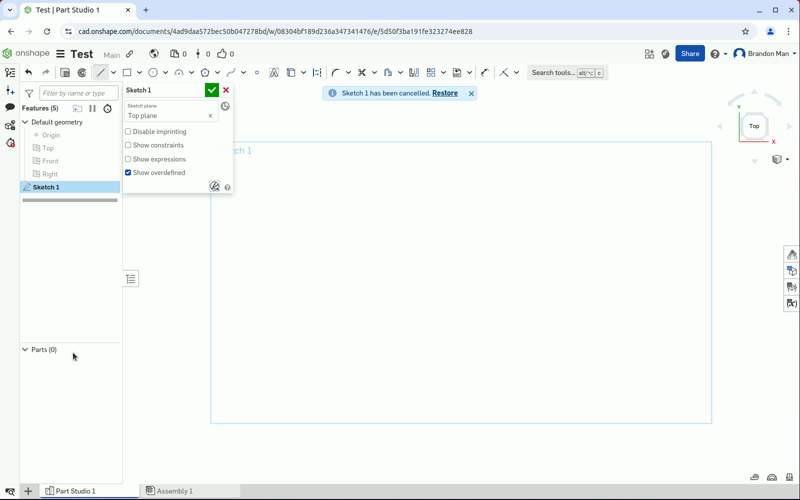
key_down(shift)
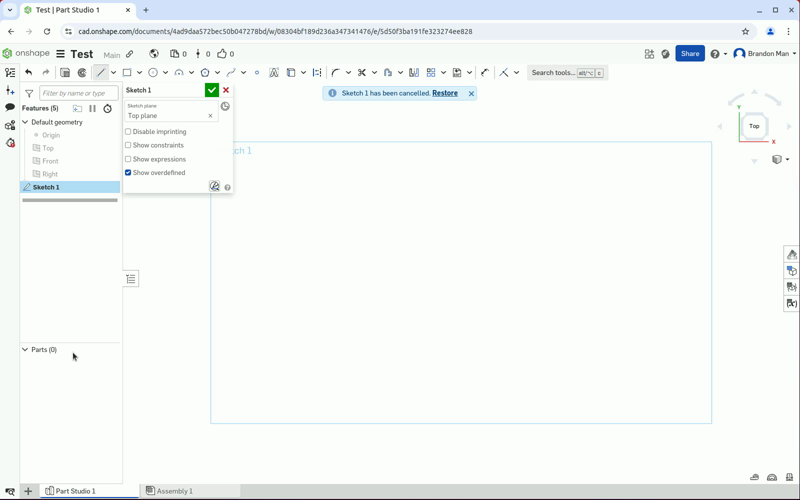
mouse_move(348, 285)
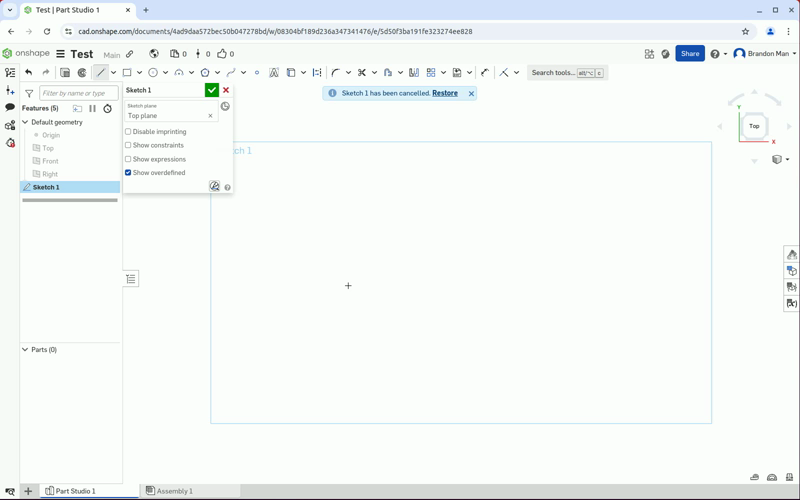
click(348, 285)
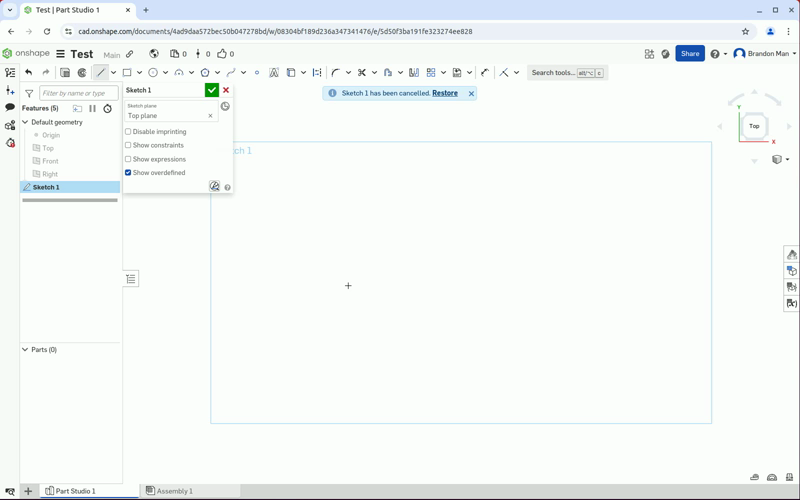
key_up(shift)
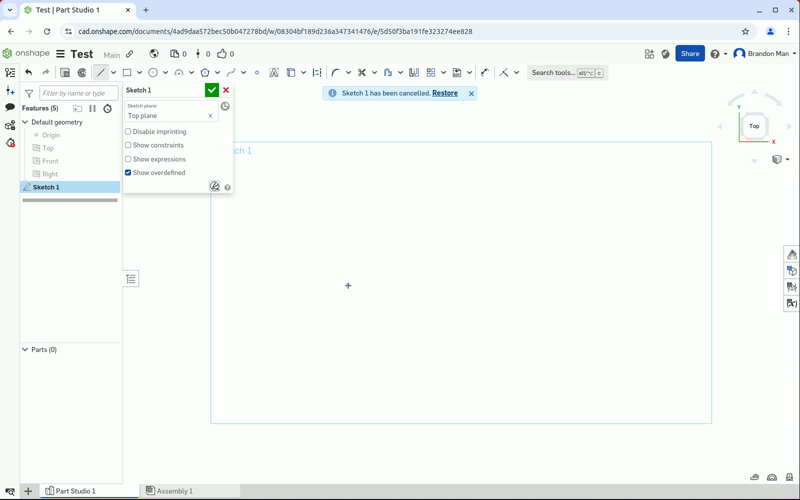
key_down(shift)
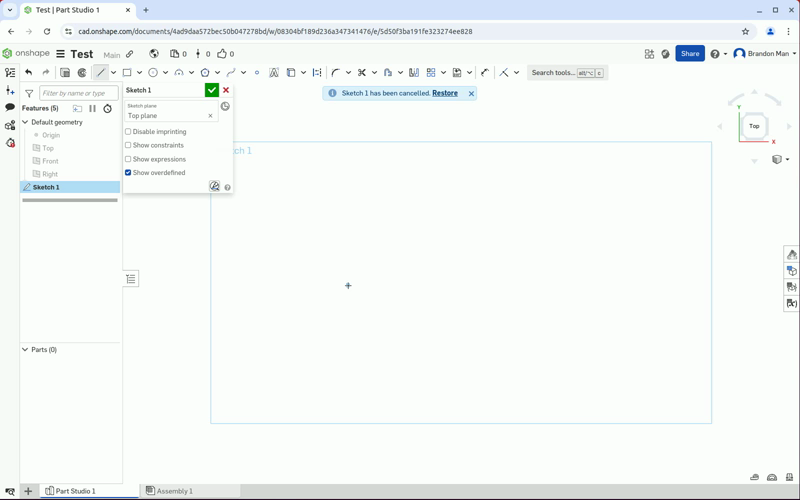
mouse_move(464, 285)
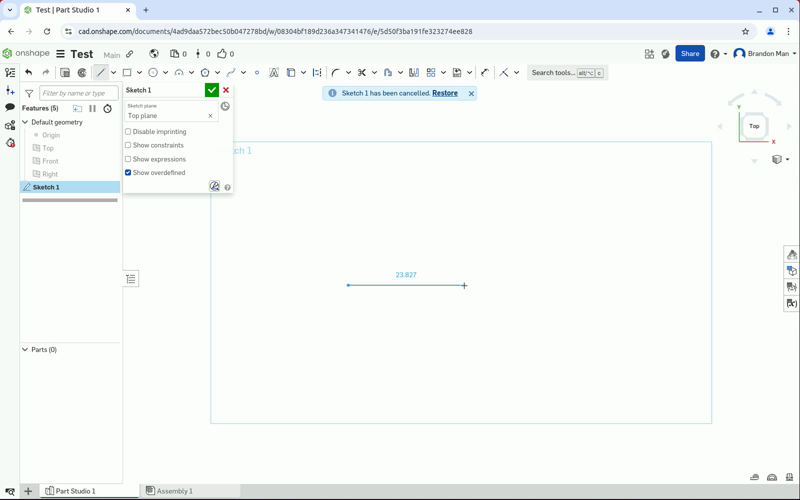
click(464, 285)
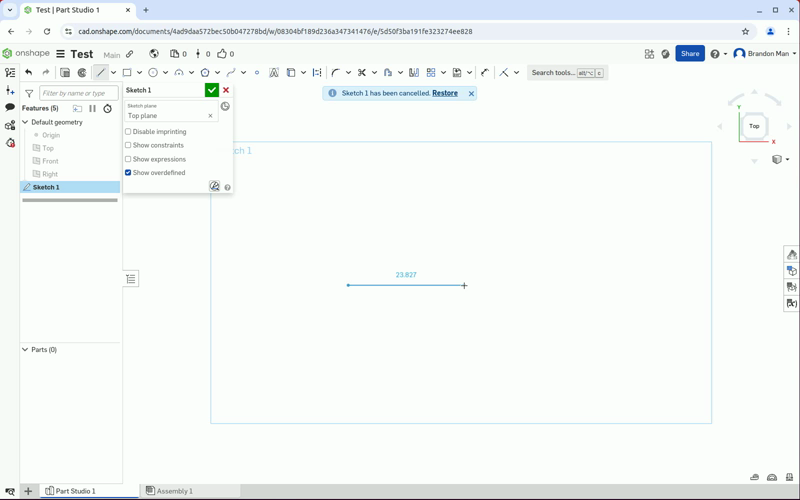
key_up(shift)
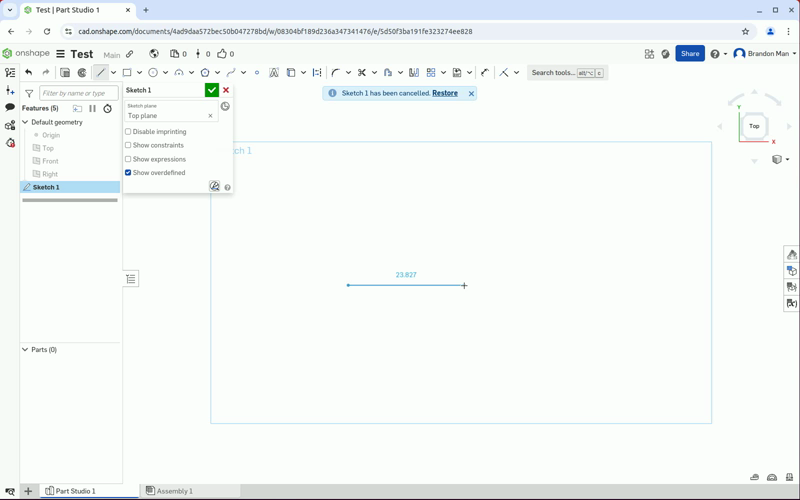
key_down(shift)
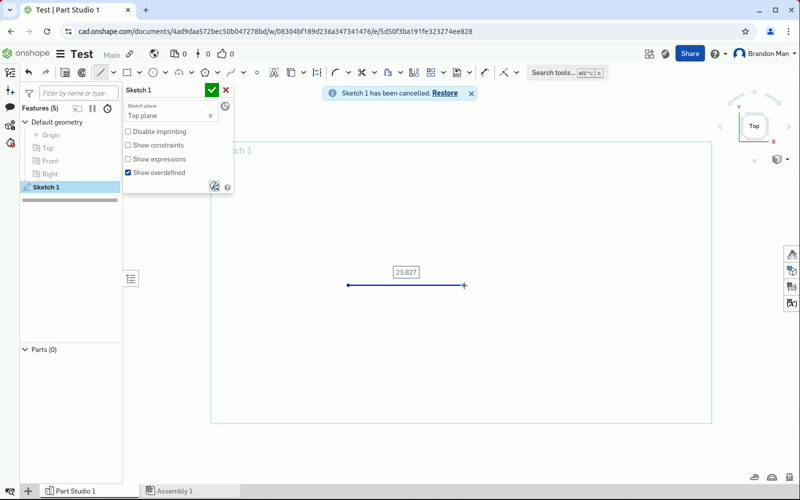
mouse_move(494, 285)
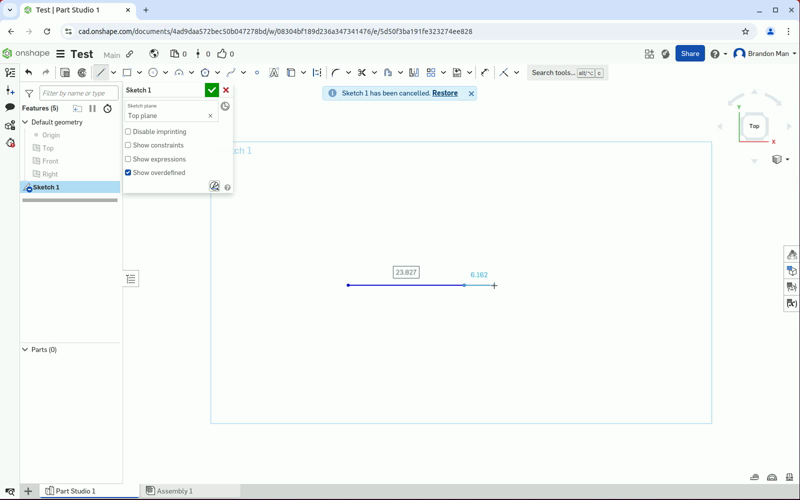
mouse_move(464, 237)
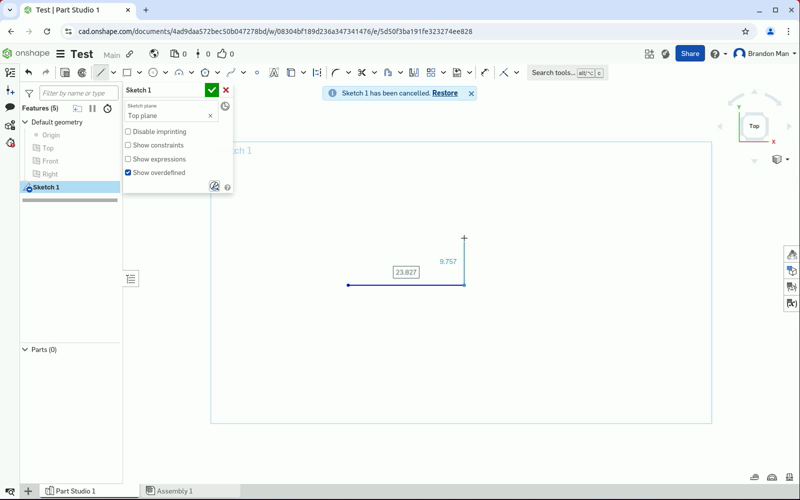
click(464, 237)
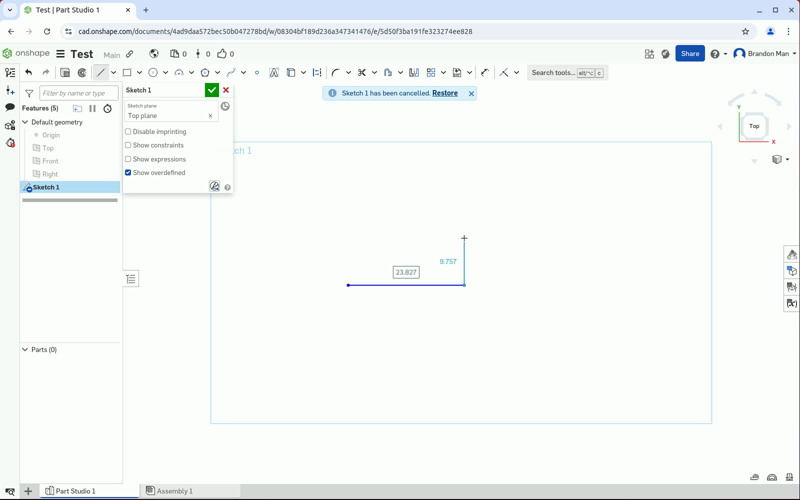
key_up(shift)
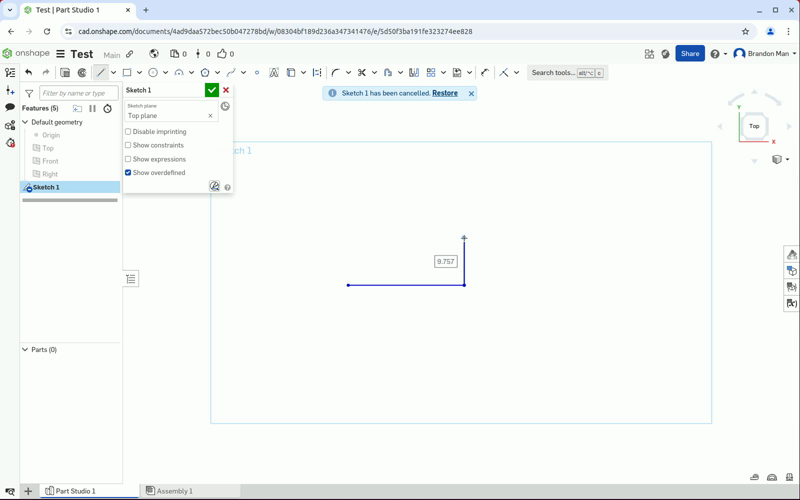
key_down(shift)
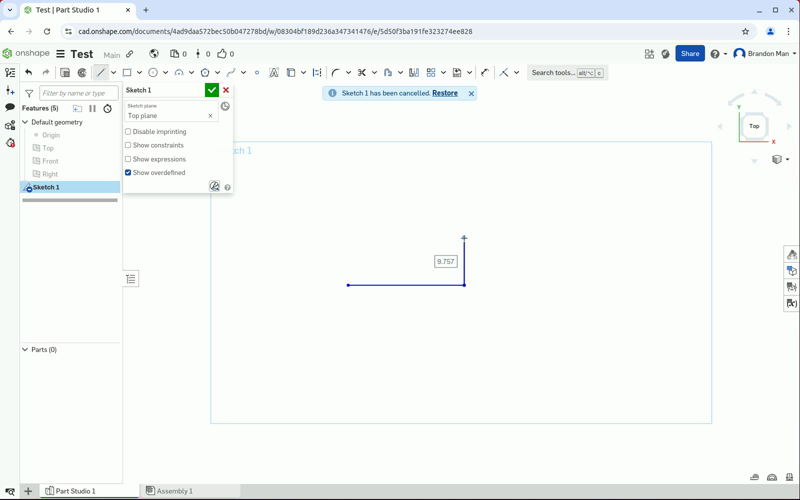
mouse_move(348, 237)
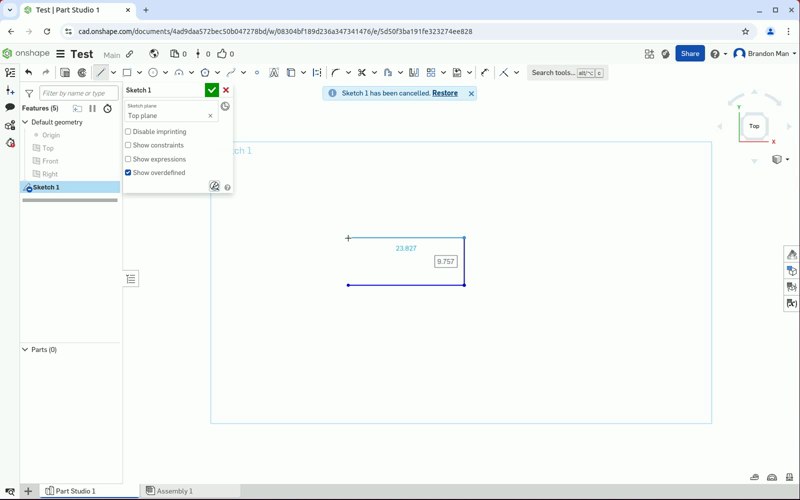
click(348, 237)
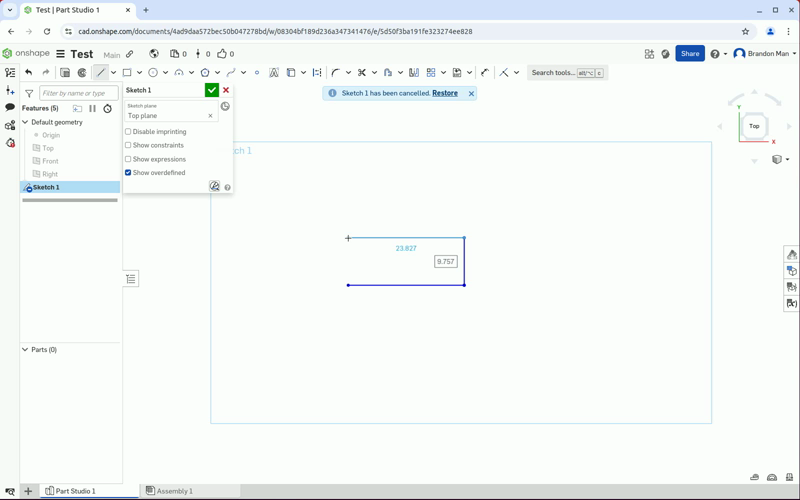
key_up(shift)
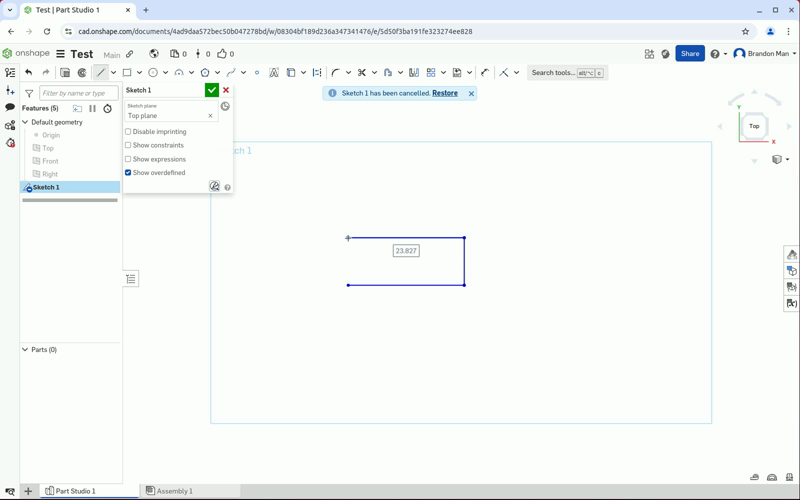
mouse_move(378, 237)
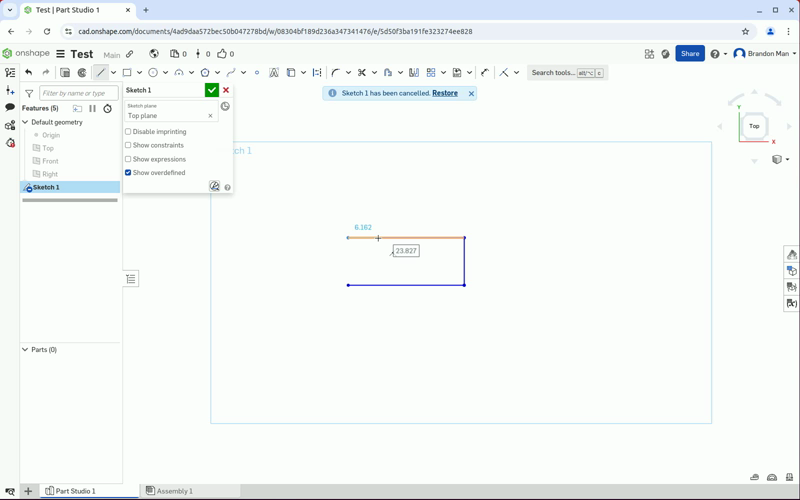
key_down(shift)
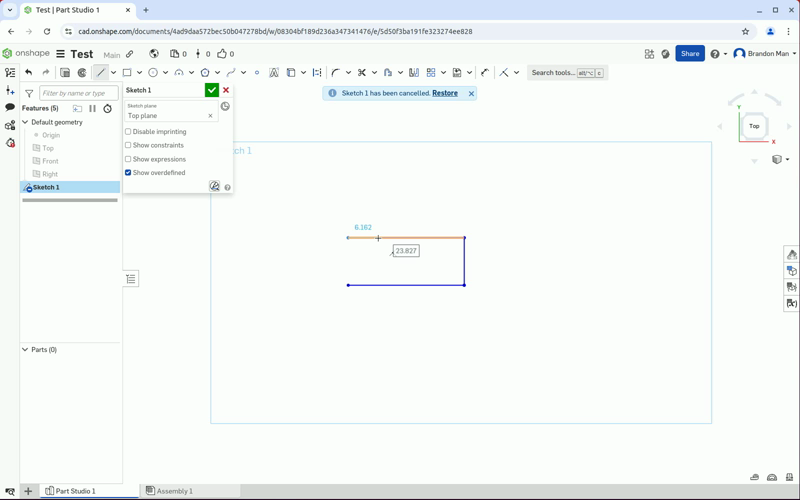
mouse_move(348, 285)
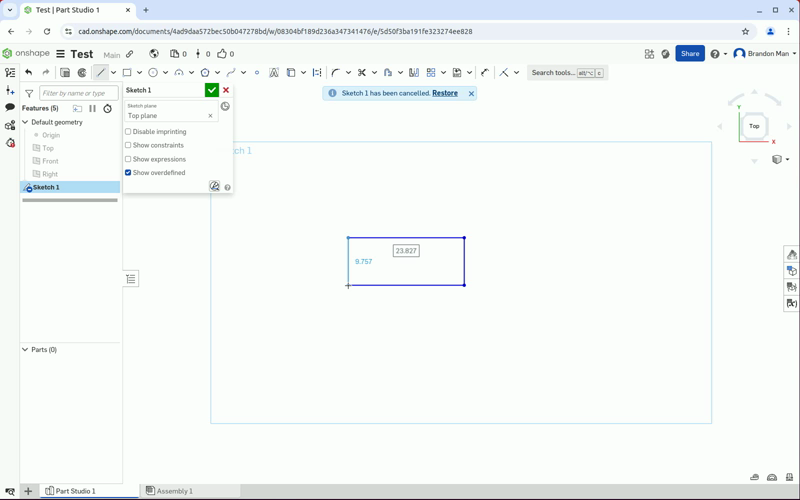
key_up(shift)
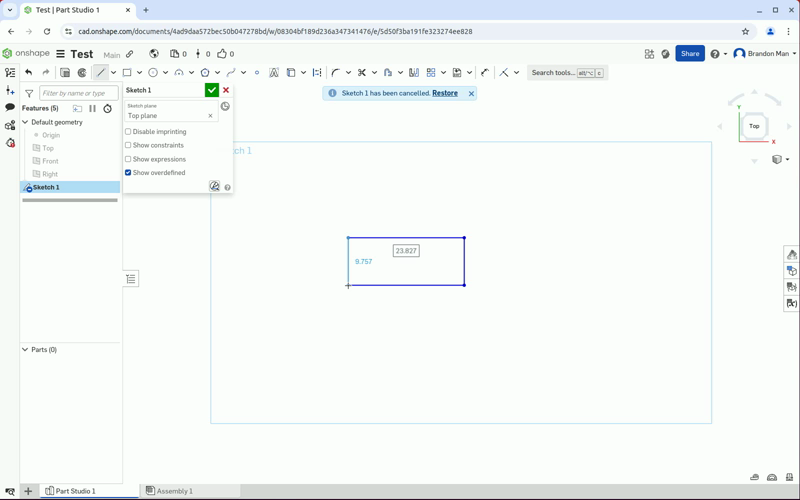
click(348, 285)
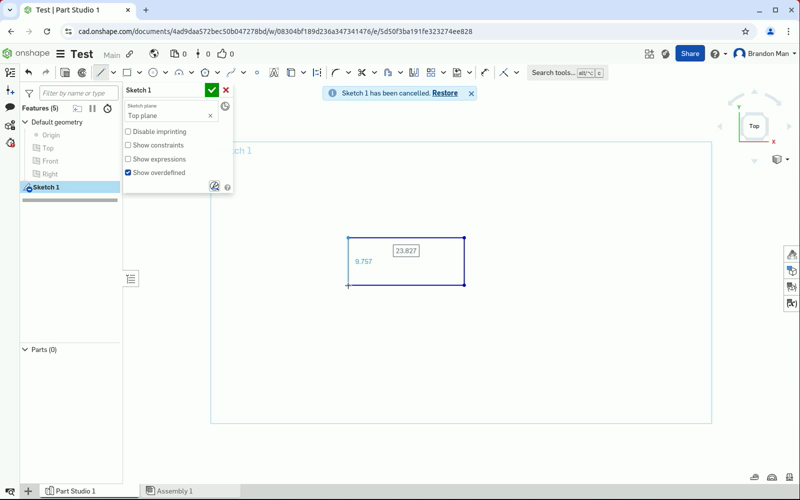
key(esc)
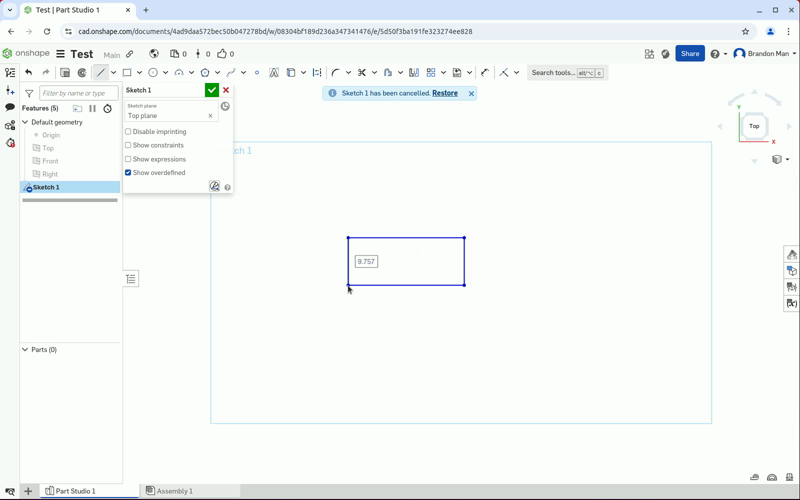
mouse_move(389, 245)
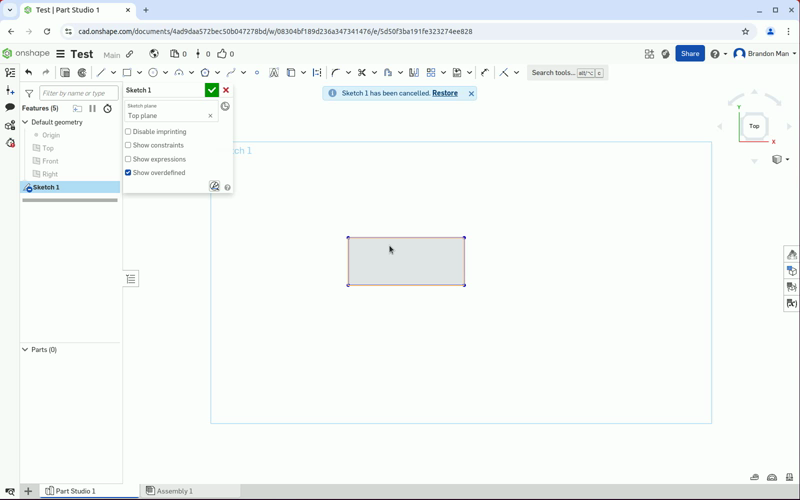
click(389, 245)
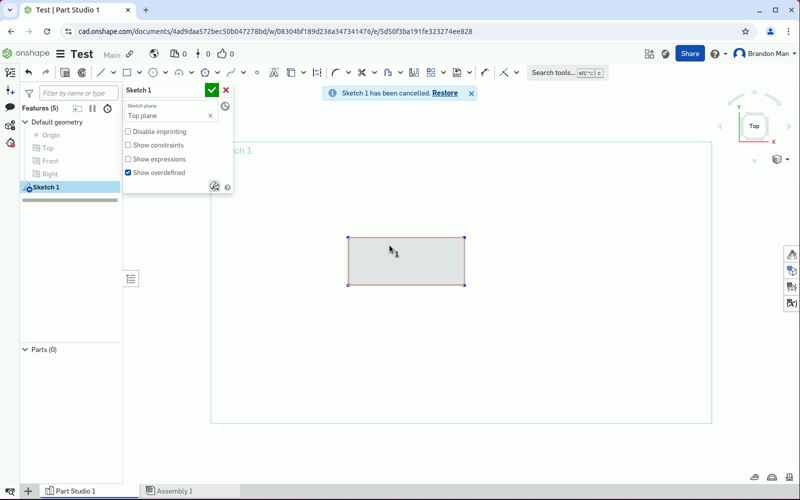
mouse_move(73, 352)
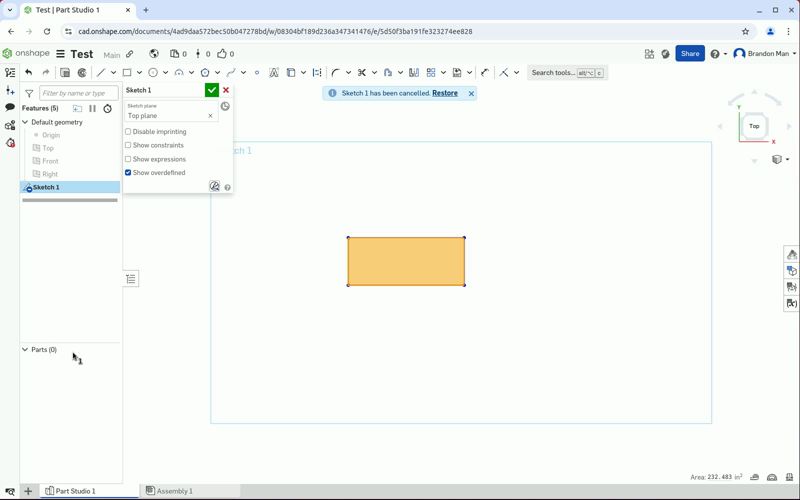
key(shift+y)
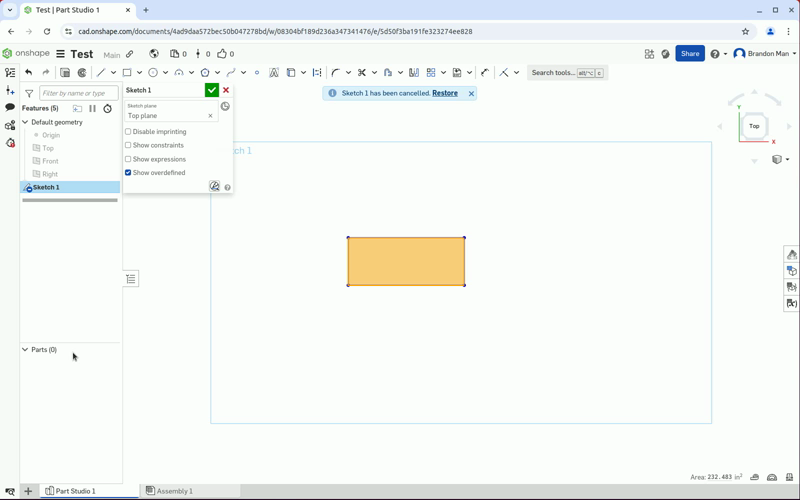
key(shift+e)
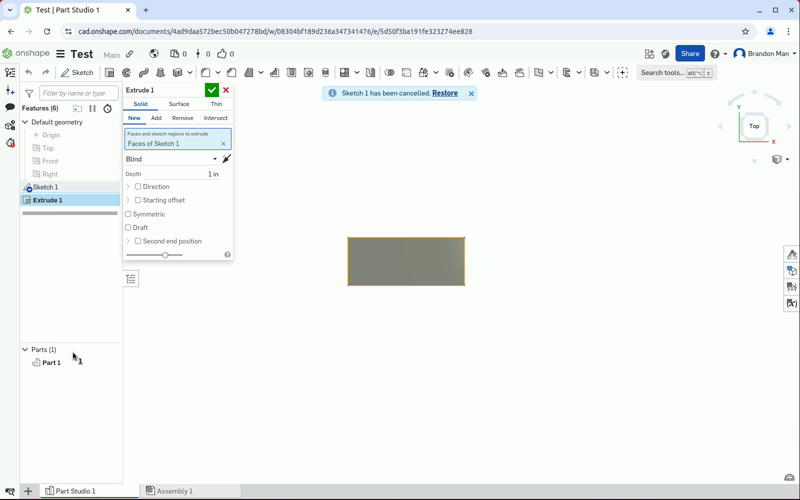
mouse_move(143, 106)
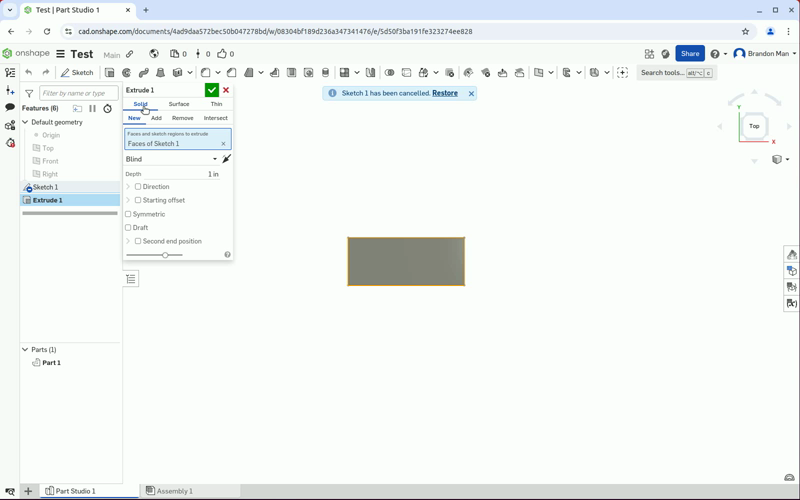
click(143, 106)
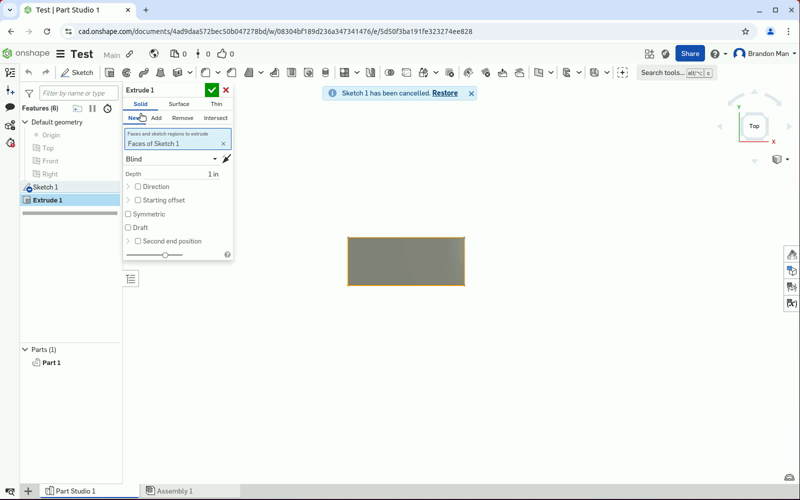
mouse_move(137, 120)
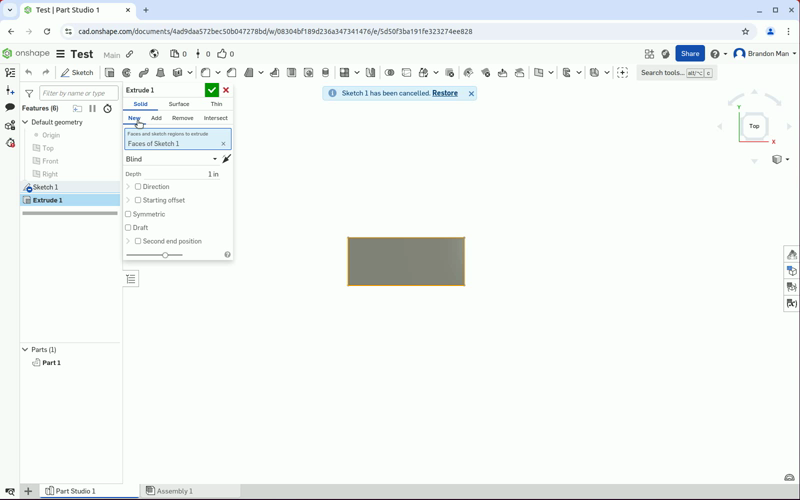
click(137, 120)
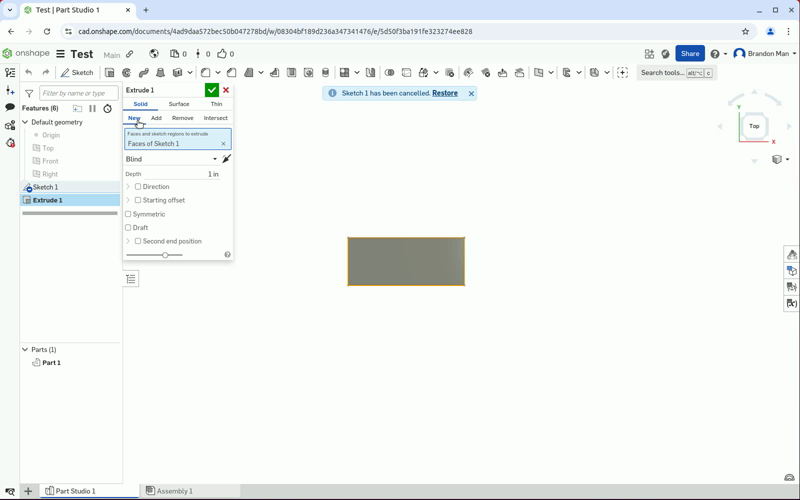
key(tab, 4)
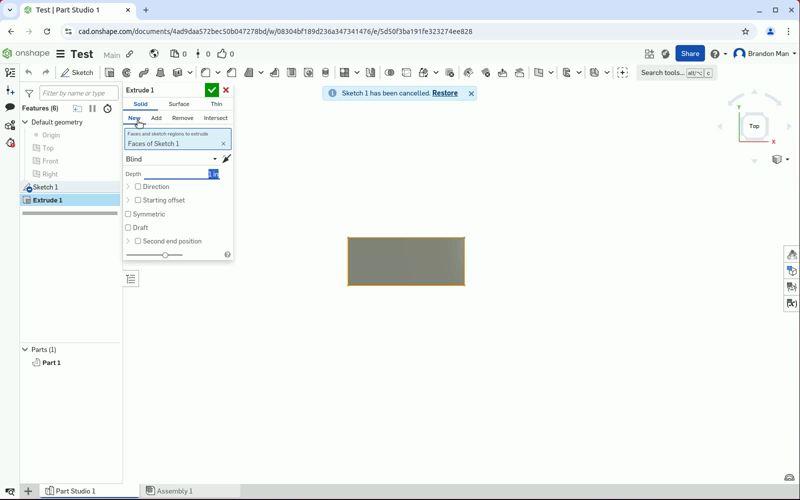
text(0.241)
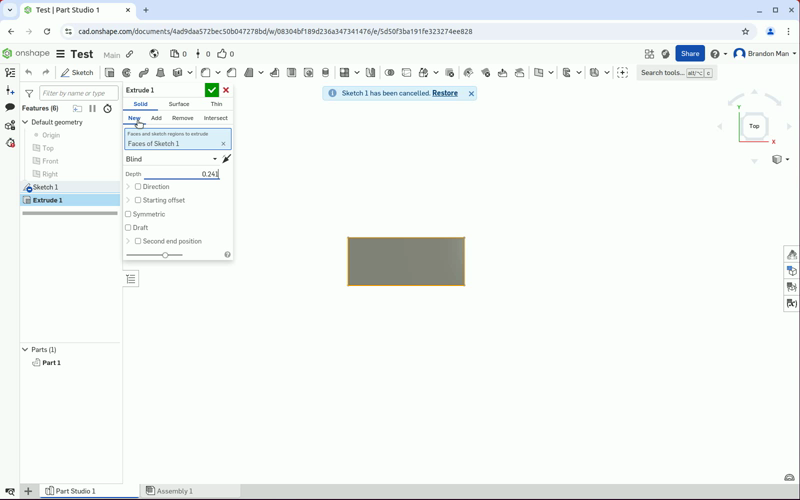
key(enter)
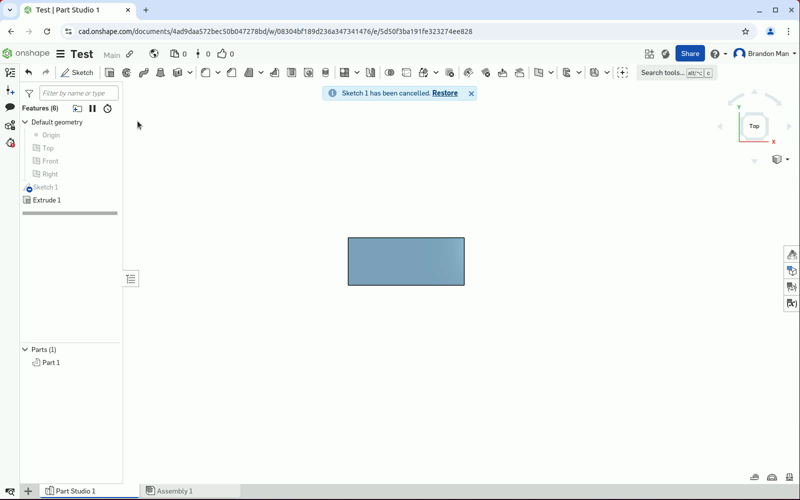
key(shift+h)
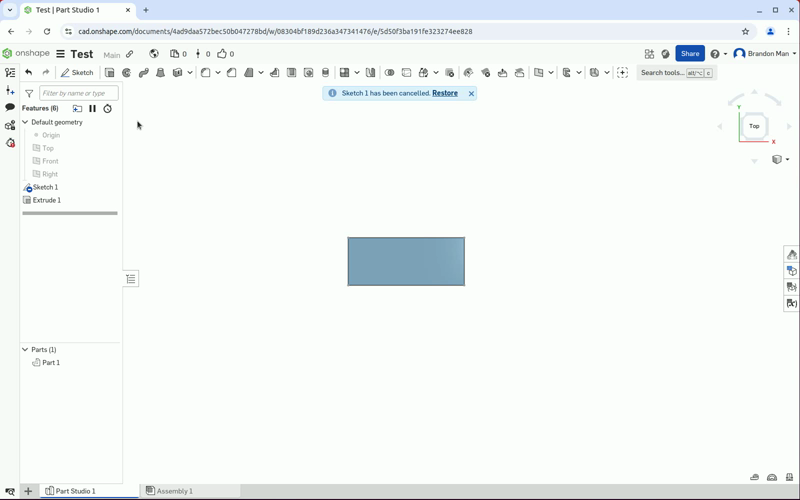
key(shift+h)
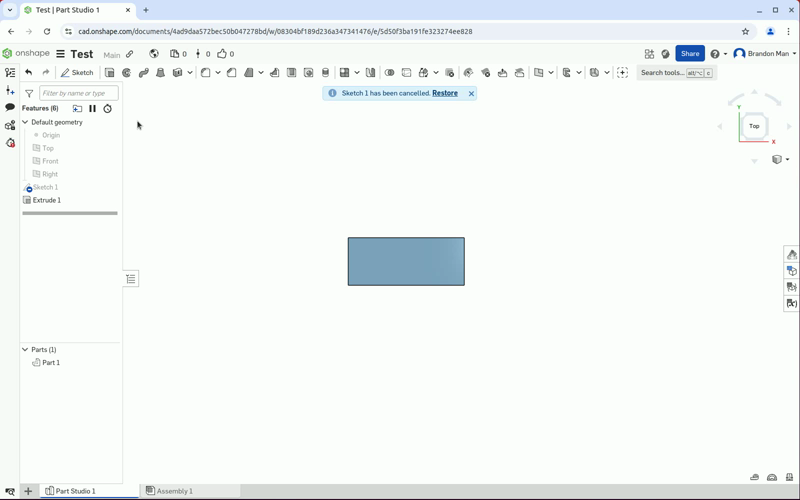
mouse_move(73, 189)
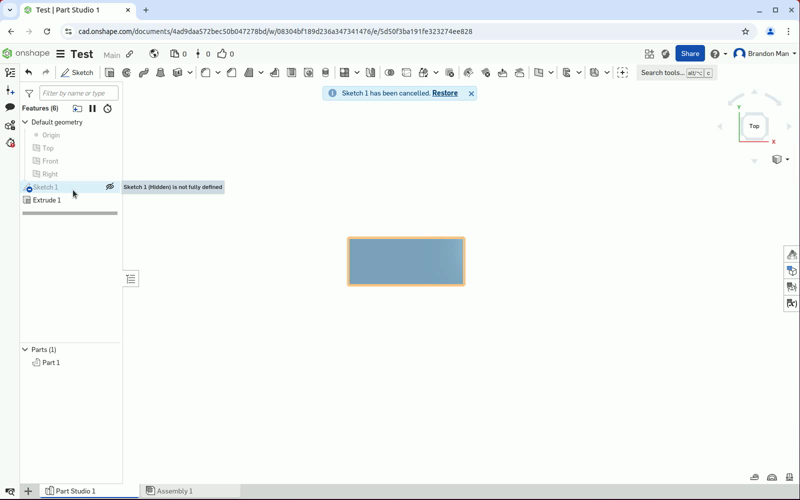
click(73, 189)
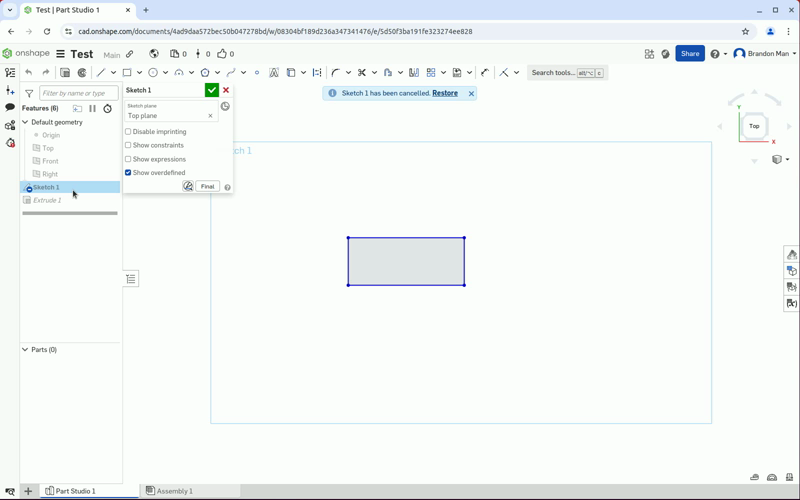
mouse_move(229, 92)
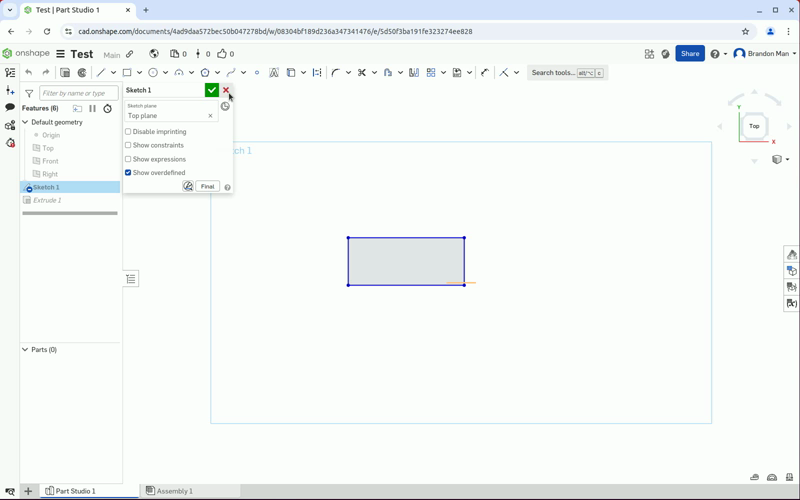
click(229, 92)
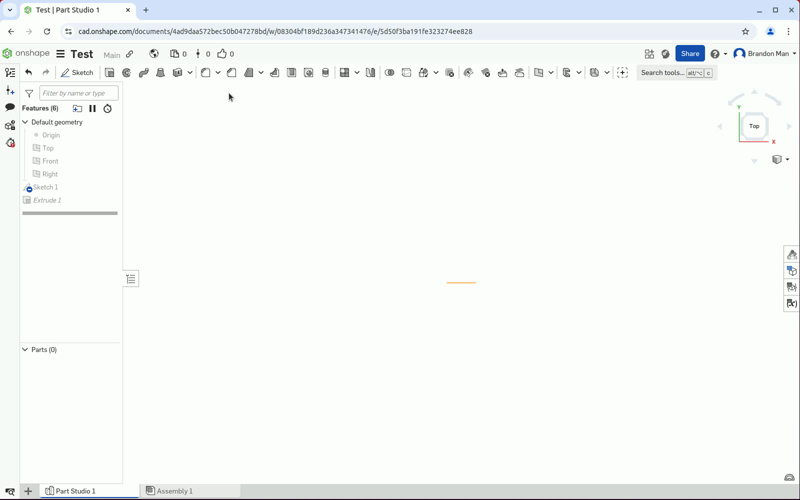
mouse_move(73, 352)
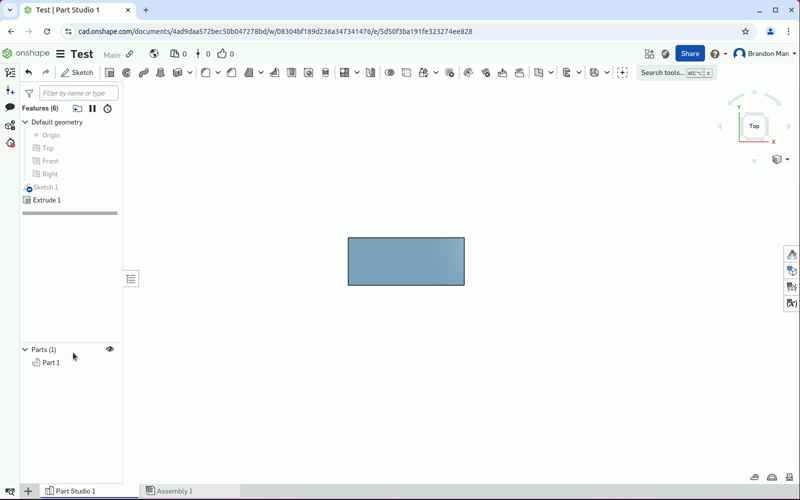
key(y)
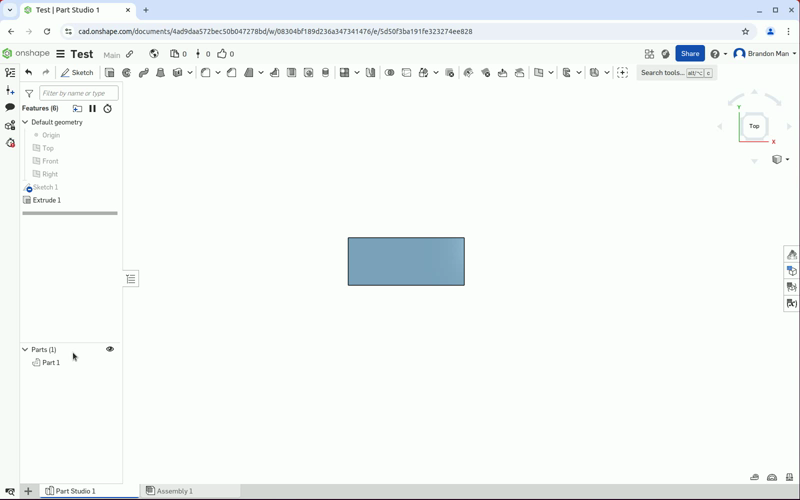
key(shift+p)
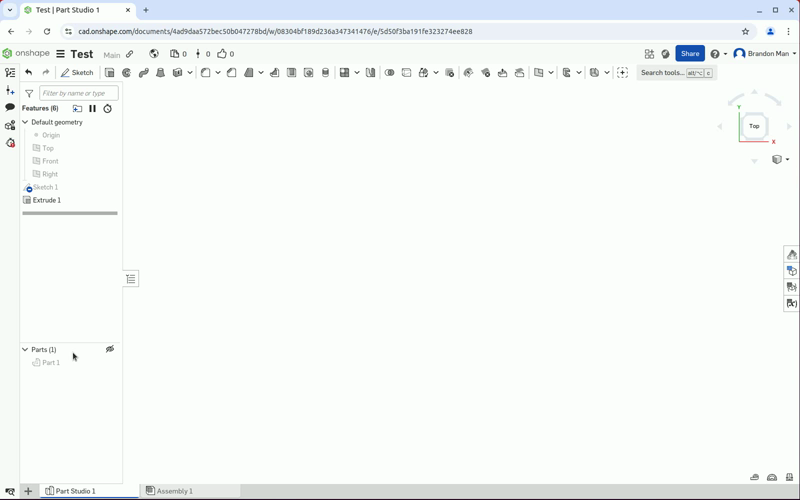
key(space)
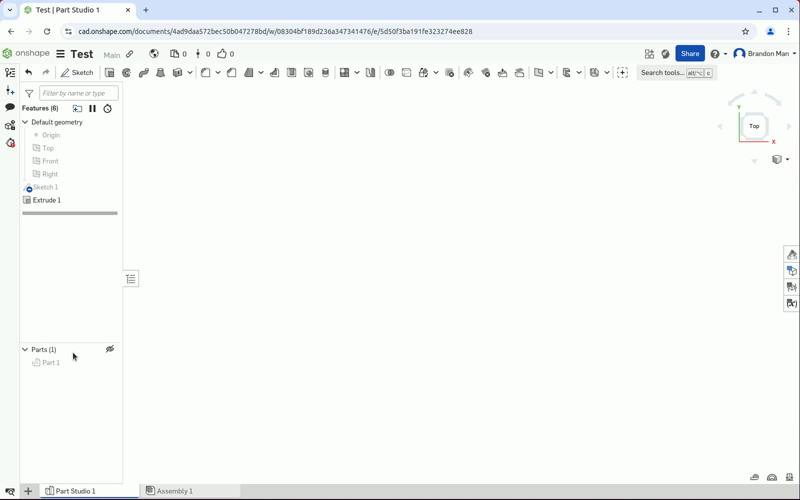
key_down(shift)
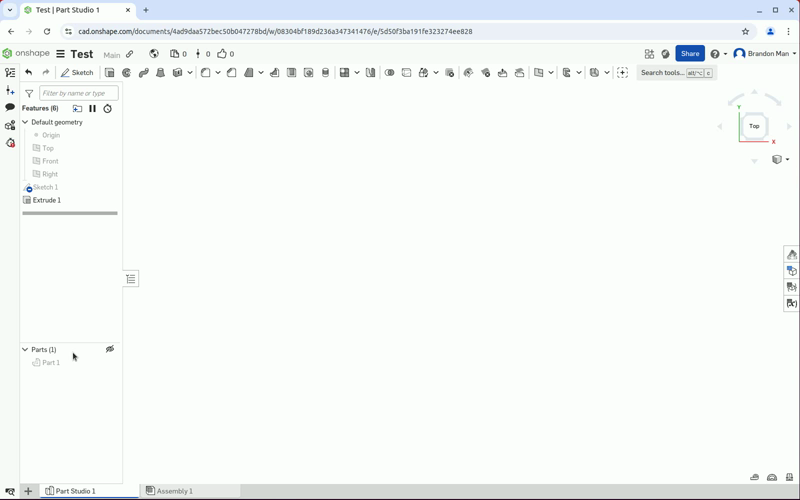
key(up)
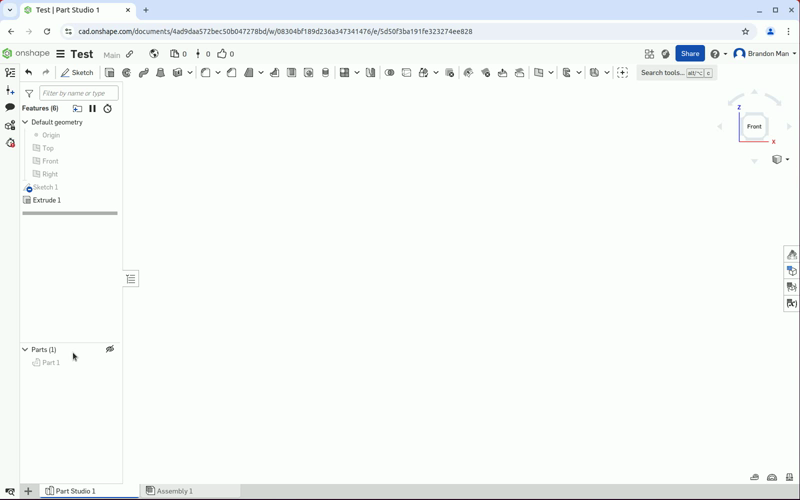
key_up(shift)
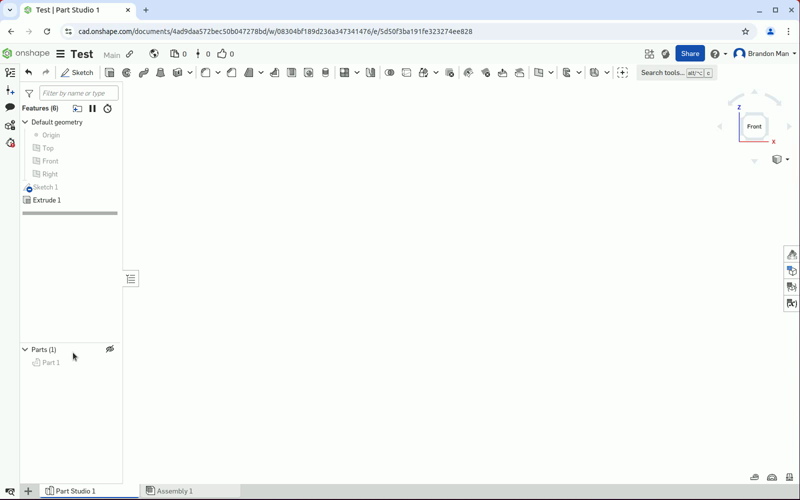
mouse_move(73, 352)
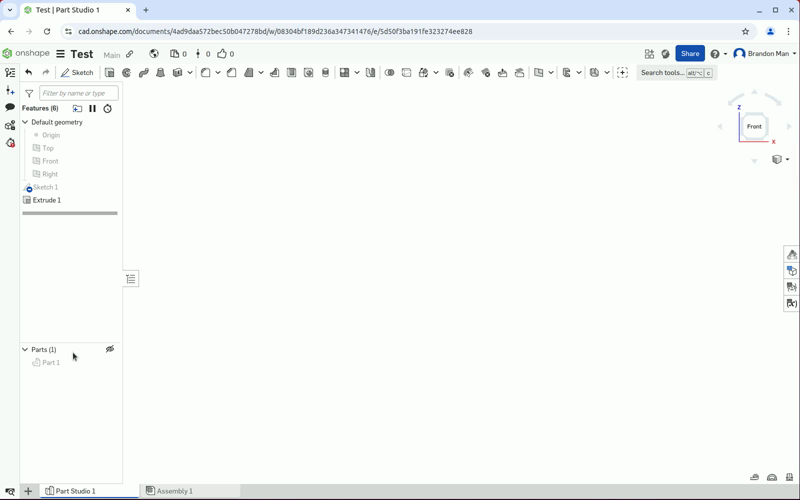
key(shift+y)
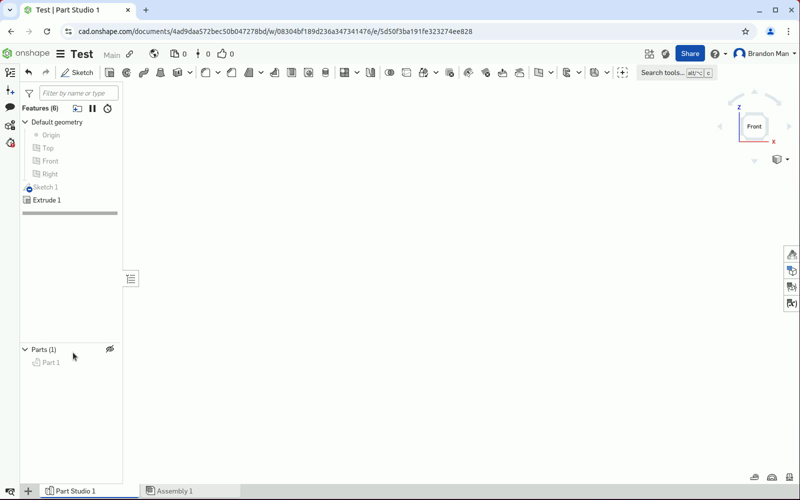
key(shift+s)
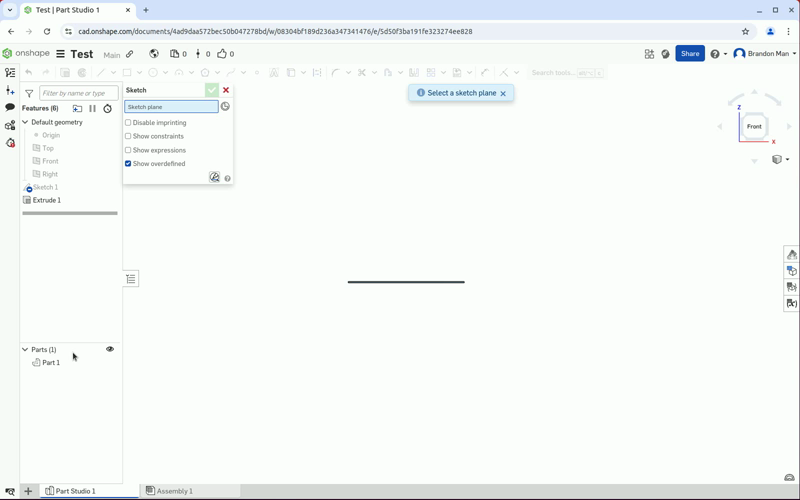
mouse_move(73, 163)
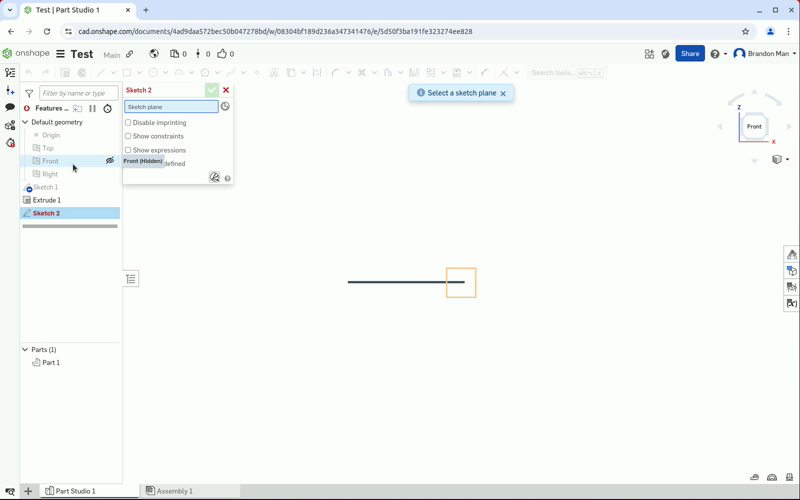
click(73, 163)
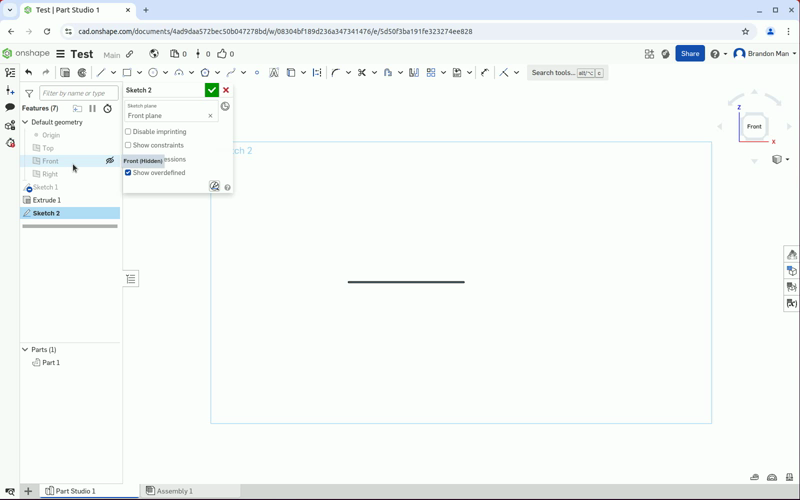
mouse_move(73, 352)
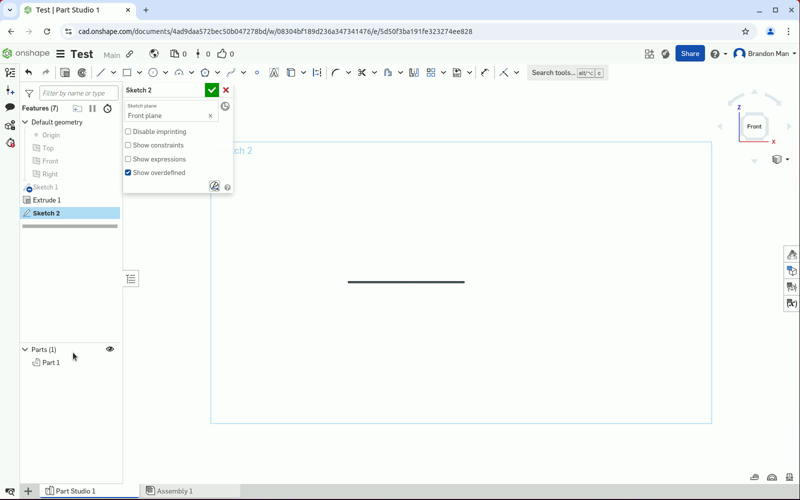
key(y)
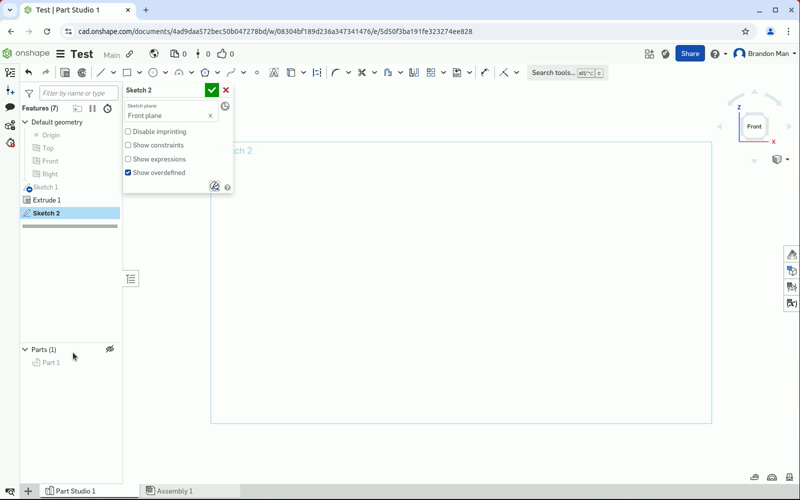
key(l)
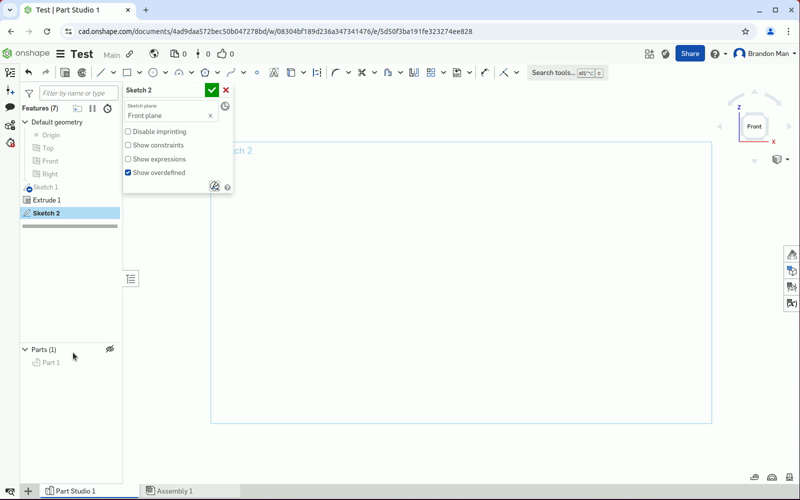
key_down(shift)
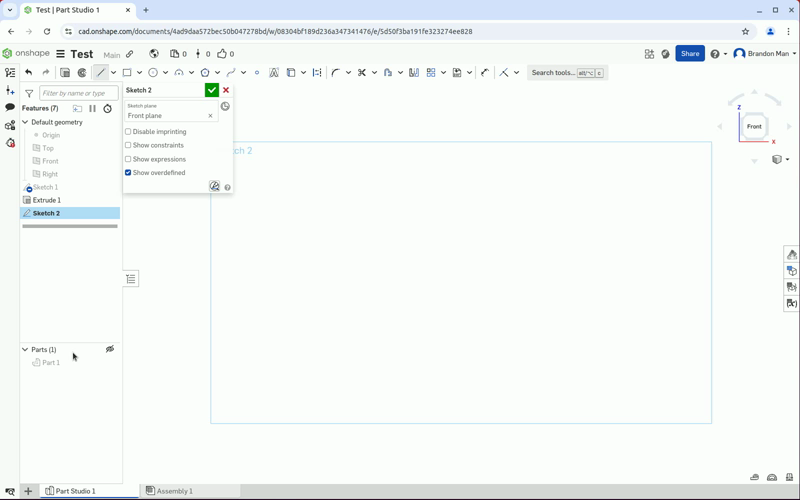
mouse_move(349, 284)
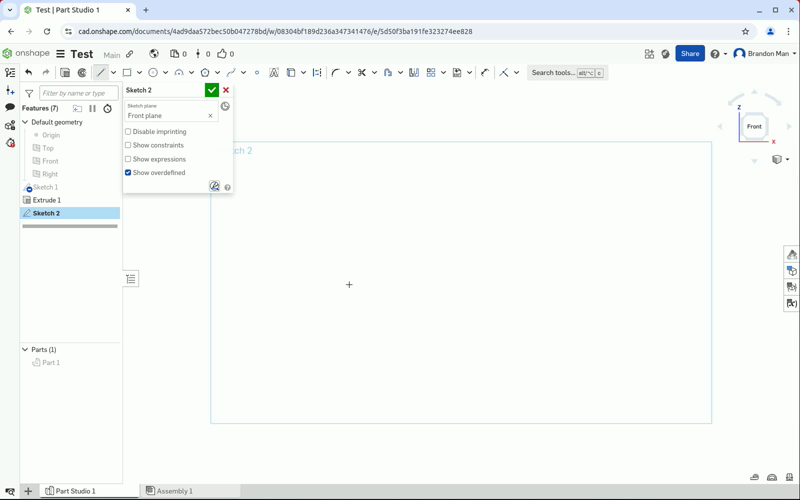
click(349, 284)
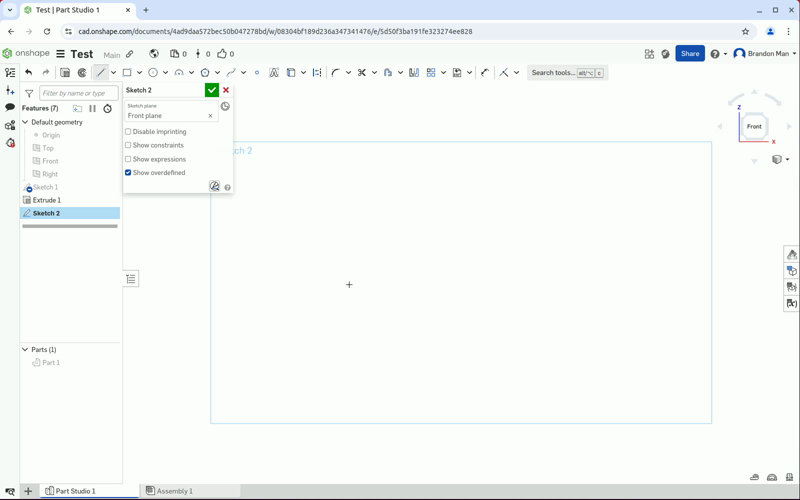
key_up(shift)
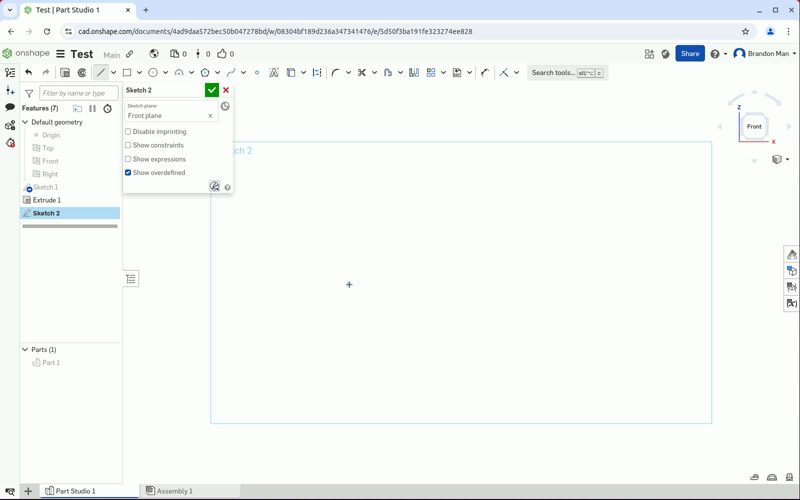
key_down(shift)
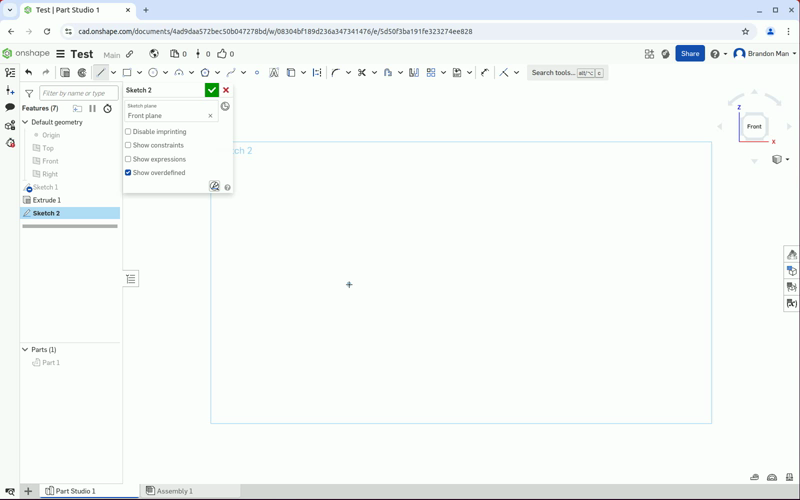
mouse_move(465, 284)
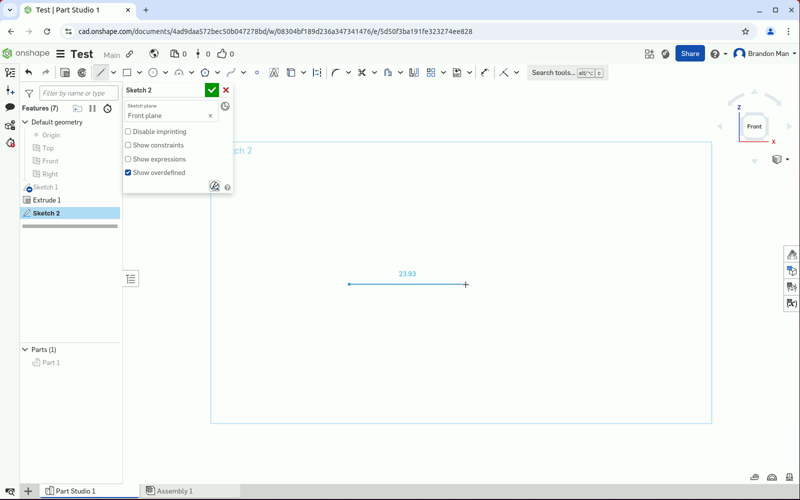
click(465, 284)
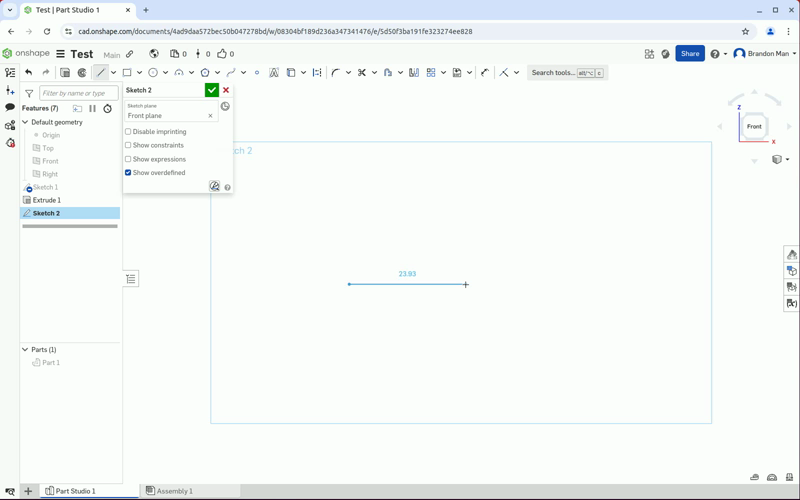
key_up(shift)
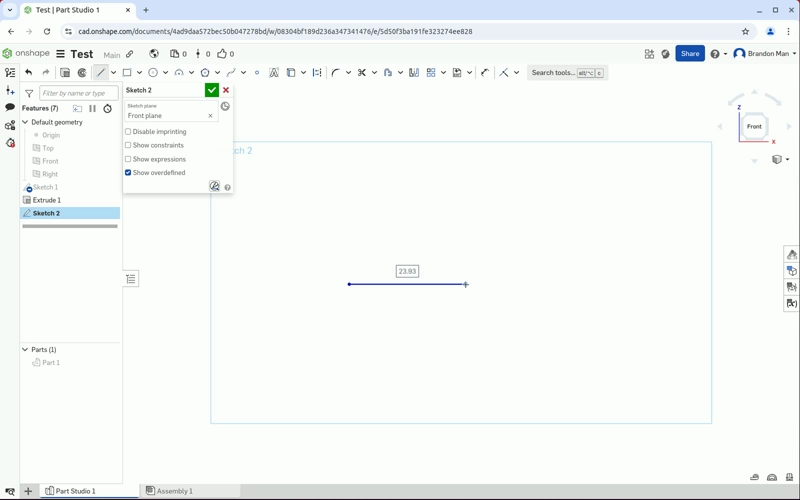
key_down(shift)
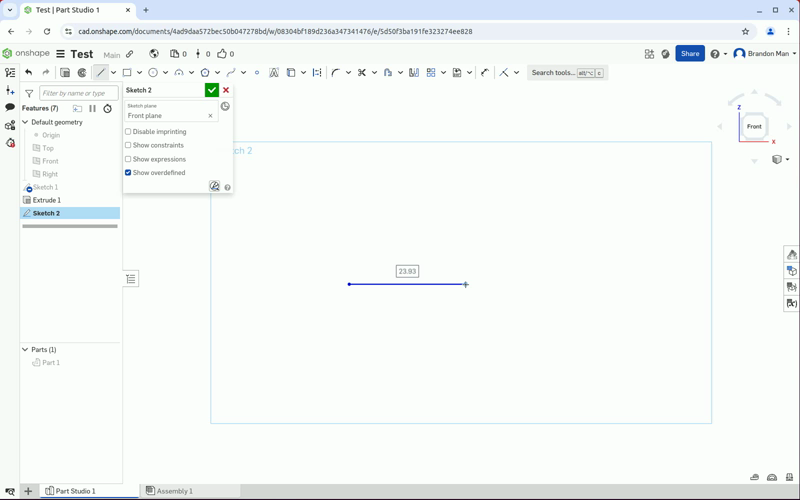
mouse_move(495, 284)
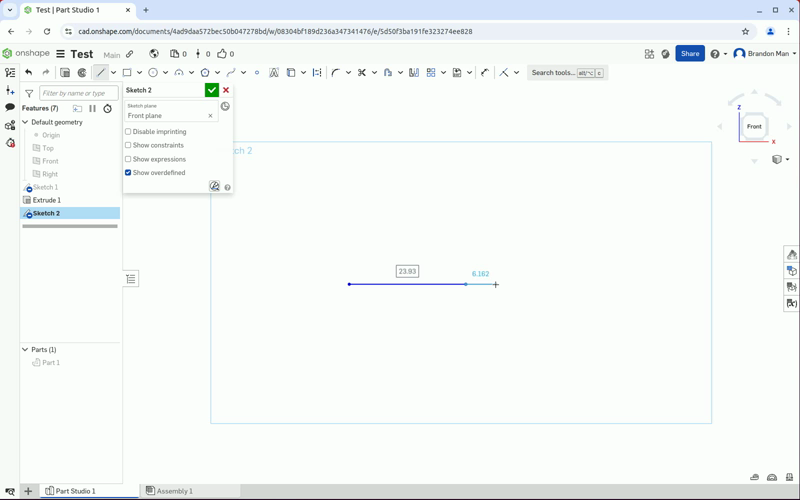
mouse_move(465, 274)
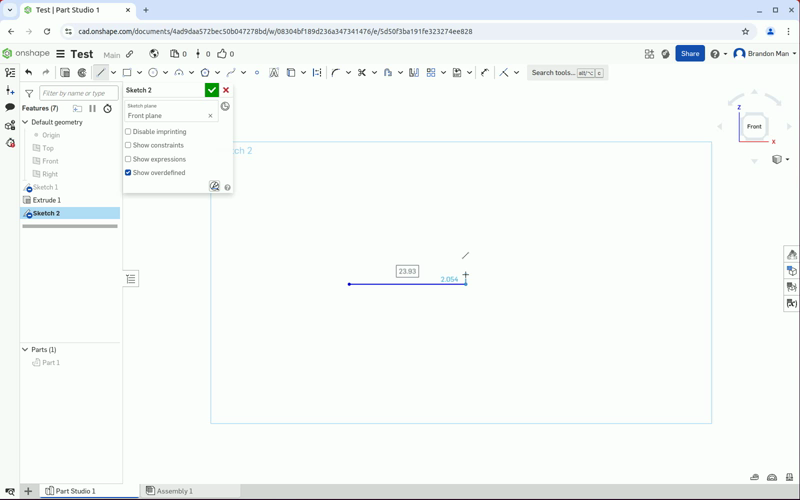
click(465, 274)
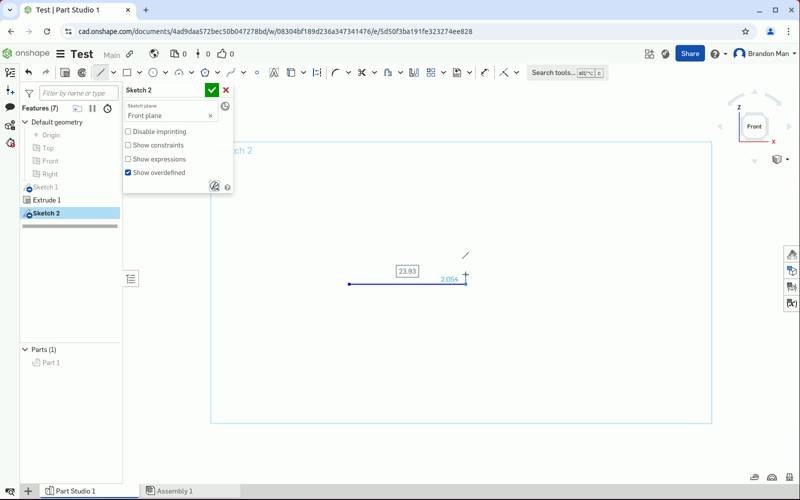
key_up(shift)
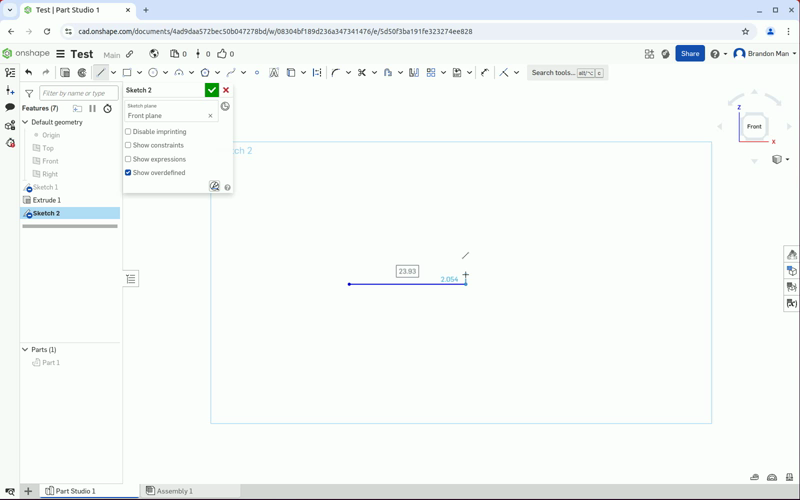
key_down(shift)
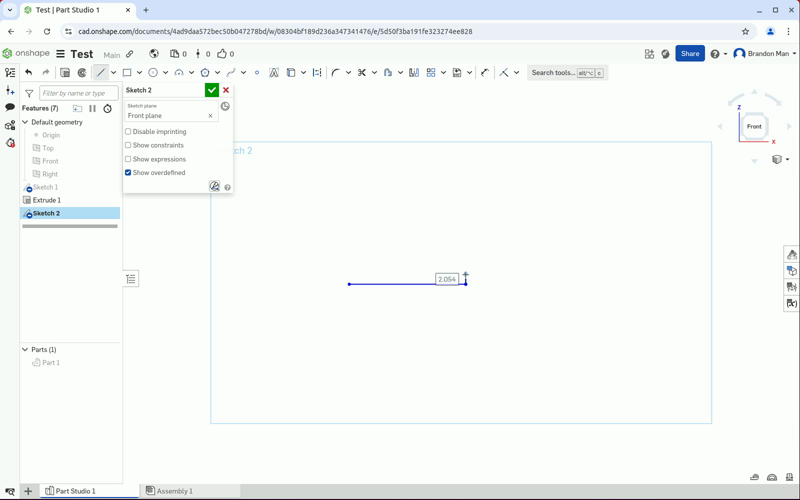
mouse_move(349, 274)
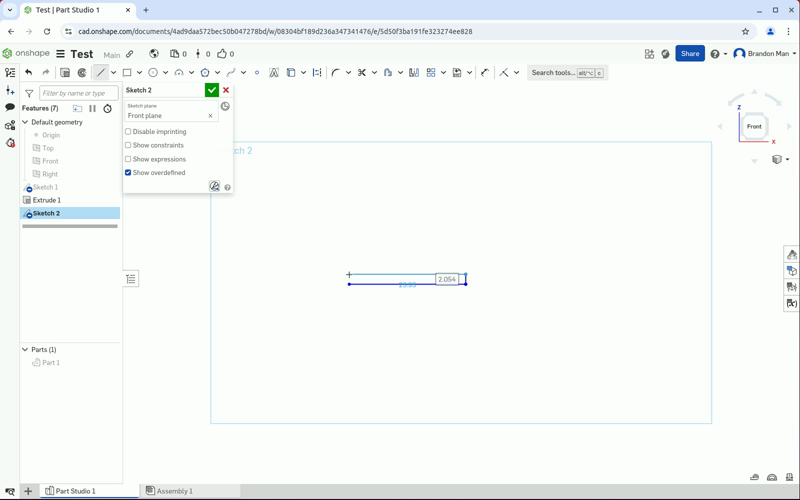
click(349, 274)
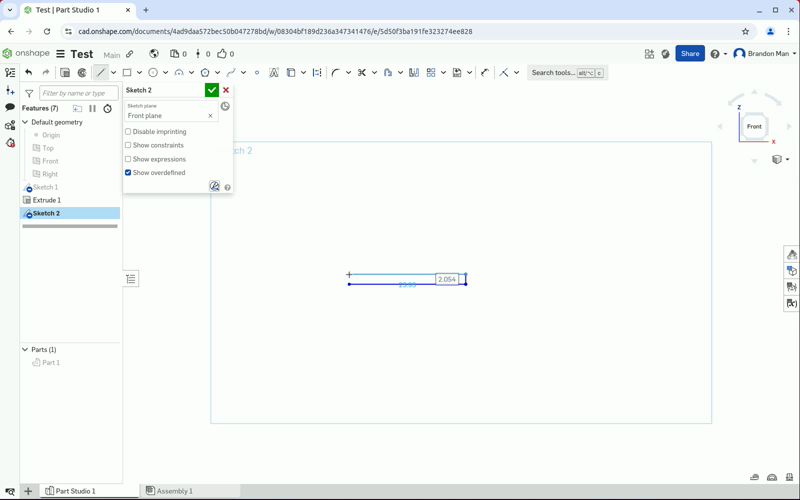
key_up(shift)
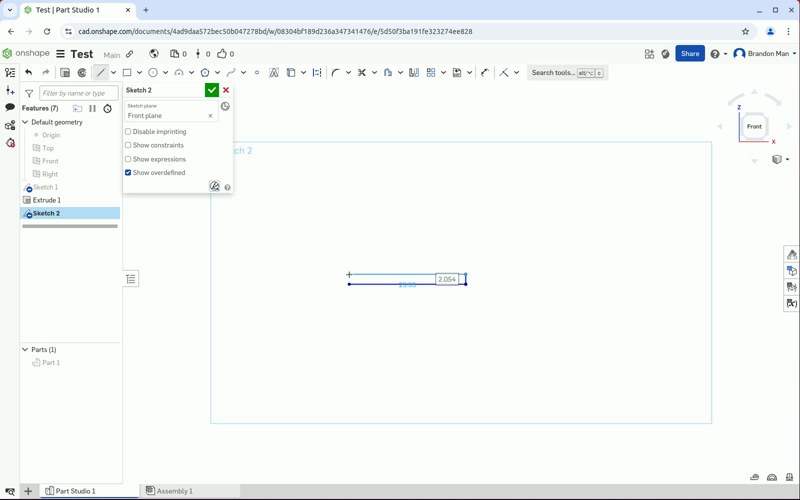
mouse_move(379, 274)
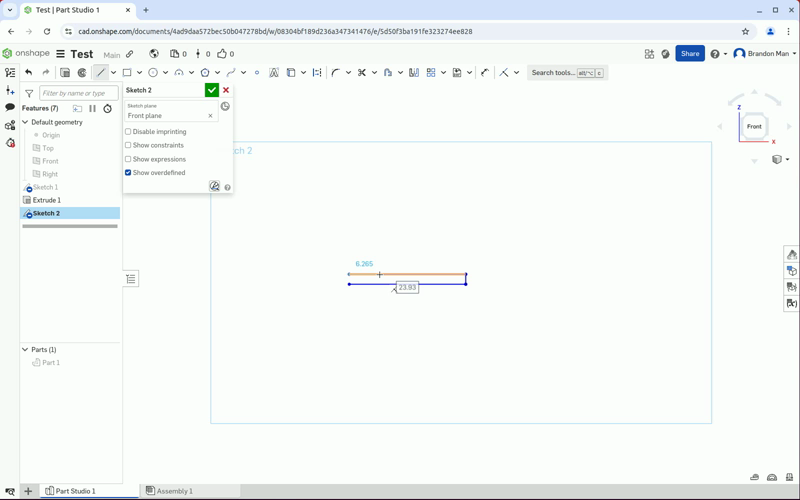
key_down(shift)
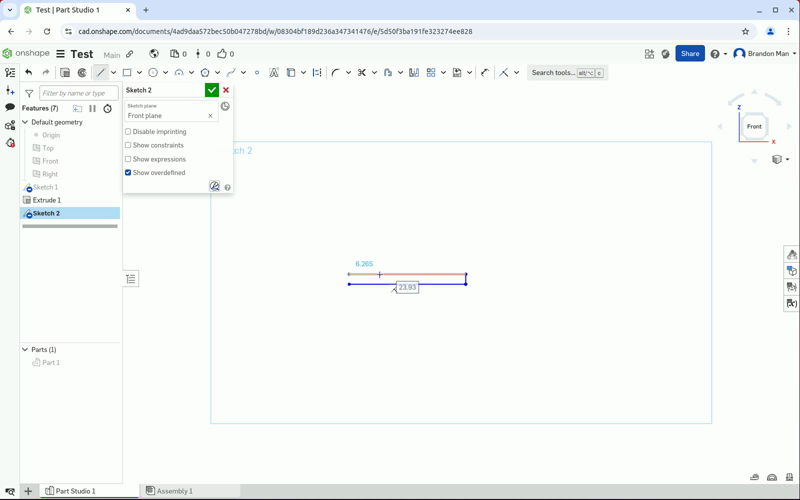
mouse_move(349, 284)
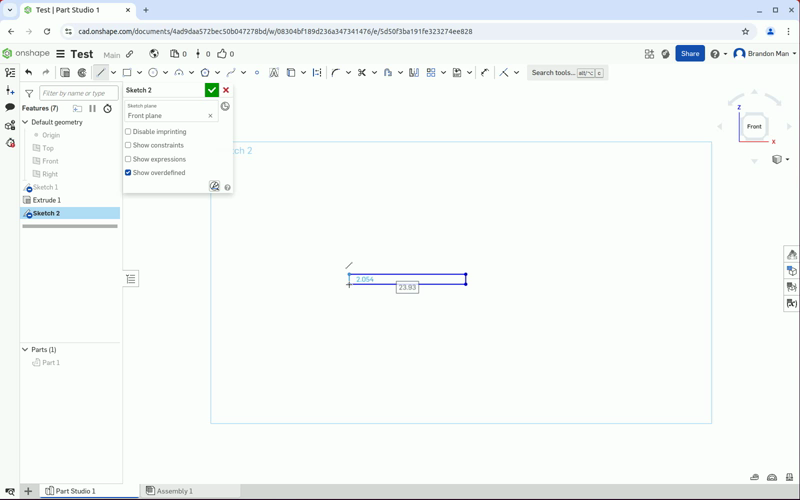
key_up(shift)
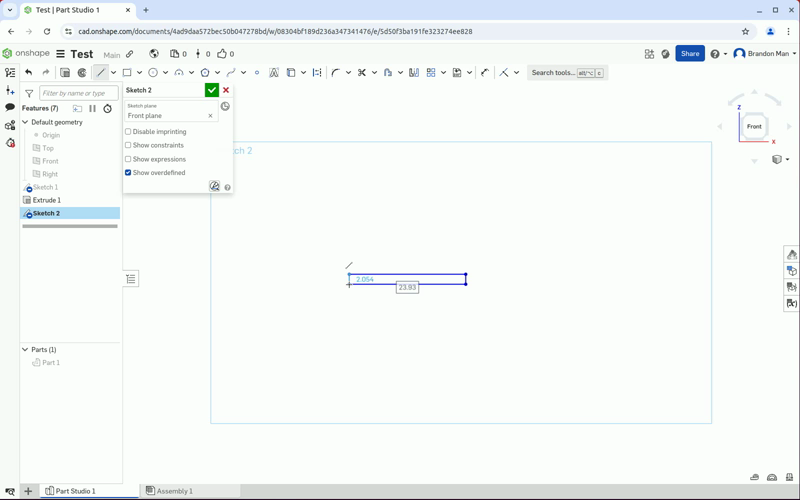
click(349, 284)
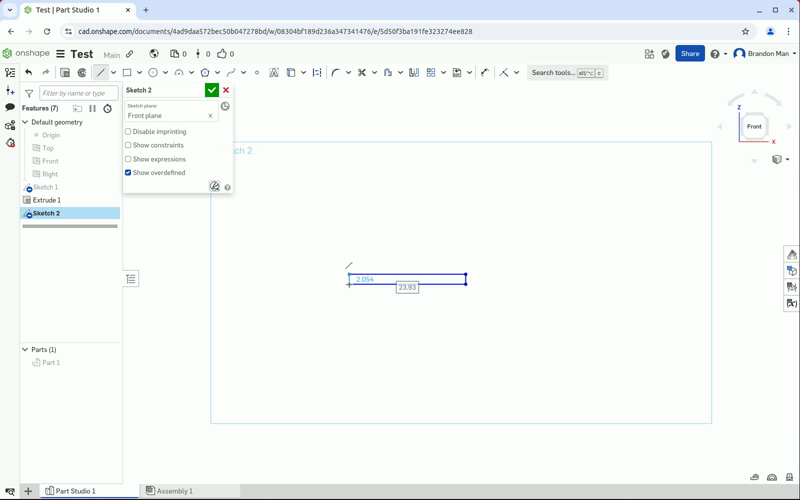
key(esc)
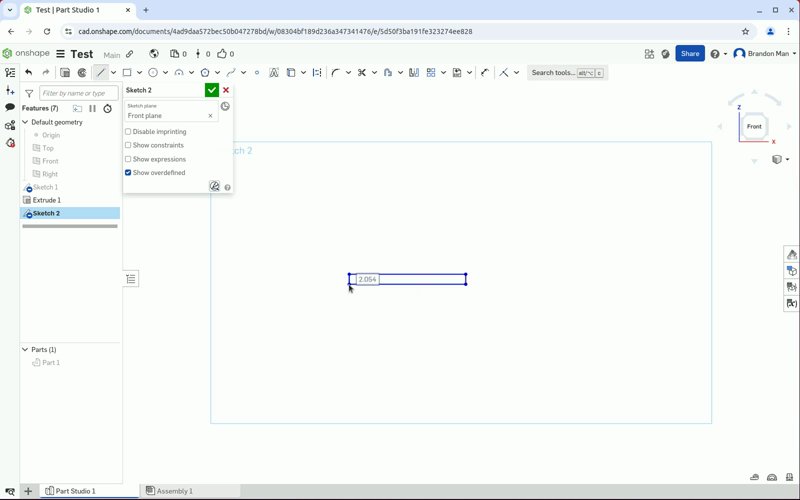
mouse_move(461, 282)
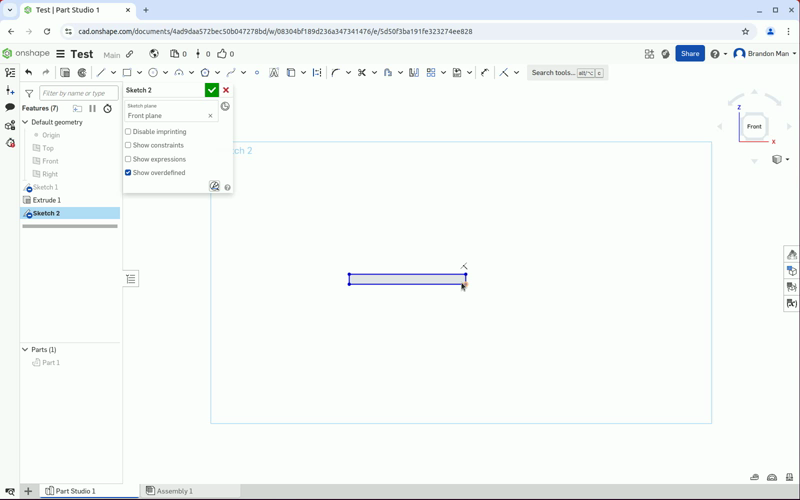
scroll(6)
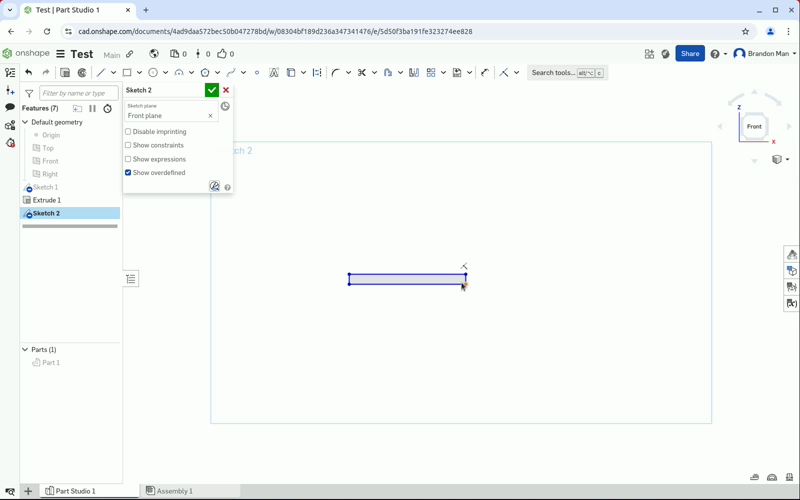
scroll(6)
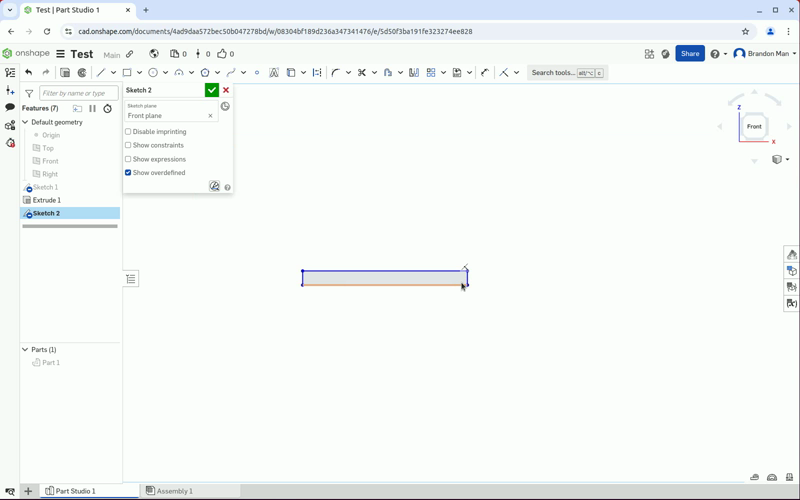
scroll(6)
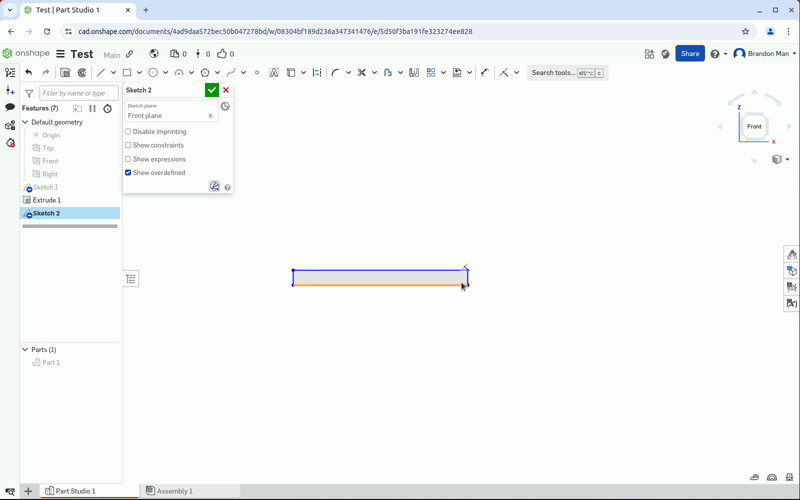
scroll(6)
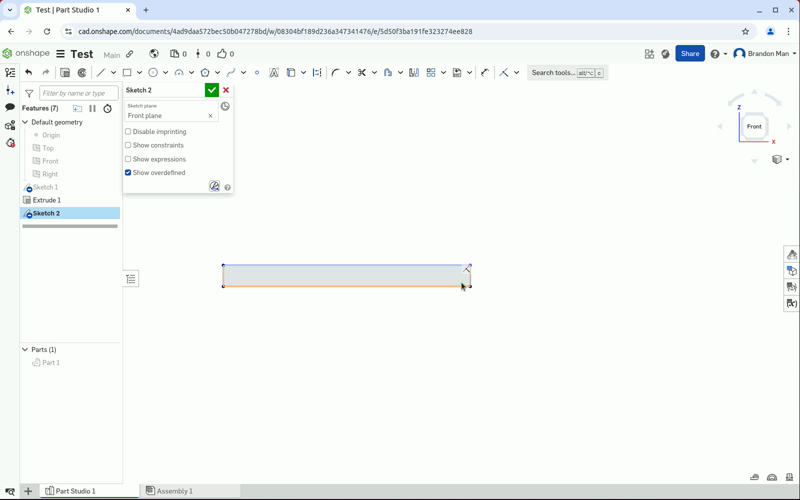
scroll(6)
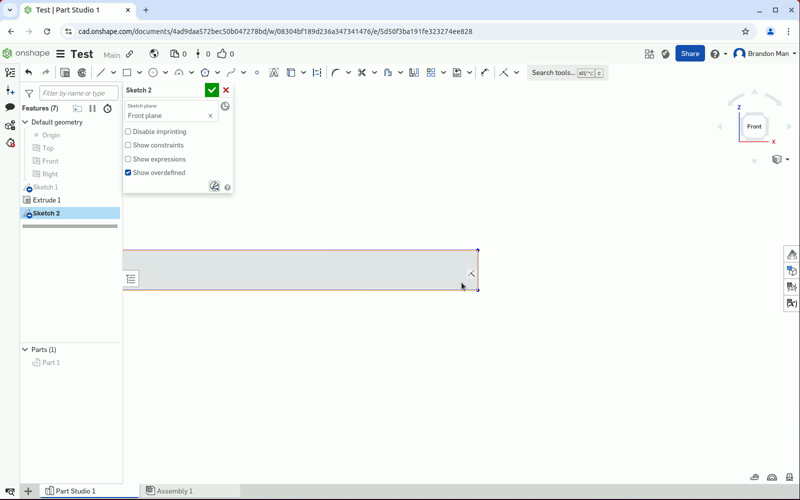
scroll(6)
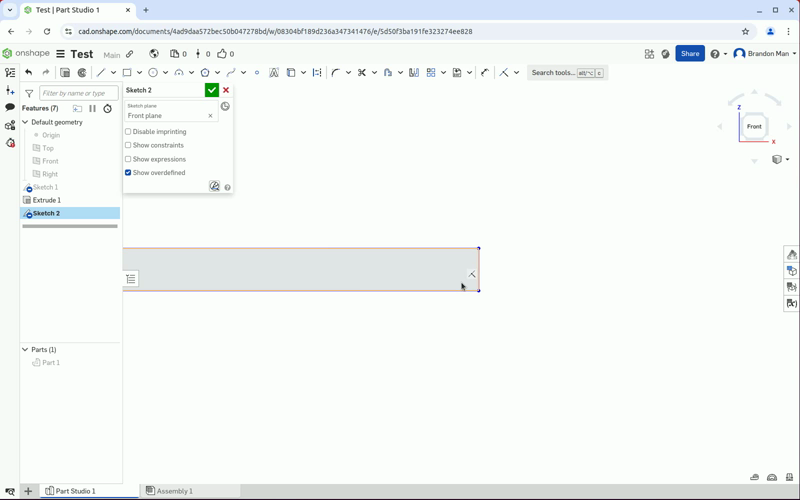
scroll(6)
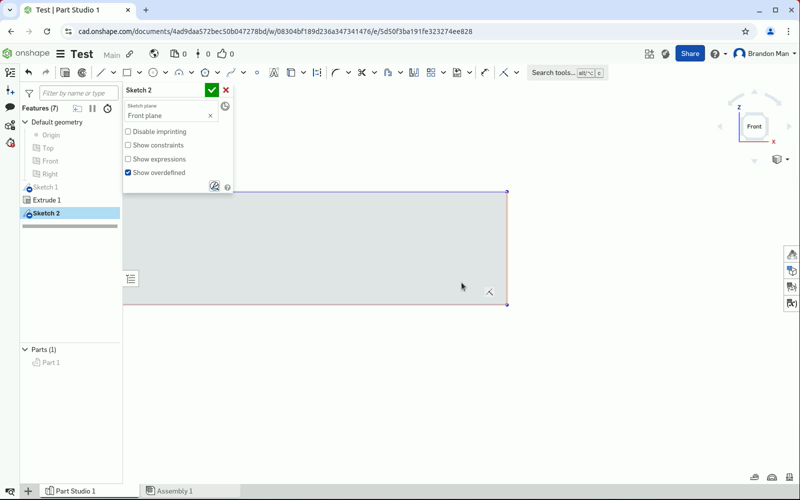
click(461, 282)
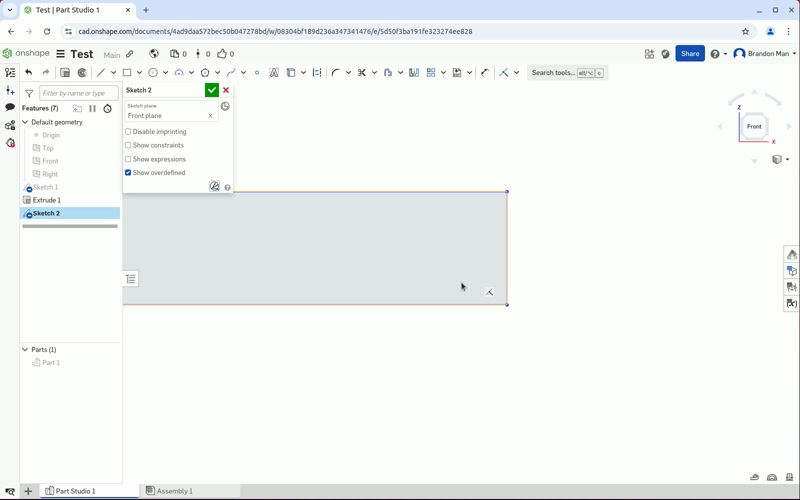
scroll(-6)
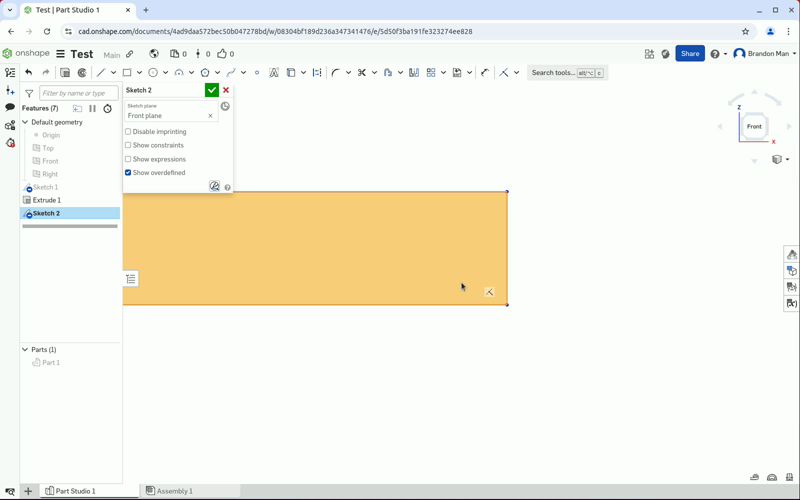
scroll(-6)
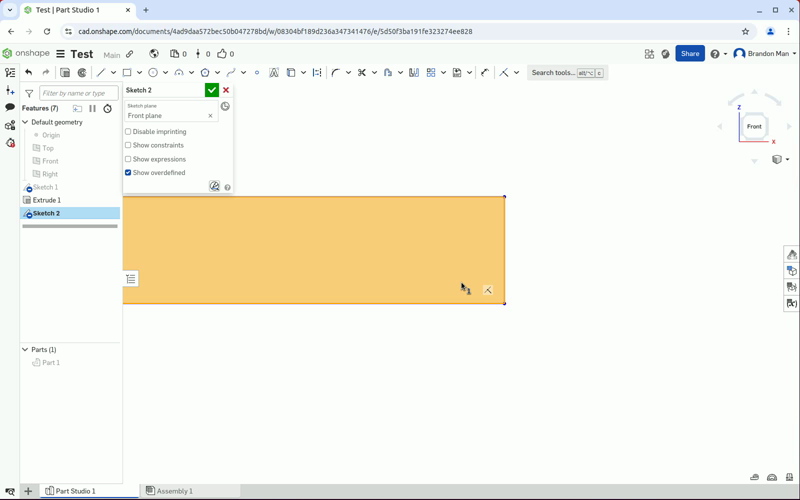
scroll(-6)
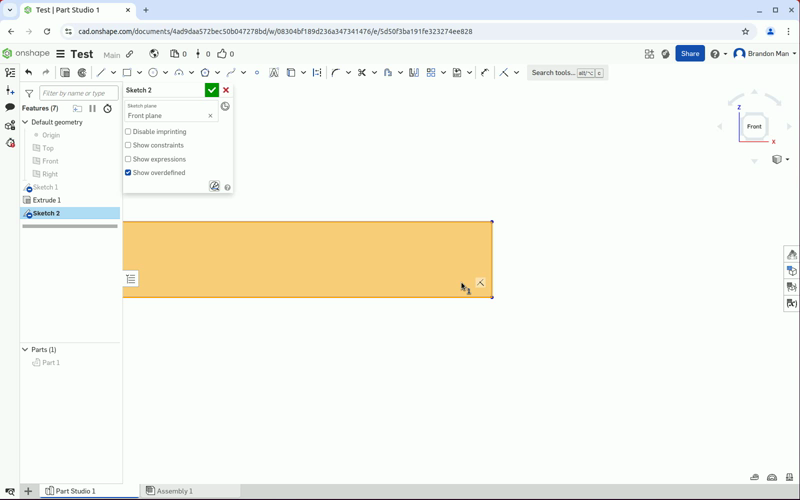
scroll(-6)
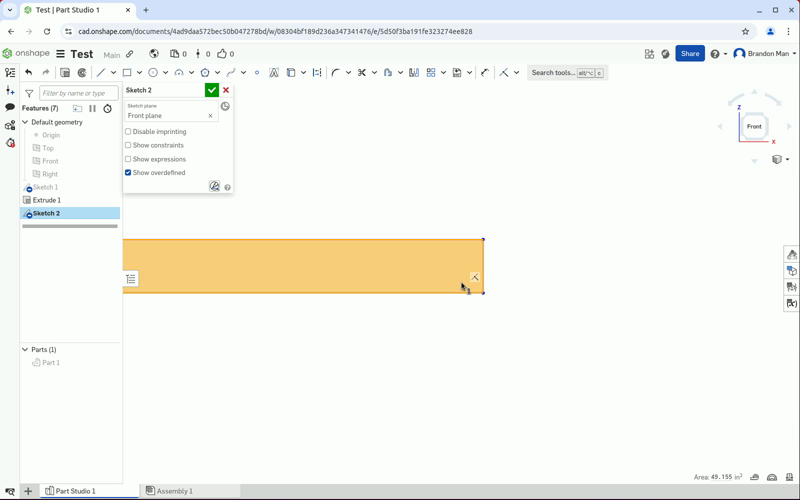
scroll(-6)
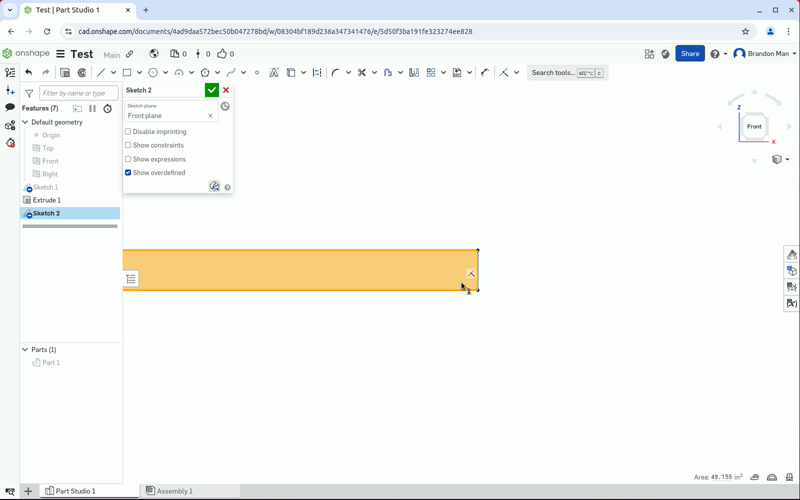
scroll(-6)
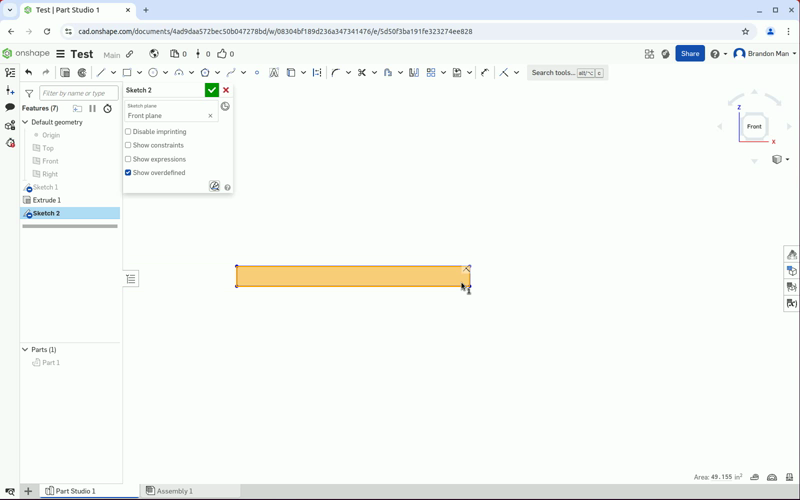
scroll(-6)
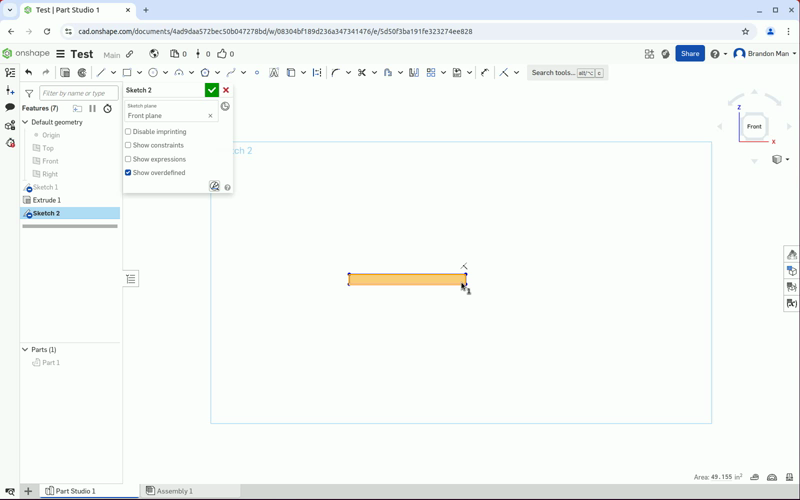
mouse_move(73, 352)
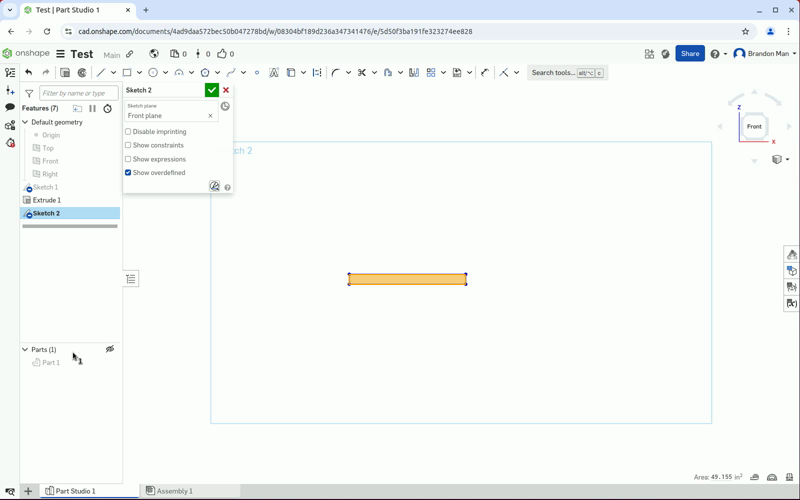
key(shift+y)
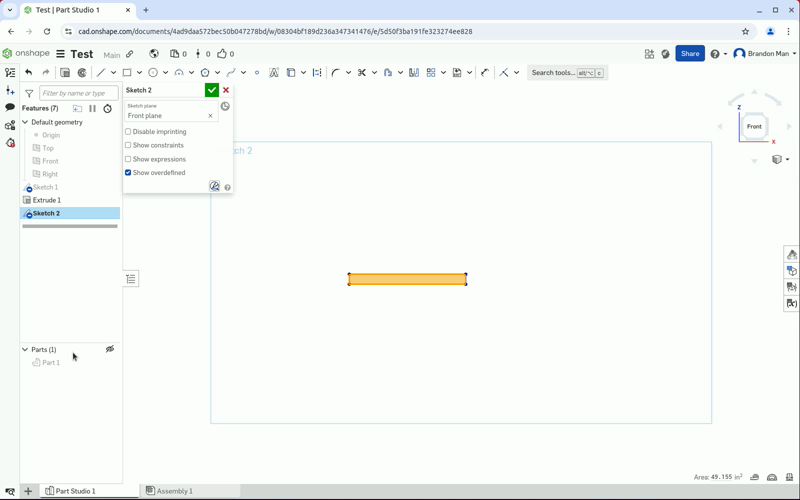
key(shift+e)
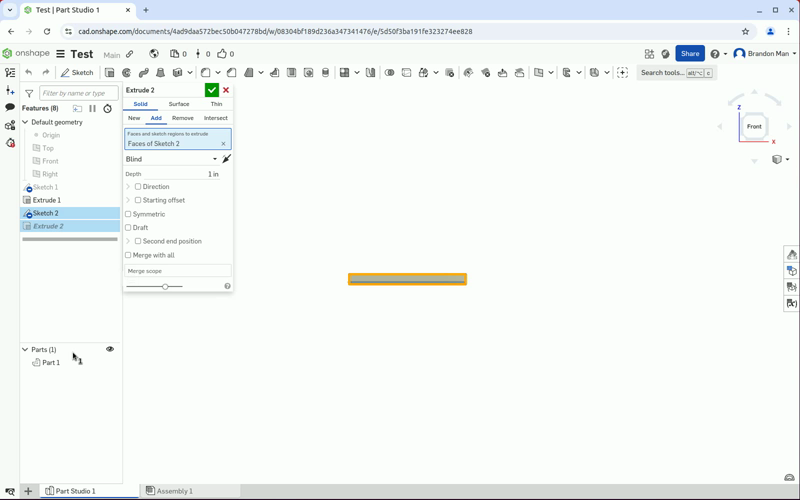
mouse_move(143, 106)
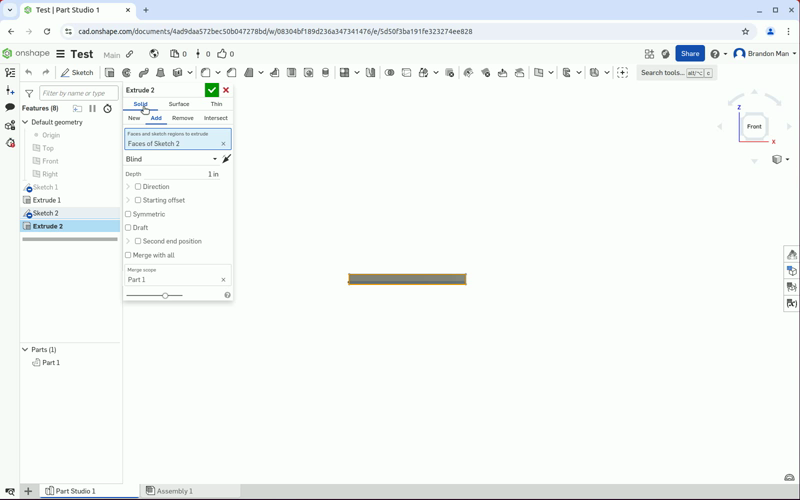
click(143, 106)
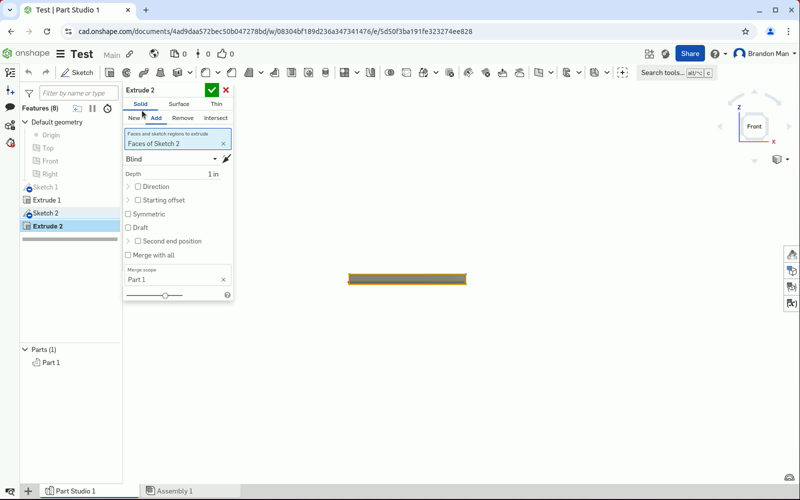
mouse_move(137, 120)
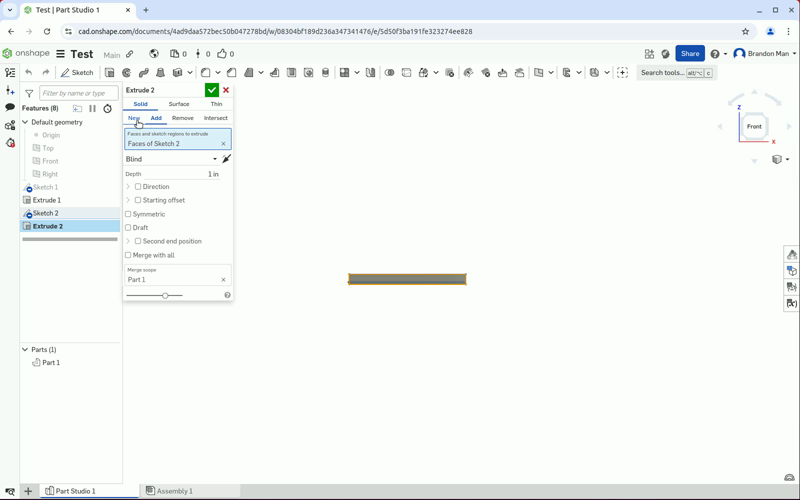
click(137, 120)
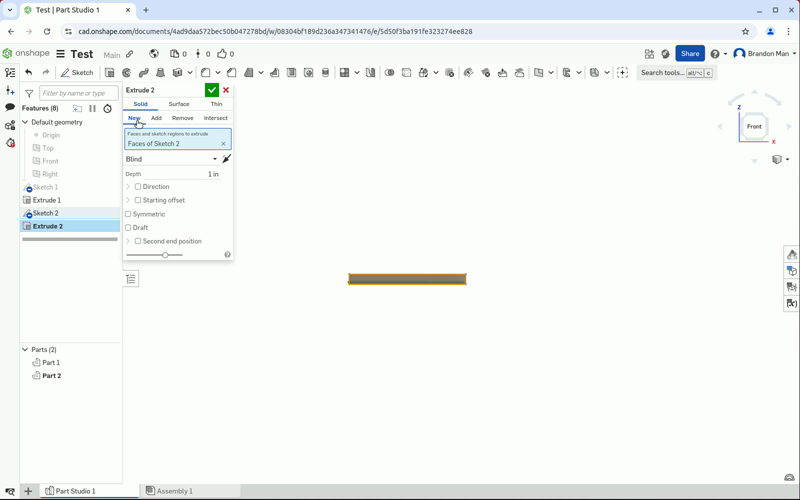
key(tab, 4)
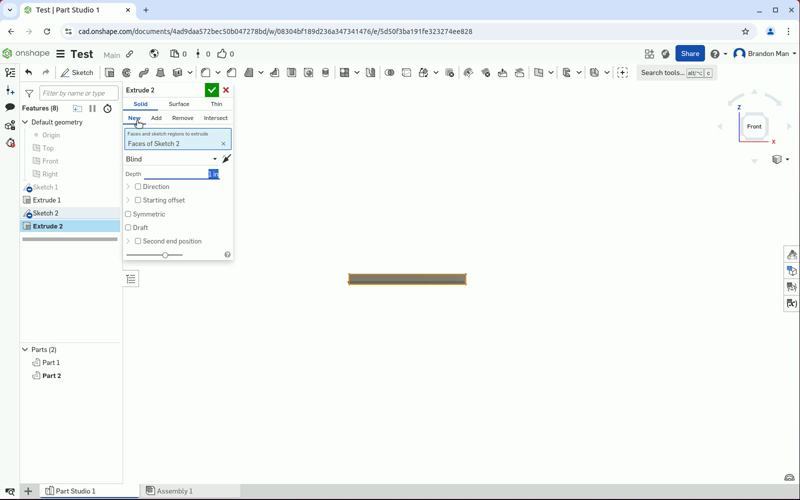
text(0.241)
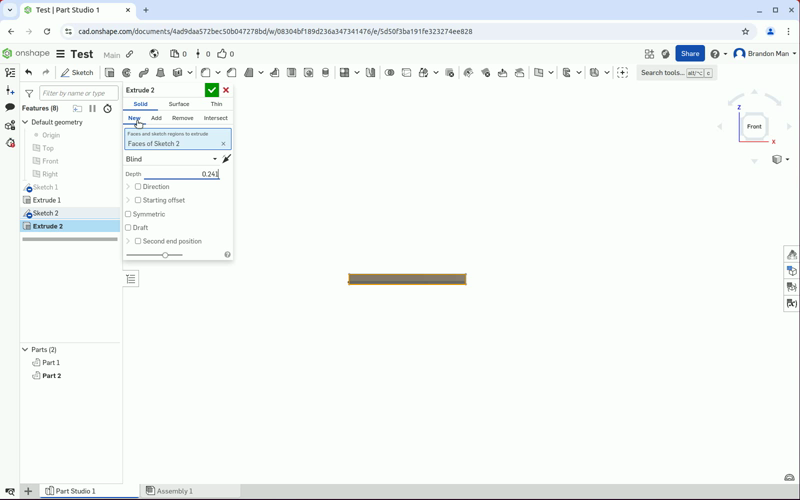
key(enter)
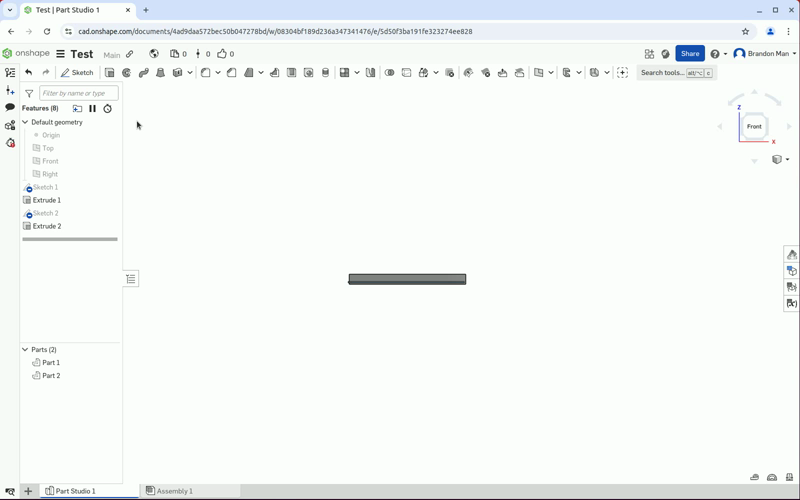
key(shift+h)
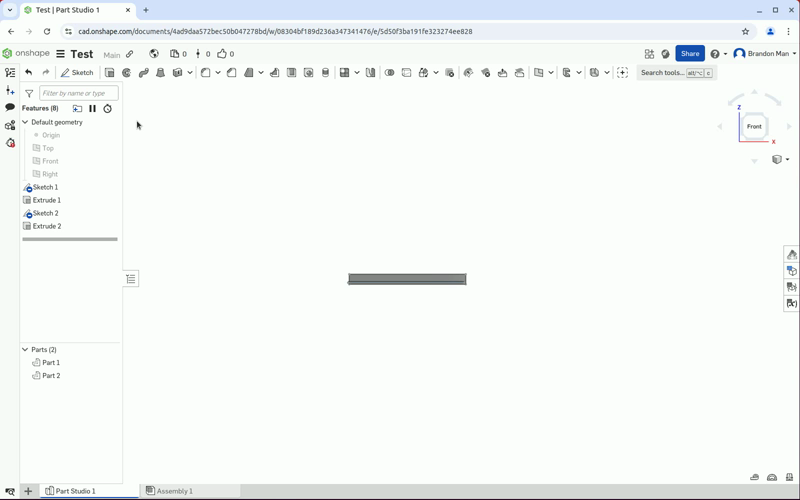
key(shift+h)
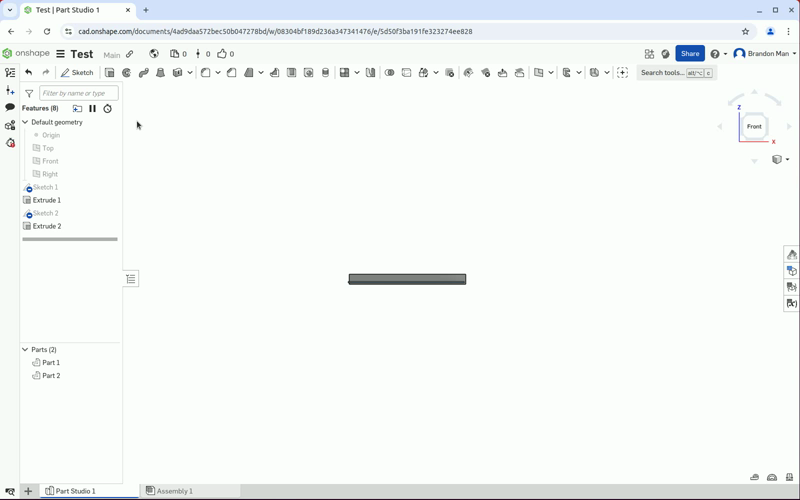
mouse_move(73, 189)
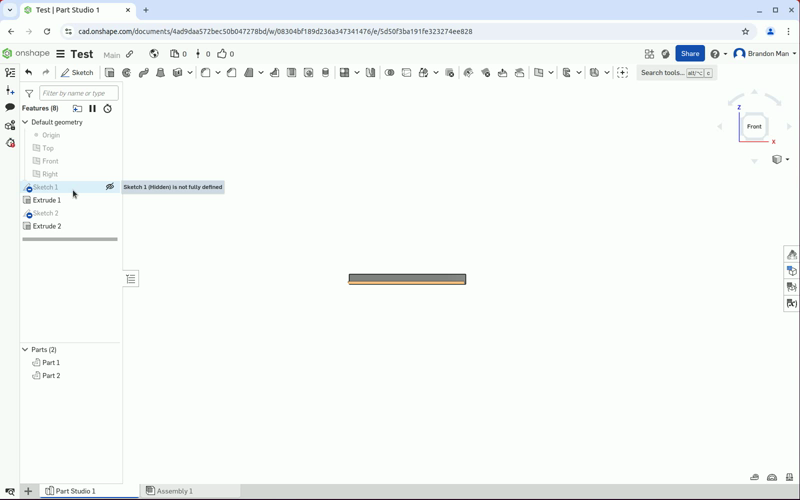
click(73, 189)
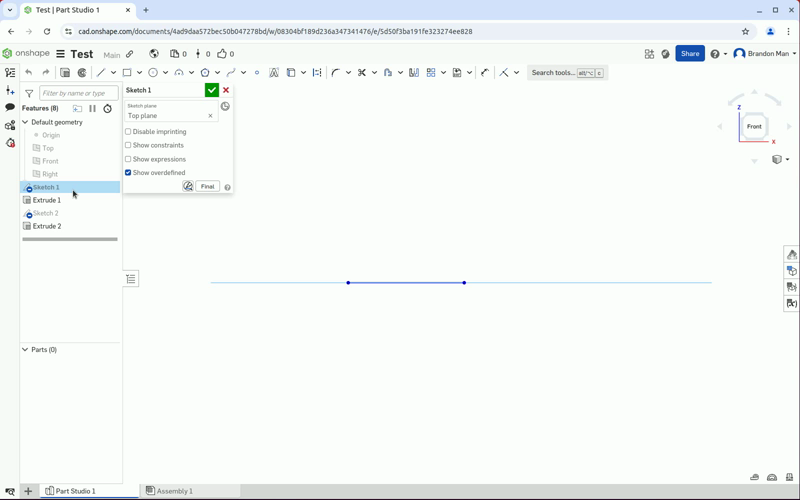
mouse_move(229, 92)
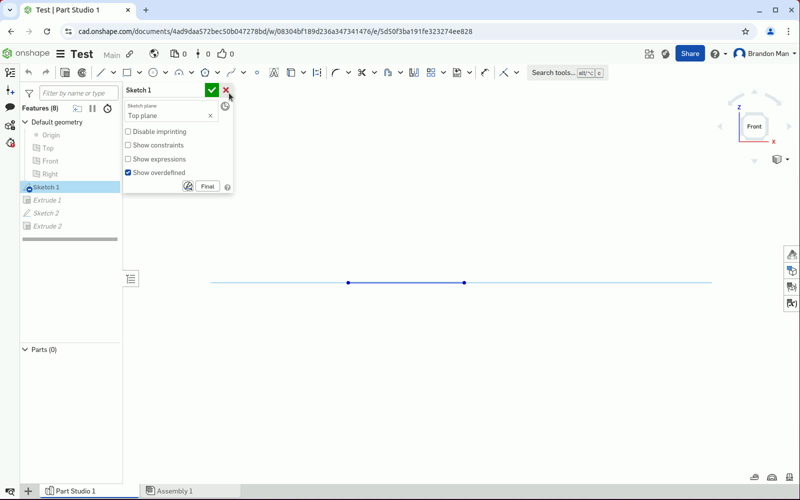
click(229, 92)
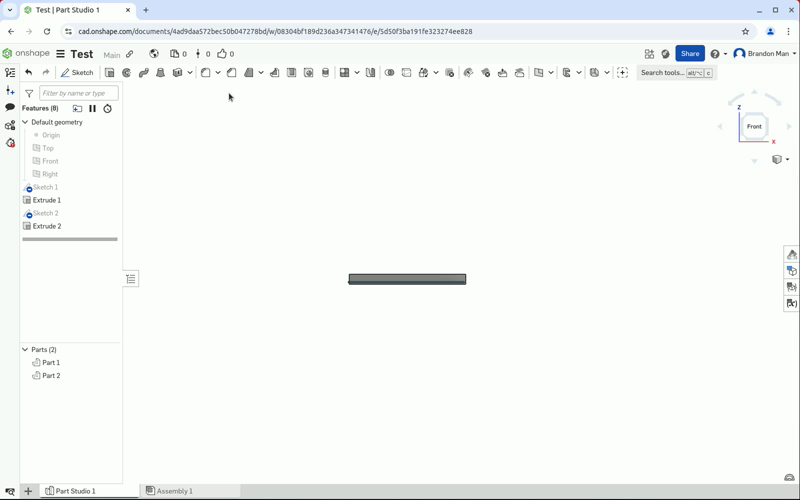
mouse_move(73, 352)
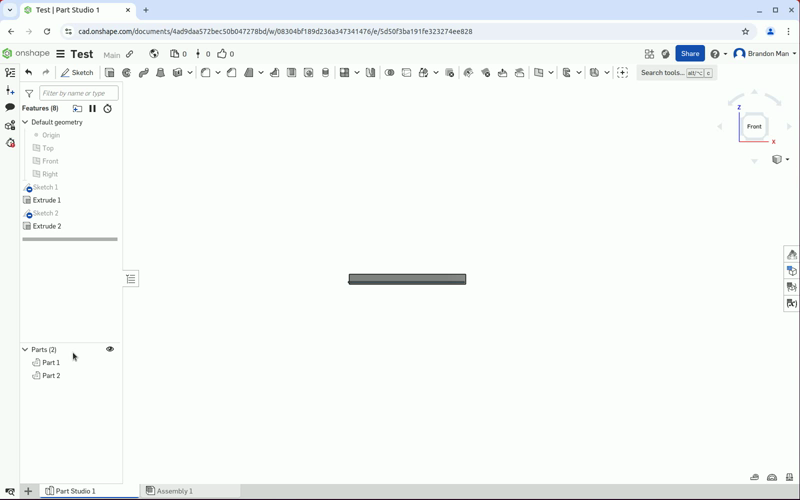
key(y)
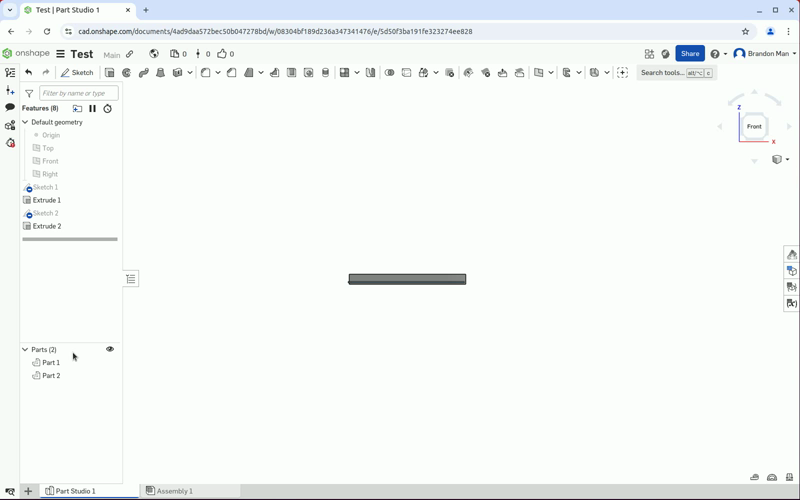
key(shift+p)
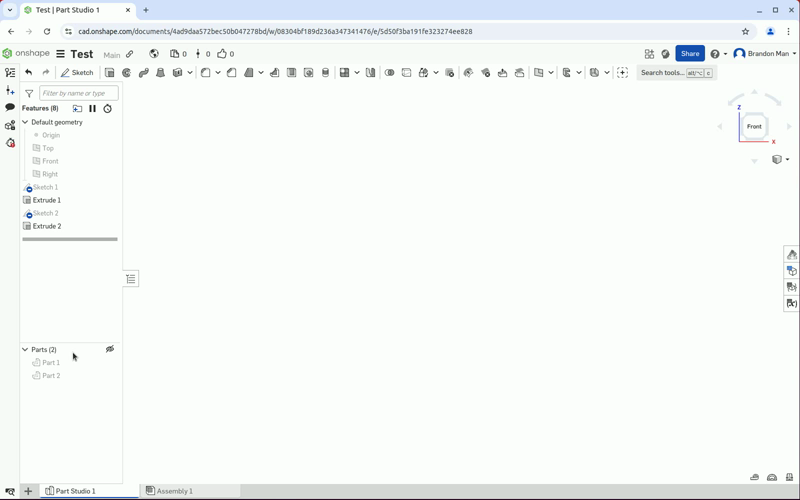
key(space)
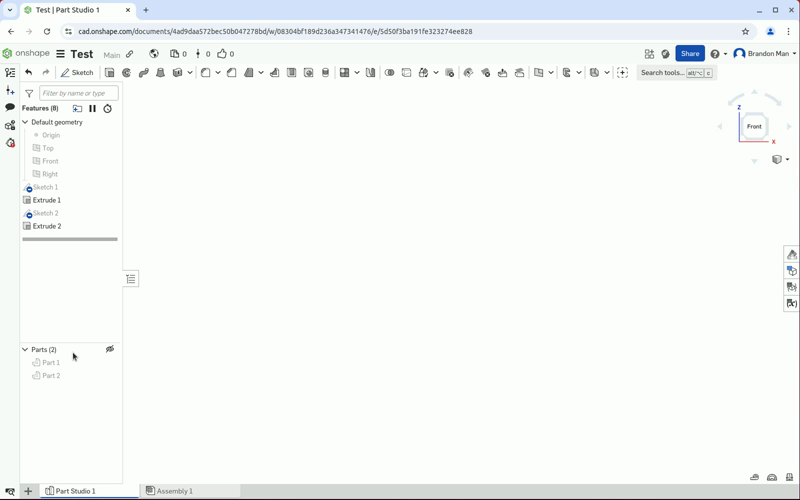
key_down(shift)
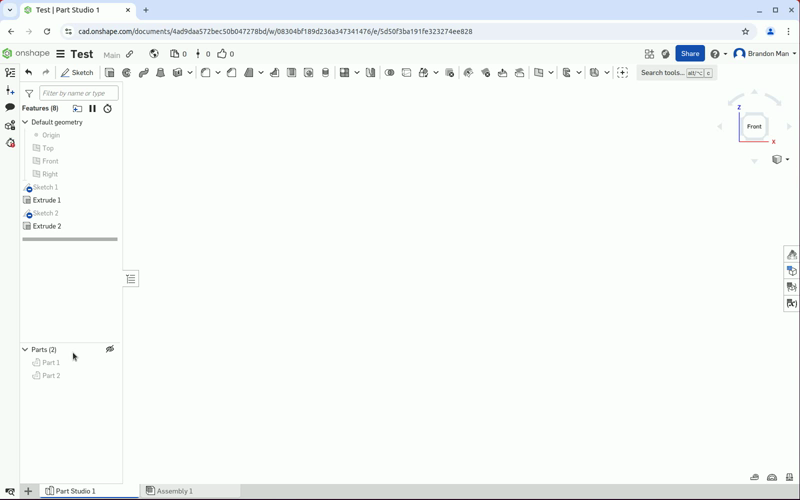
key(left)
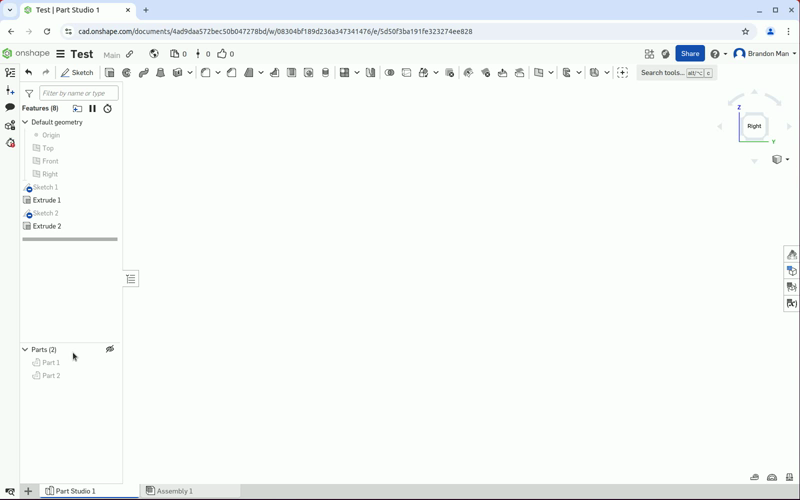
key_up(shift)
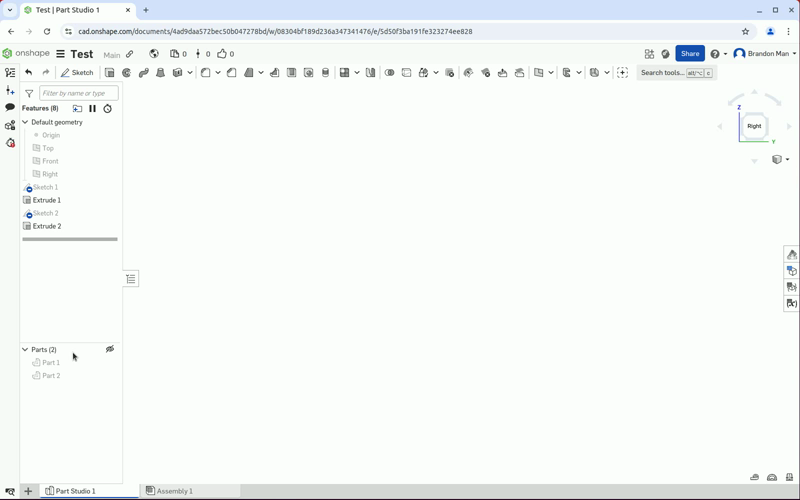
mouse_move(73, 352)
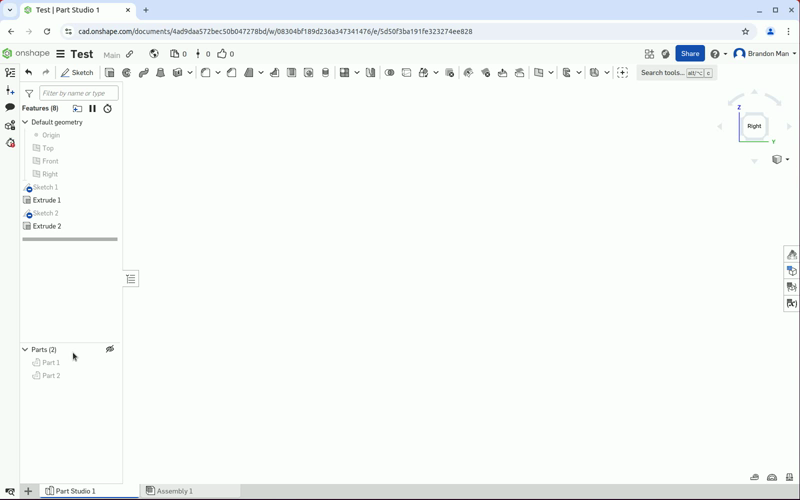
key(shift+y)
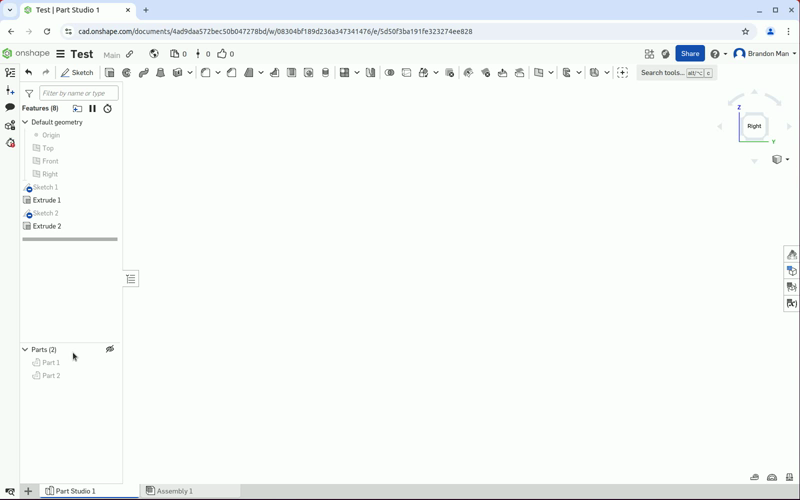
key(shift+s)
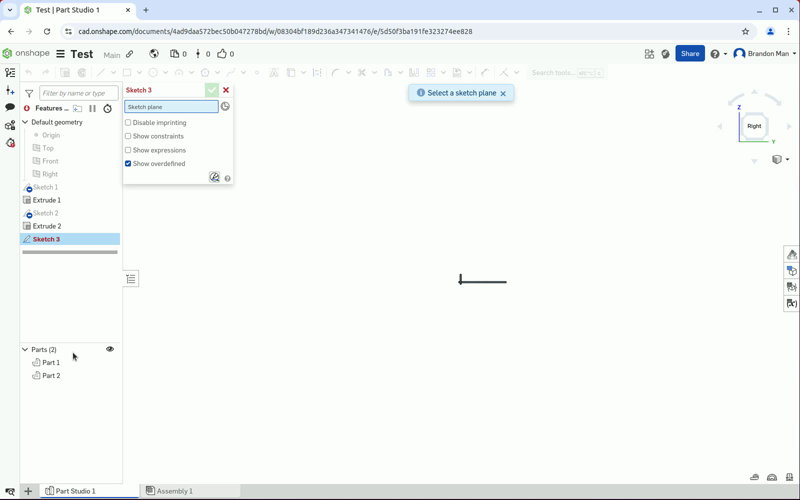
mouse_move(73, 176)
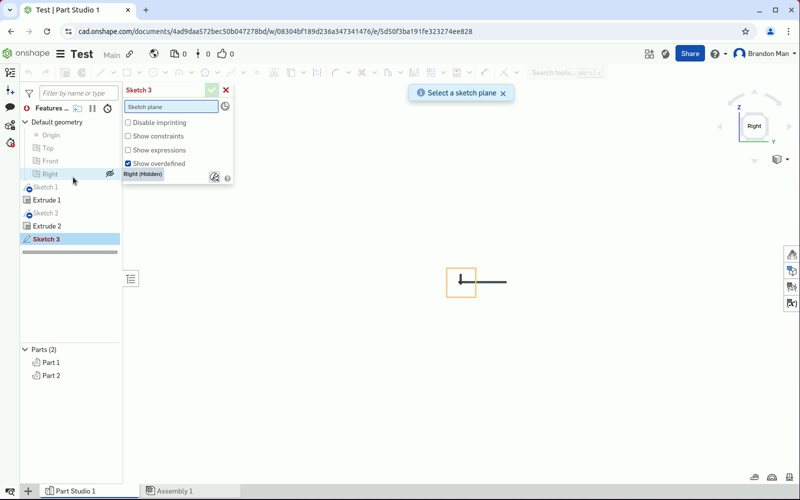
click(73, 176)
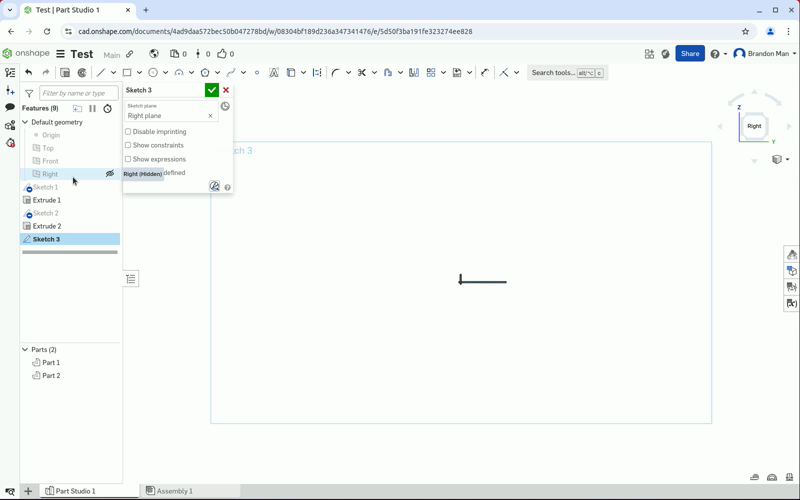
mouse_move(73, 352)
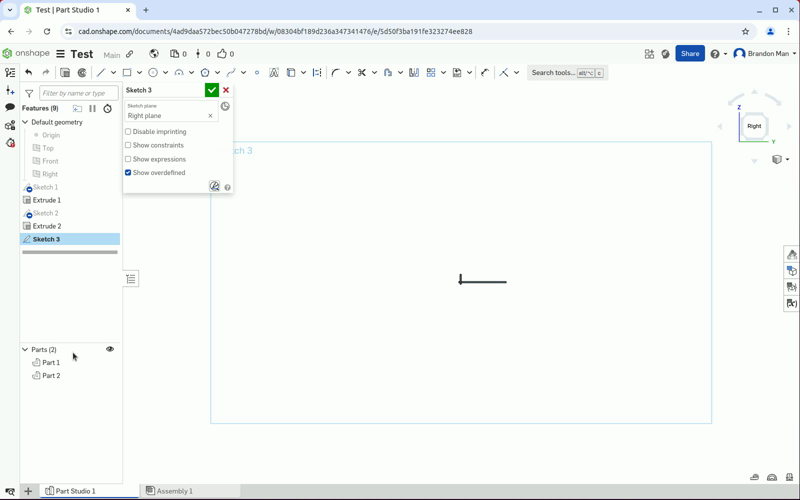
key(y)
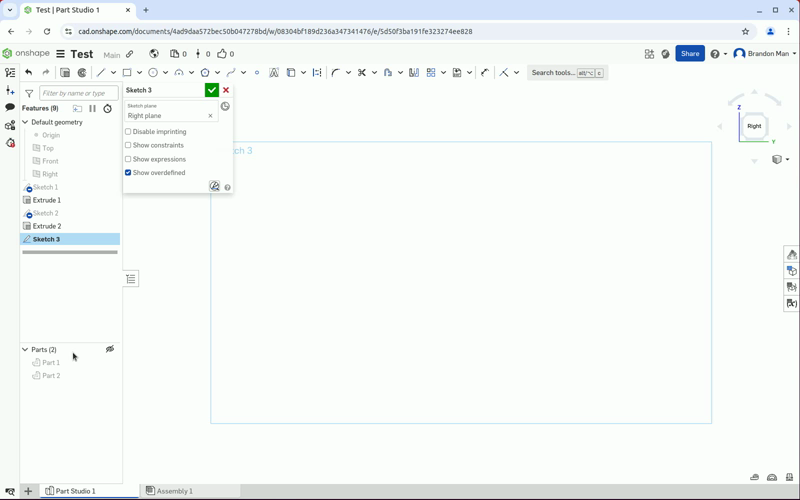
key(l)
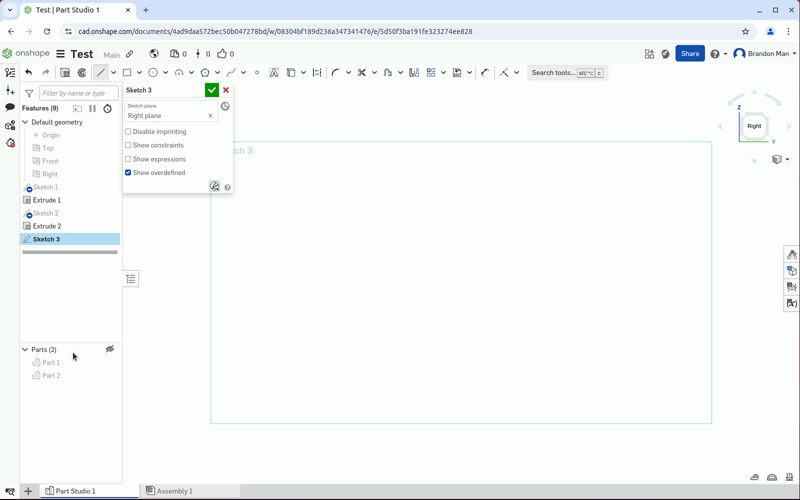
key_down(shift)
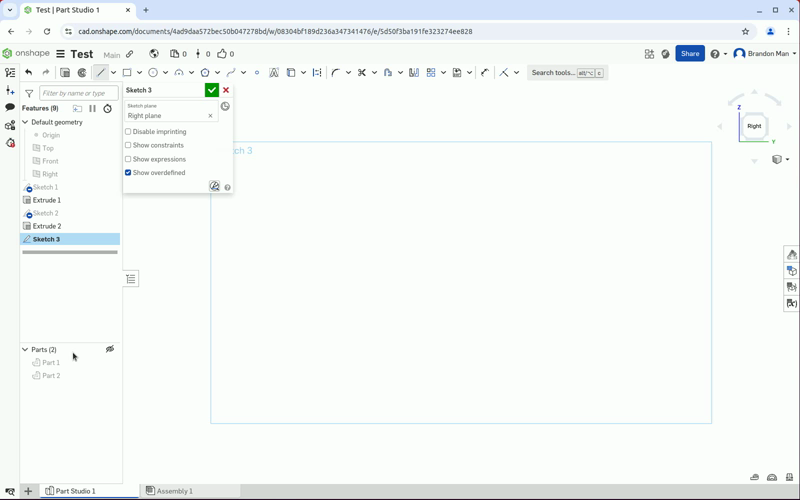
mouse_move(416, 285)
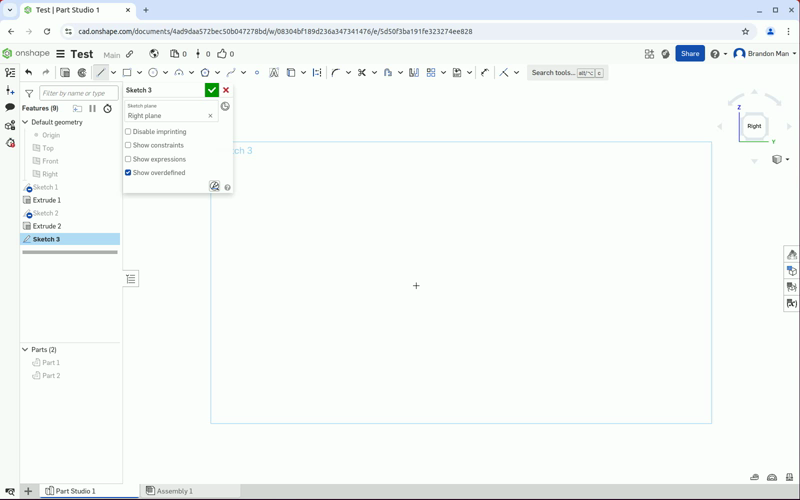
click(416, 285)
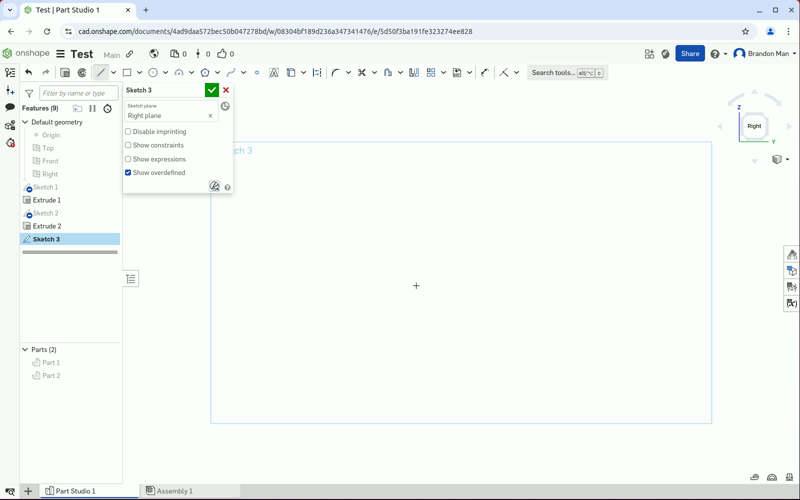
key_up(shift)
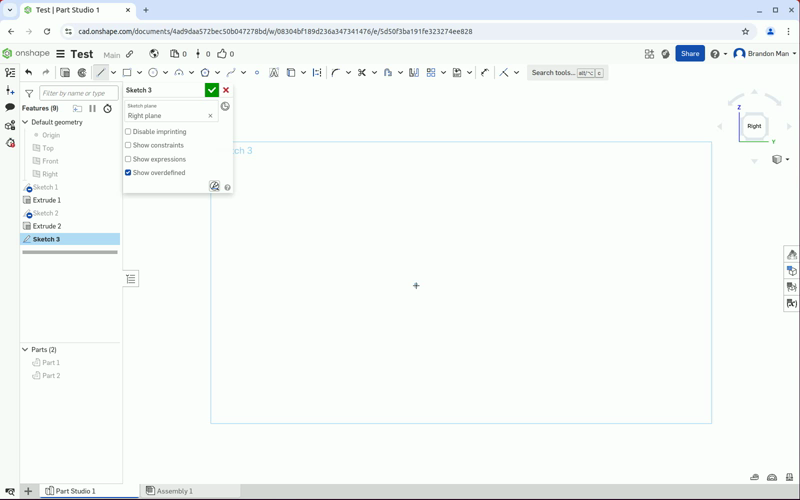
key_down(shift)
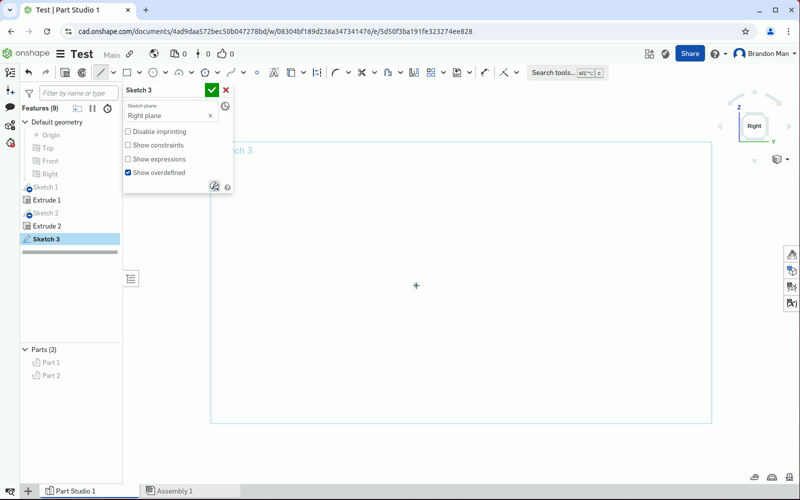
mouse_move(446, 285)
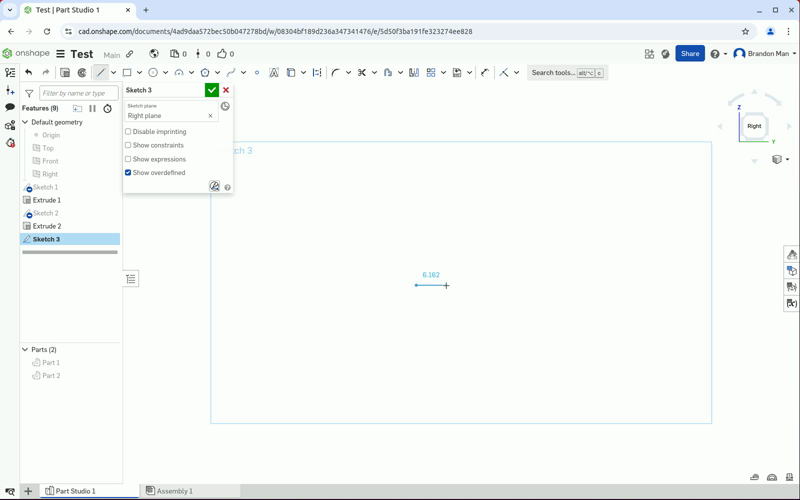
mouse_move(463, 285)
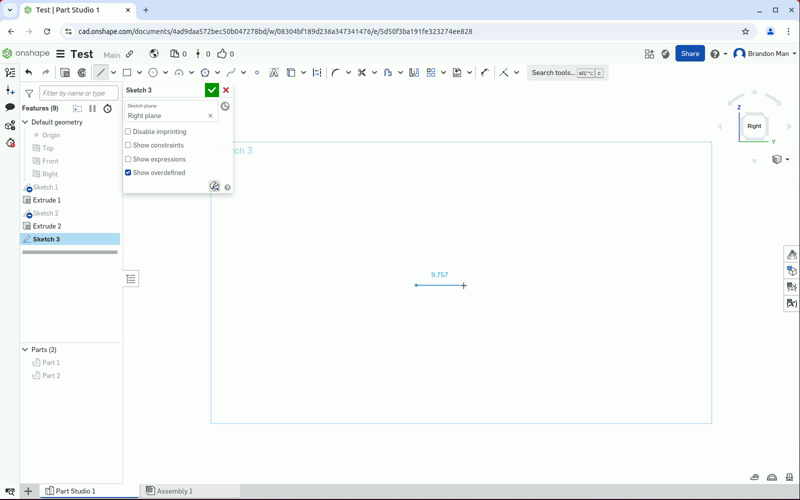
click(463, 285)
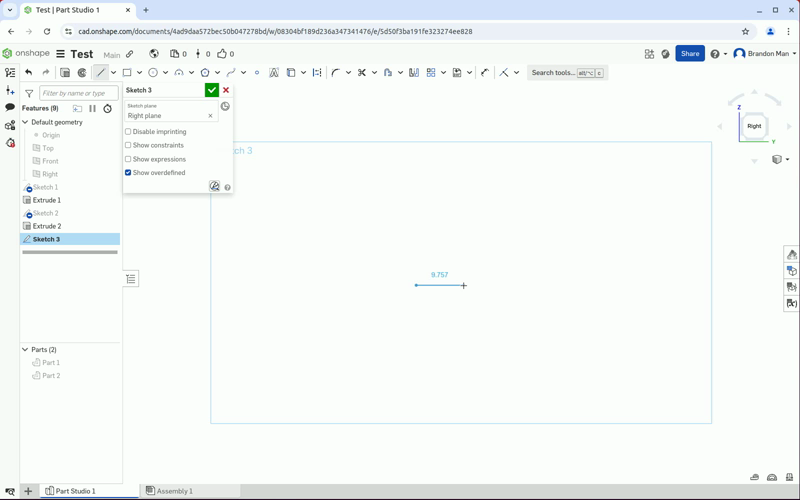
key_up(shift)
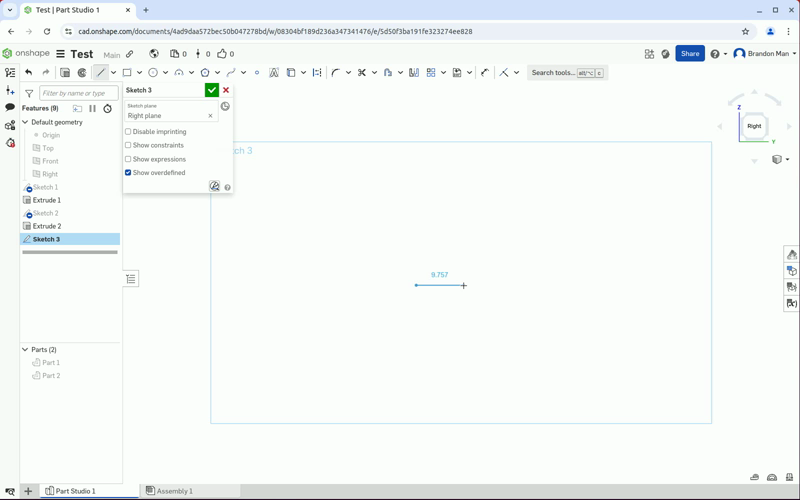
key_down(shift)
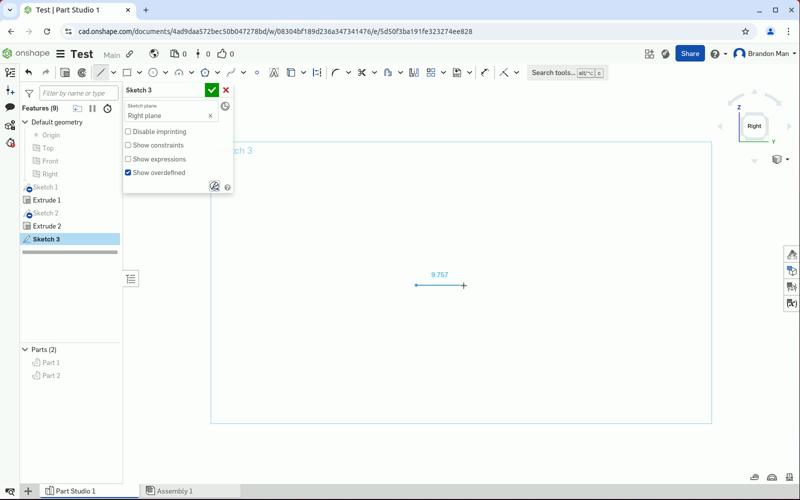
mouse_move(493, 285)
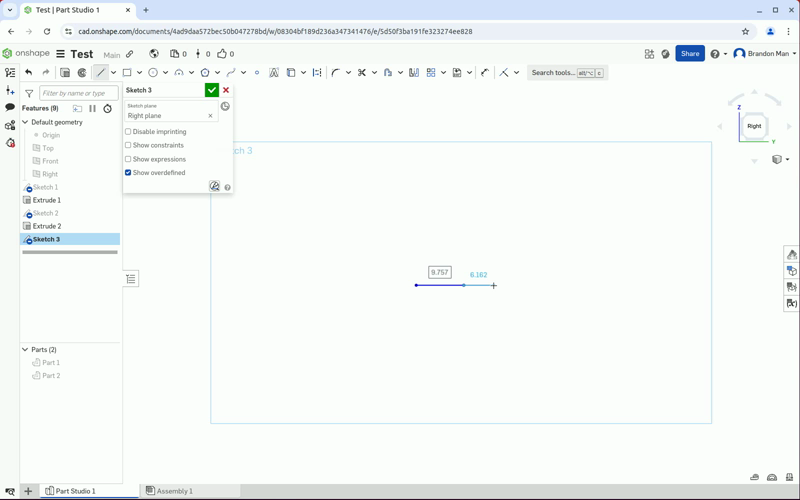
mouse_move(463, 275)
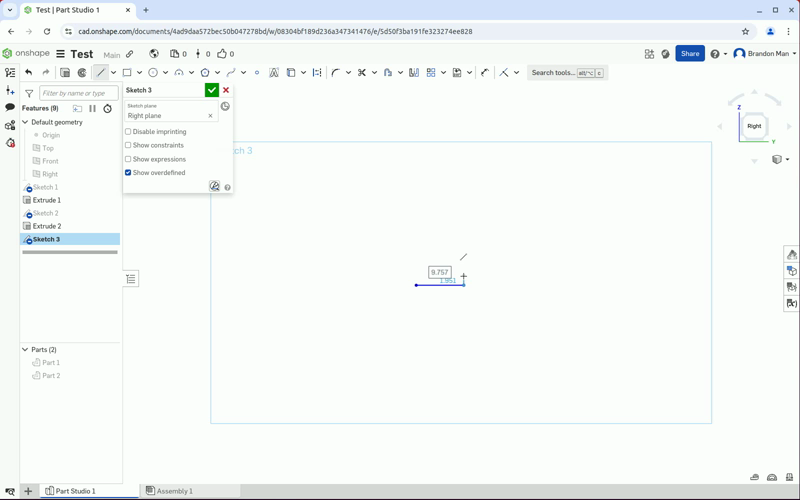
click(463, 275)
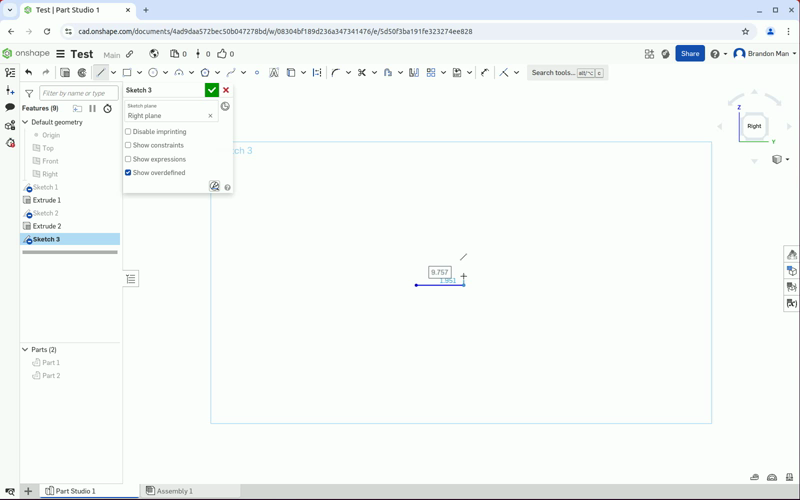
key_up(shift)
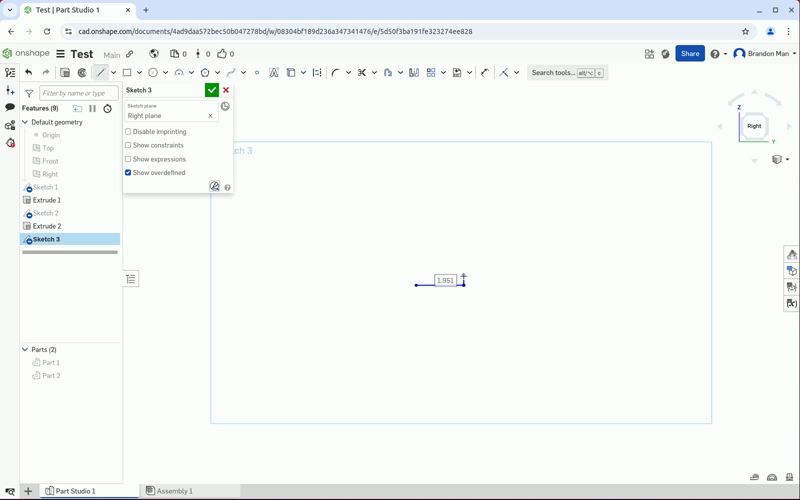
key_down(shift)
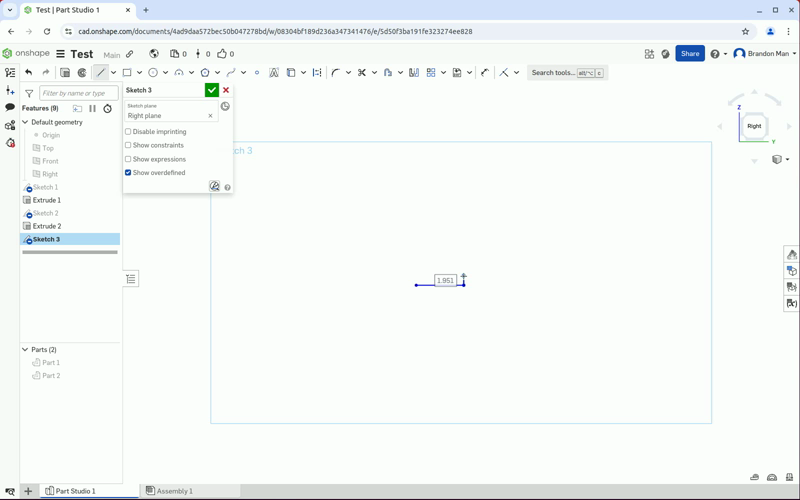
mouse_move(493, 275)
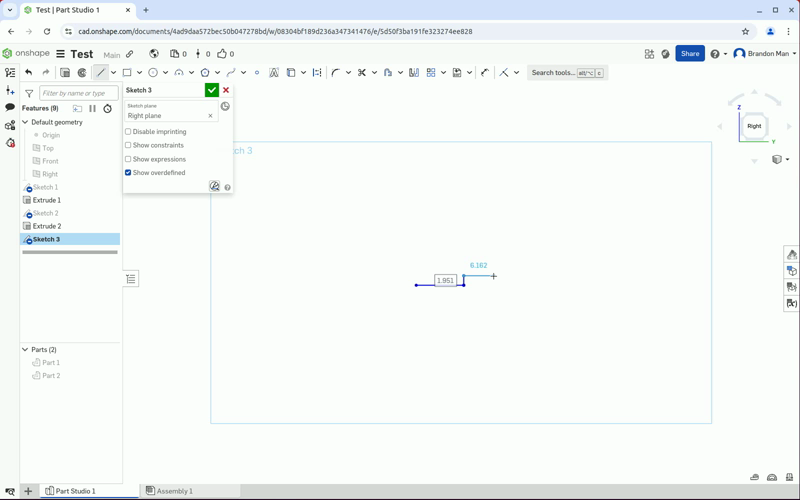
mouse_move(416, 275)
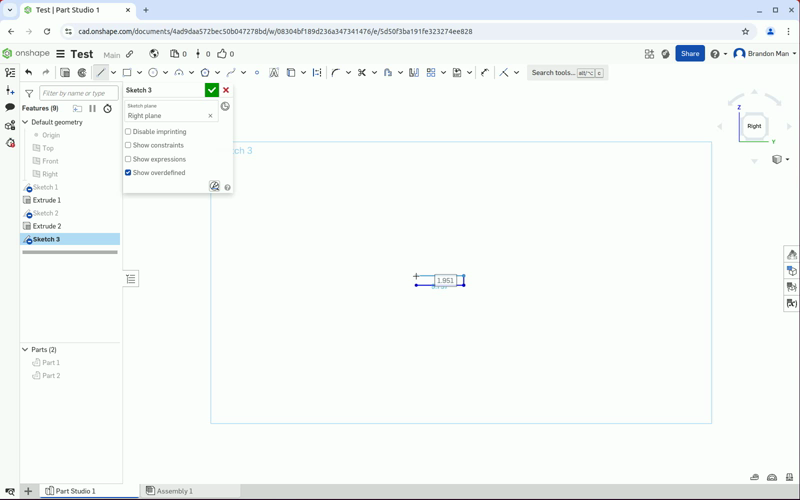
click(416, 275)
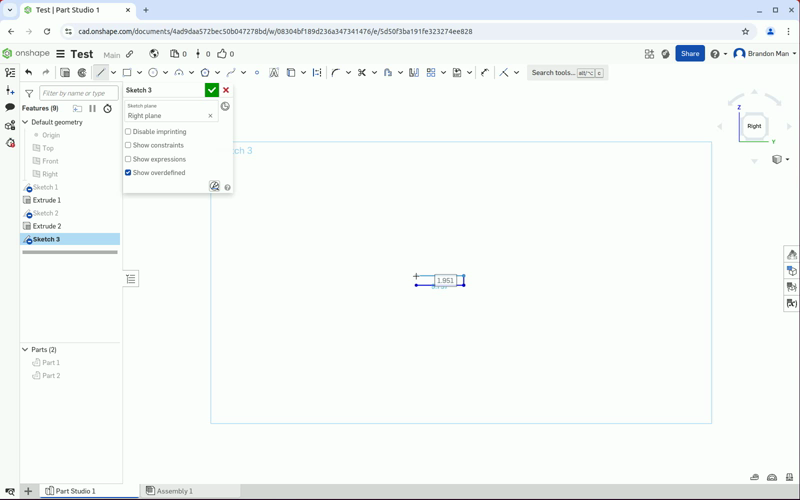
key_up(shift)
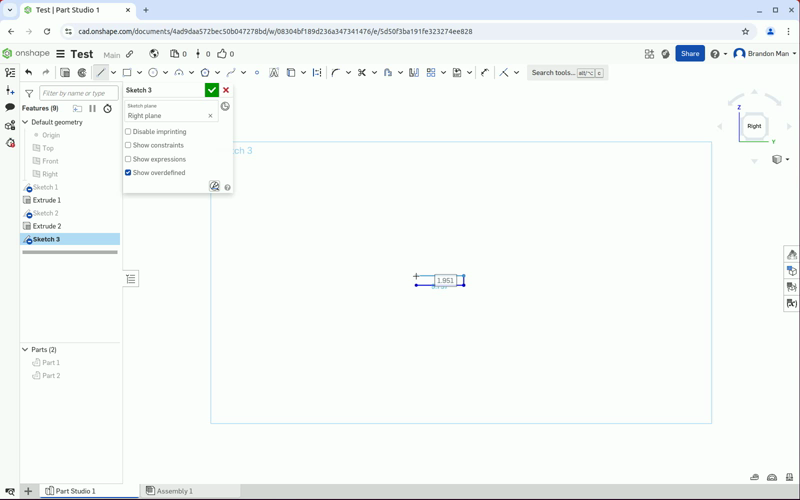
mouse_move(446, 275)
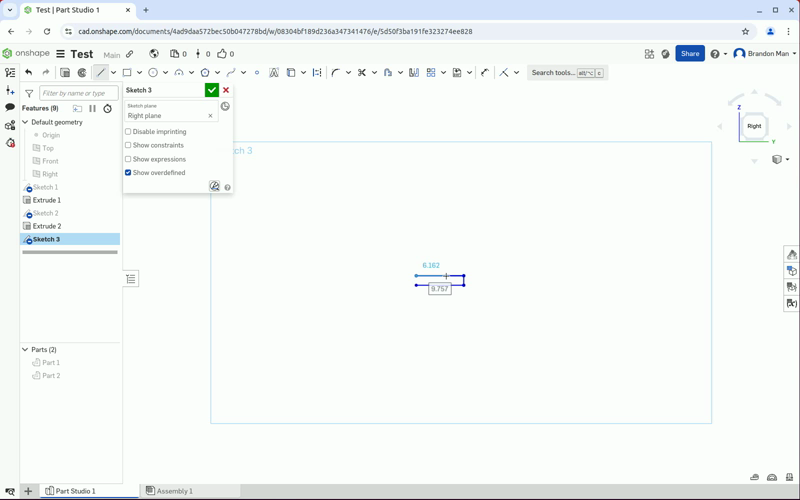
key_down(shift)
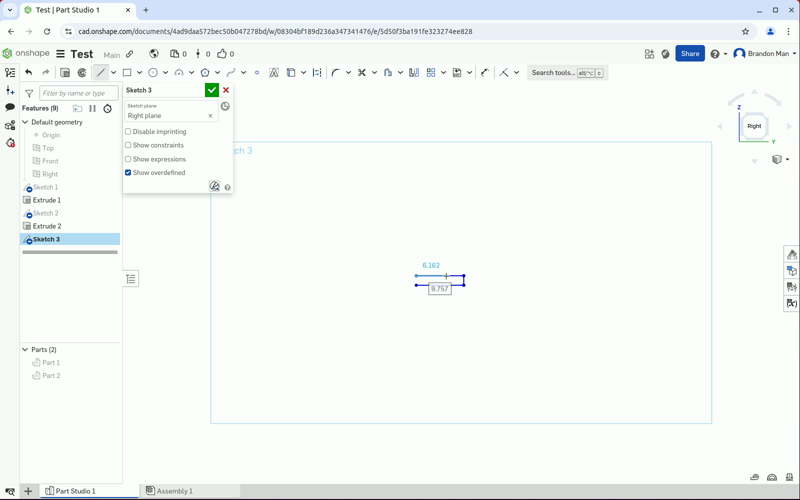
mouse_move(416, 285)
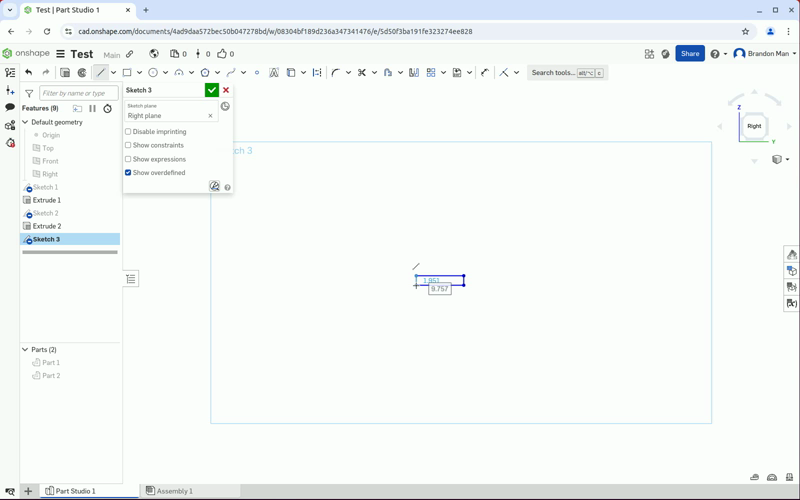
key_up(shift)
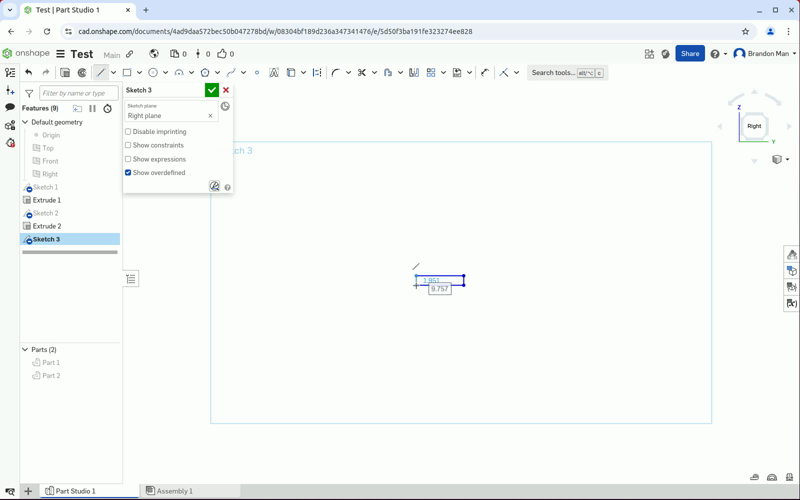
click(416, 285)
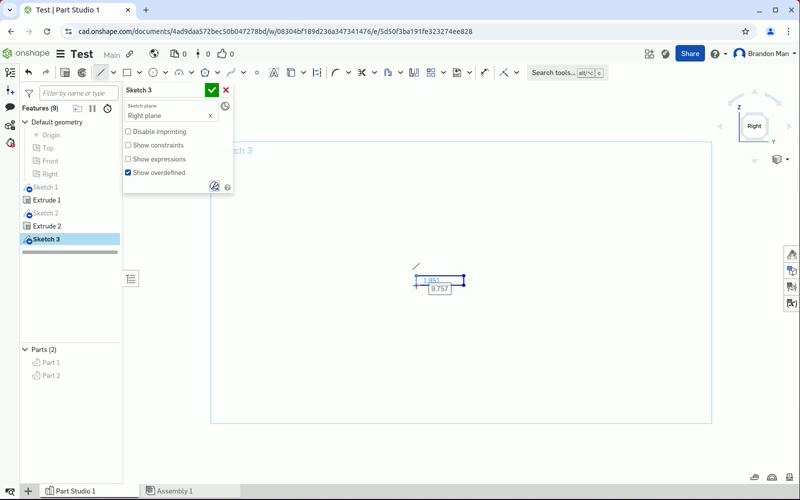
key(esc)
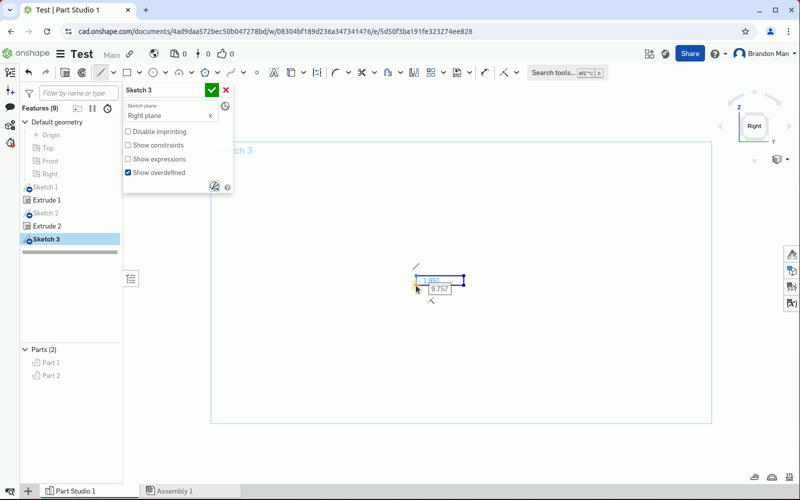
mouse_move(427, 283)
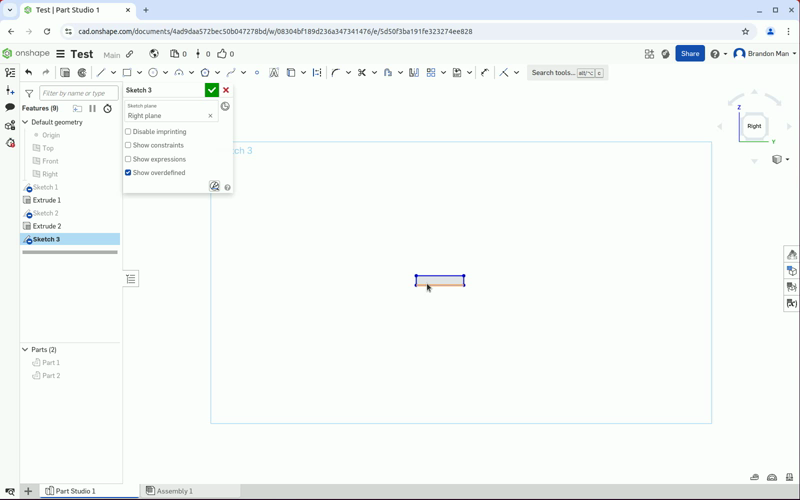
scroll(6)
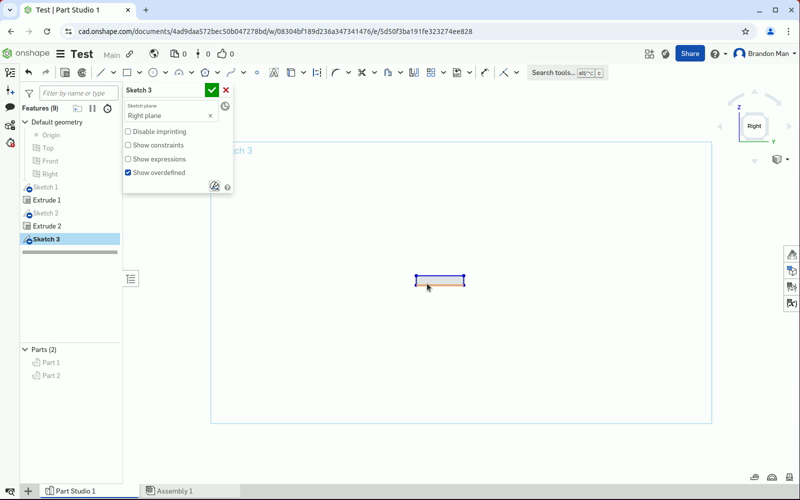
scroll(6)
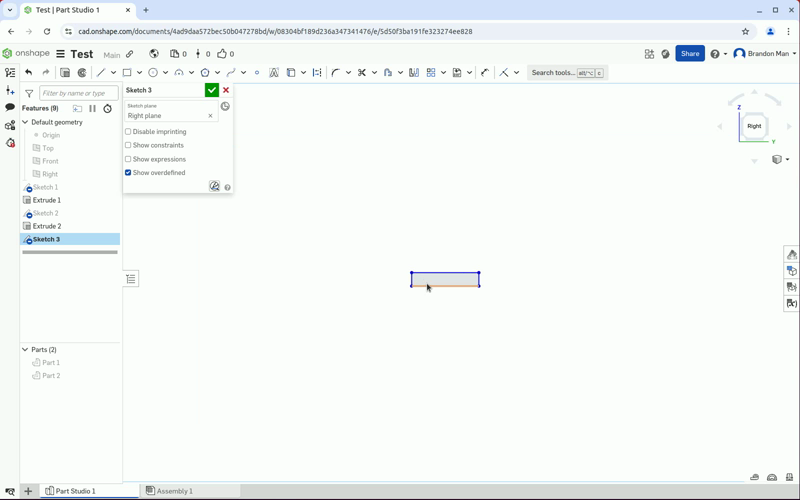
scroll(6)
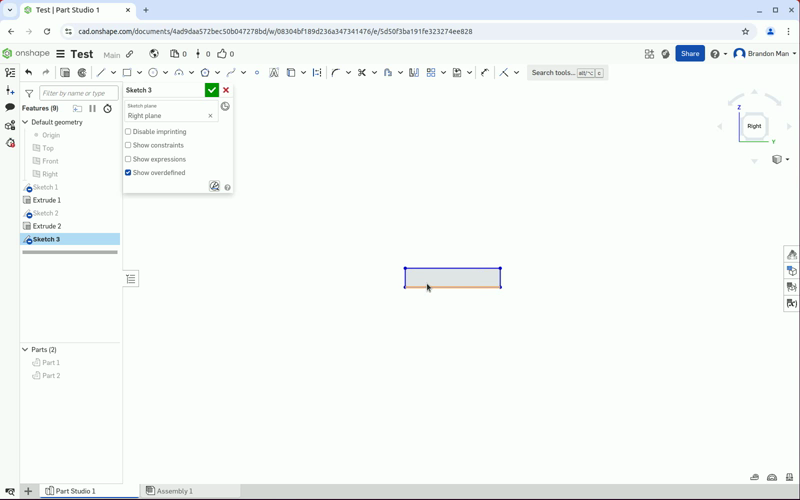
scroll(6)
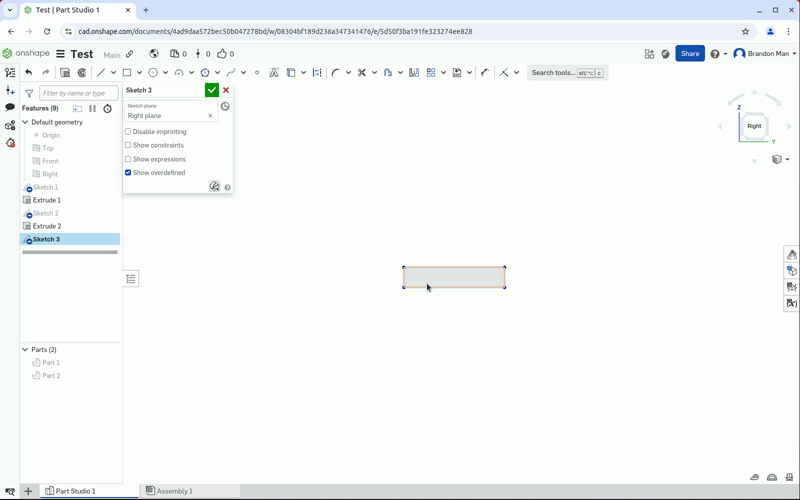
scroll(6)
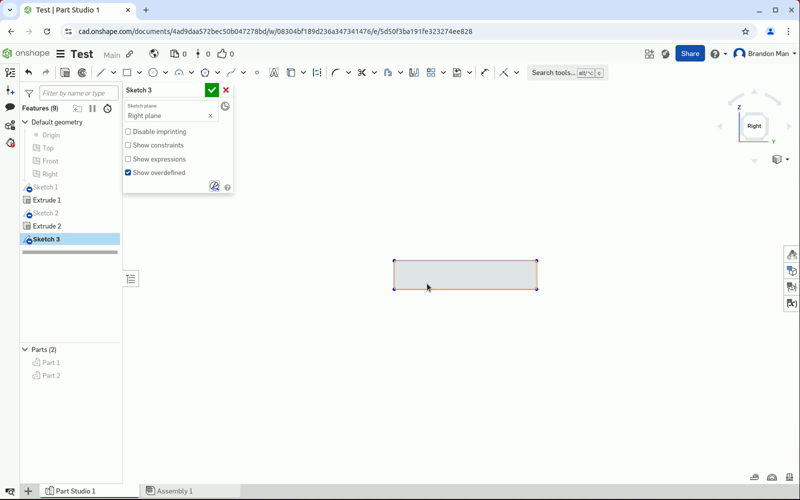
scroll(6)
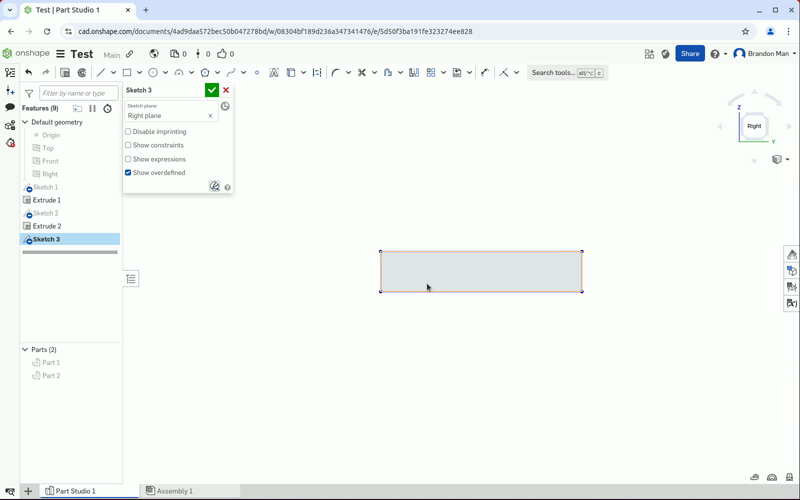
scroll(6)
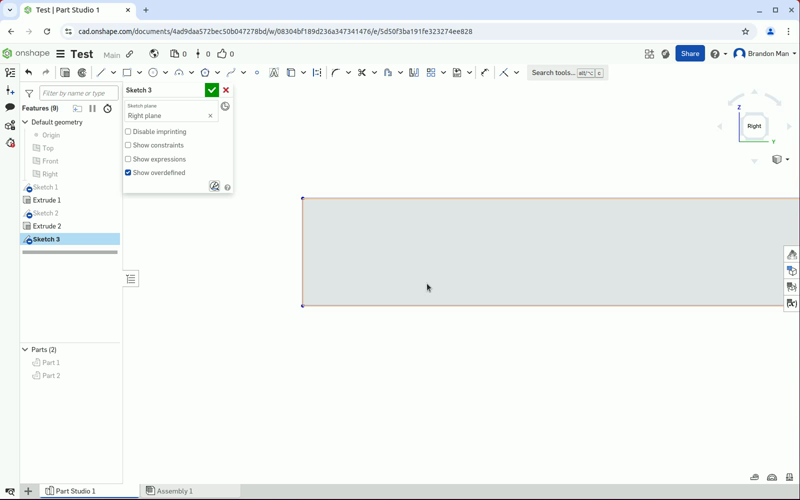
click(427, 283)
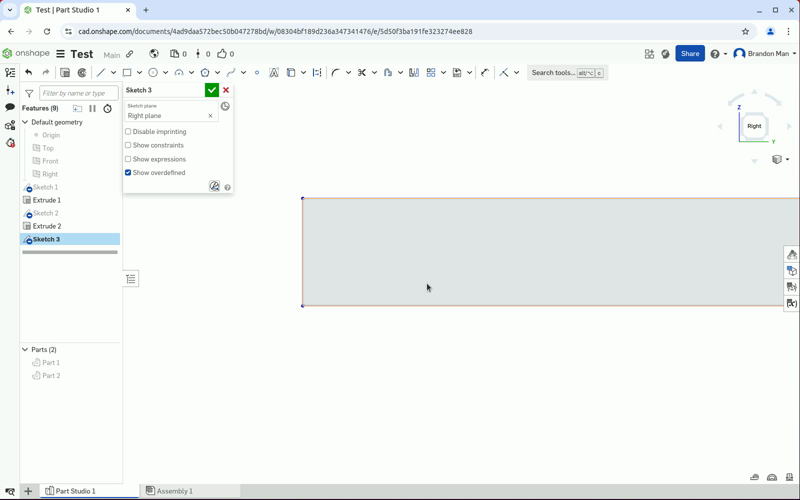
scroll(-6)
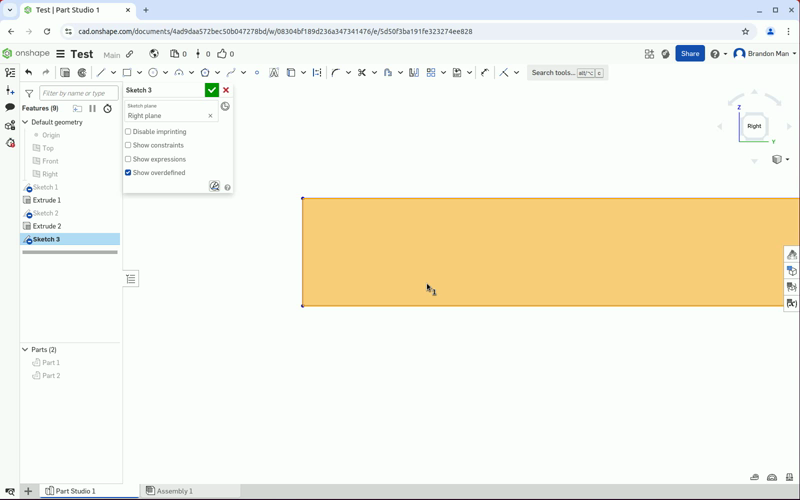
scroll(-6)
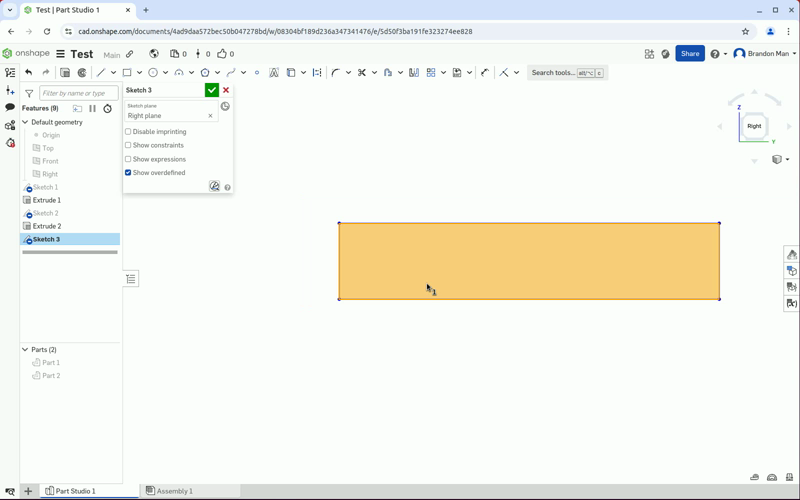
scroll(-6)
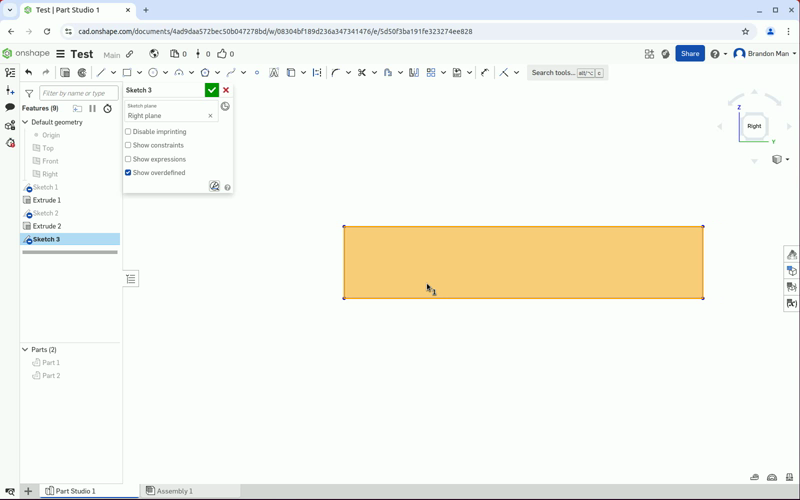
scroll(-6)
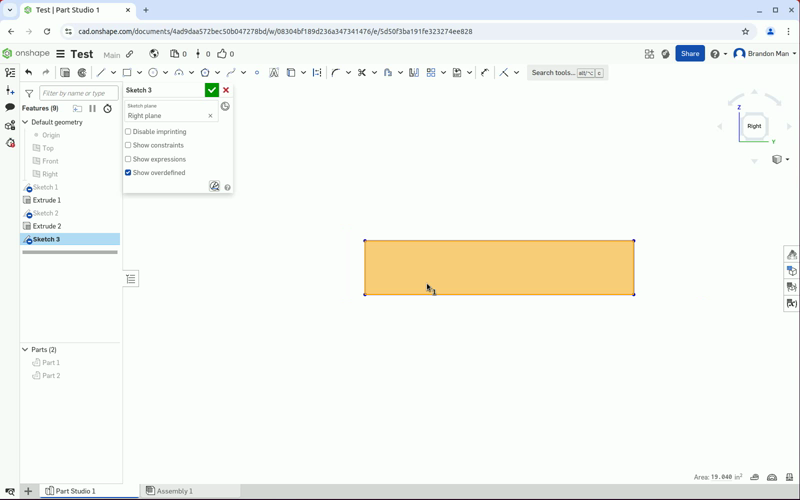
scroll(-6)
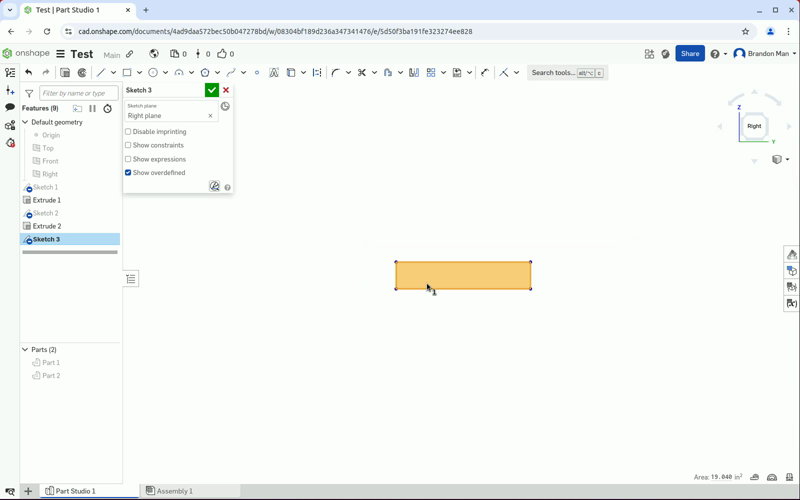
scroll(-6)
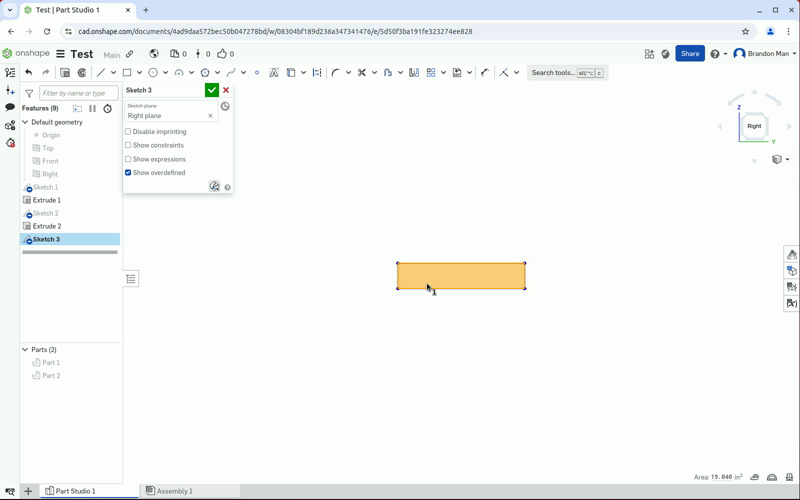
scroll(-6)
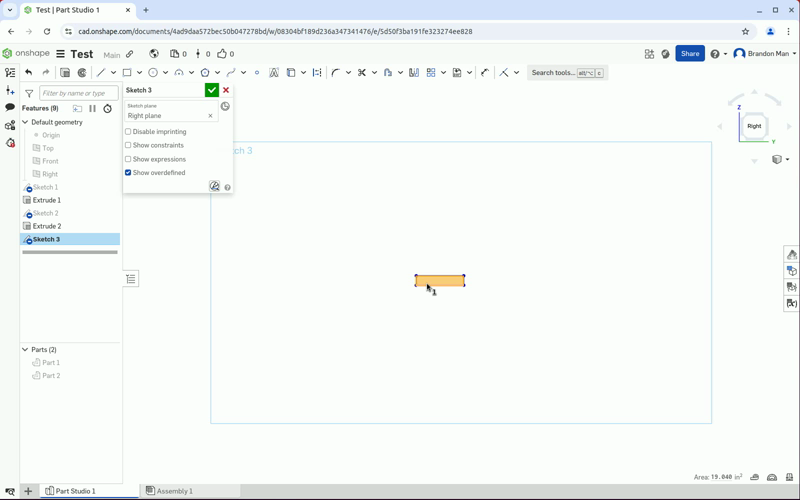
mouse_move(73, 352)
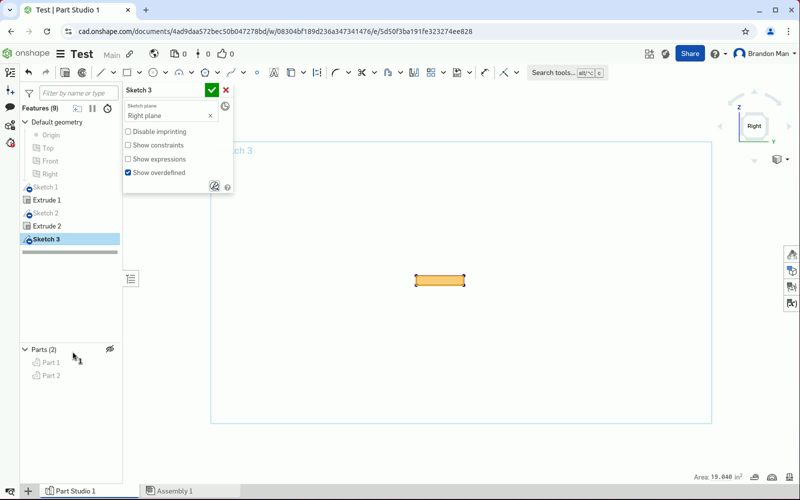
key(shift+y)
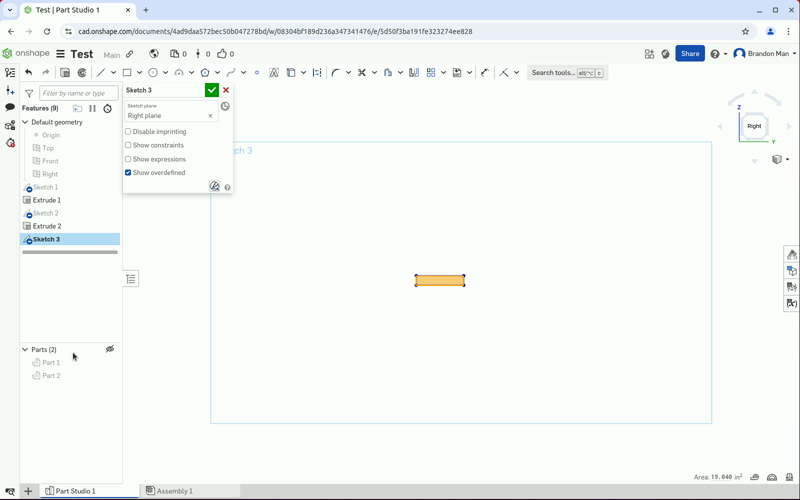
key(shift+e)
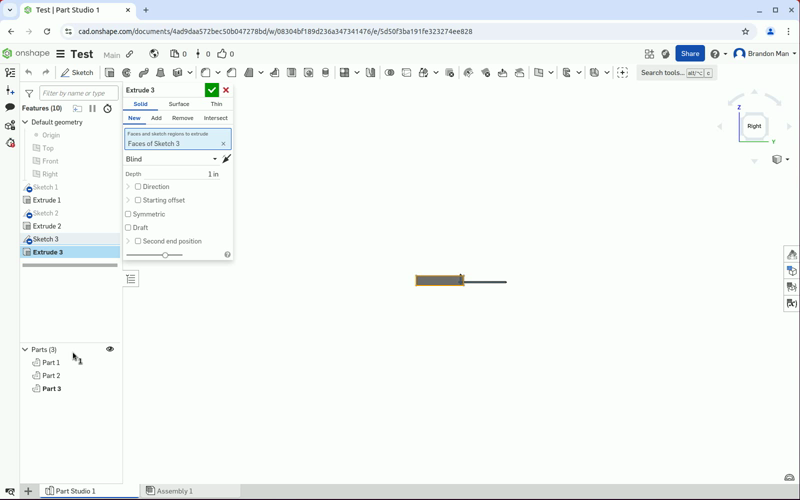
mouse_move(143, 106)
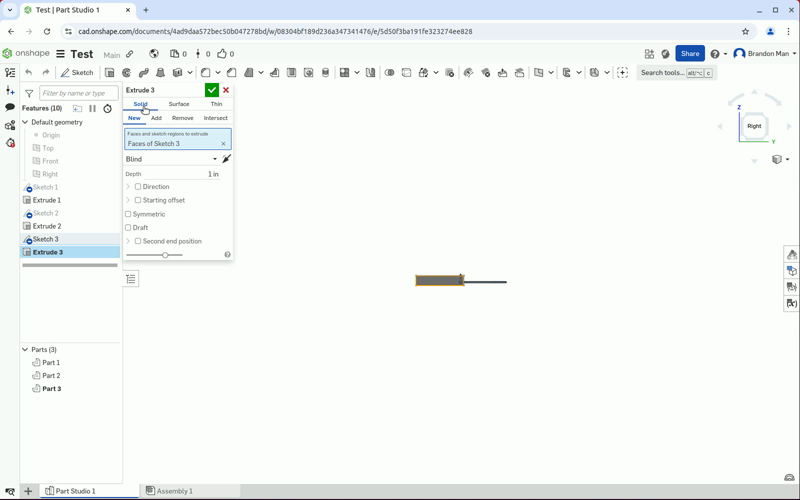
click(143, 106)
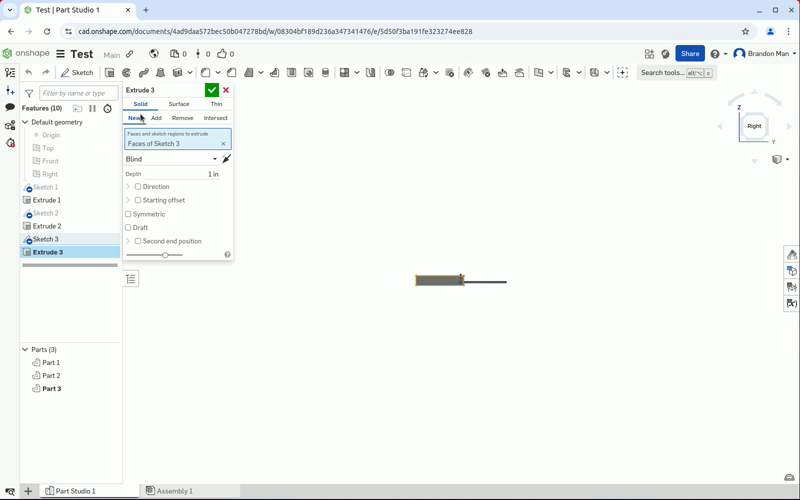
mouse_move(137, 120)
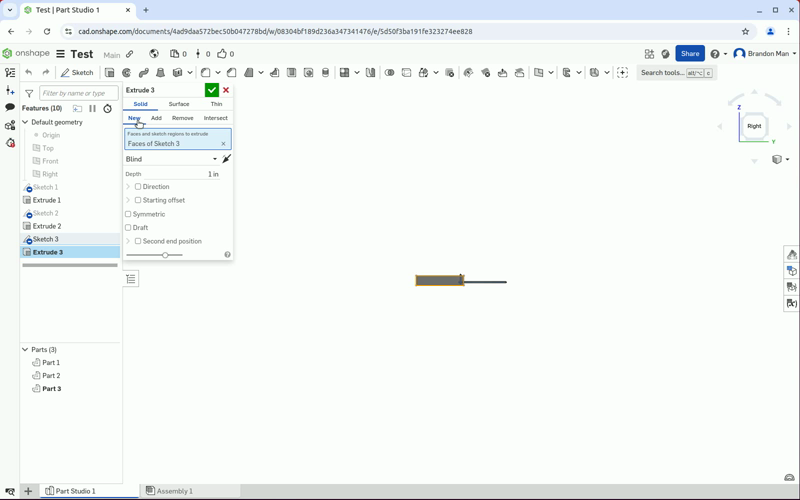
click(137, 120)
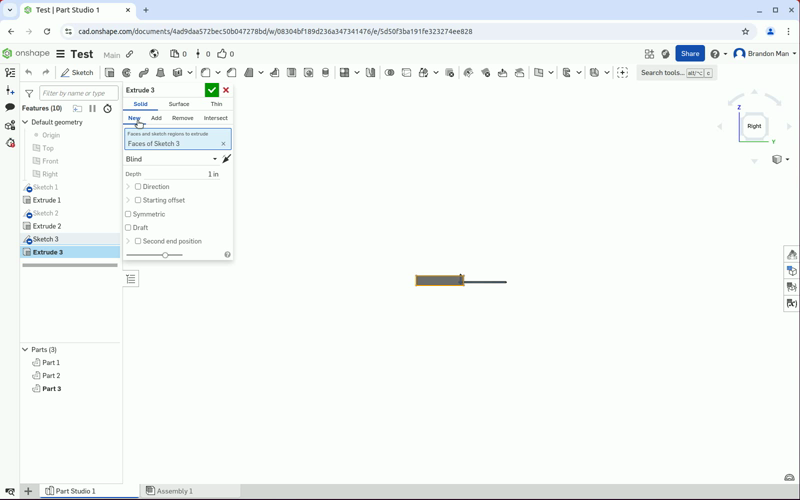
key(tab, 4)
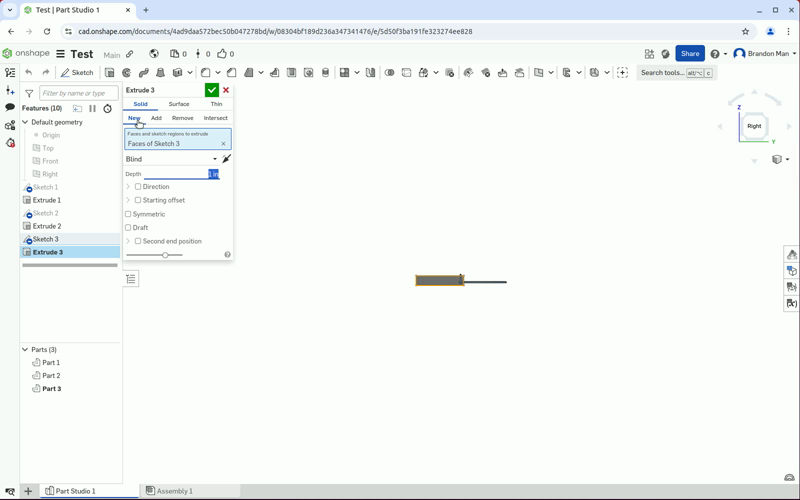
text(0.241)
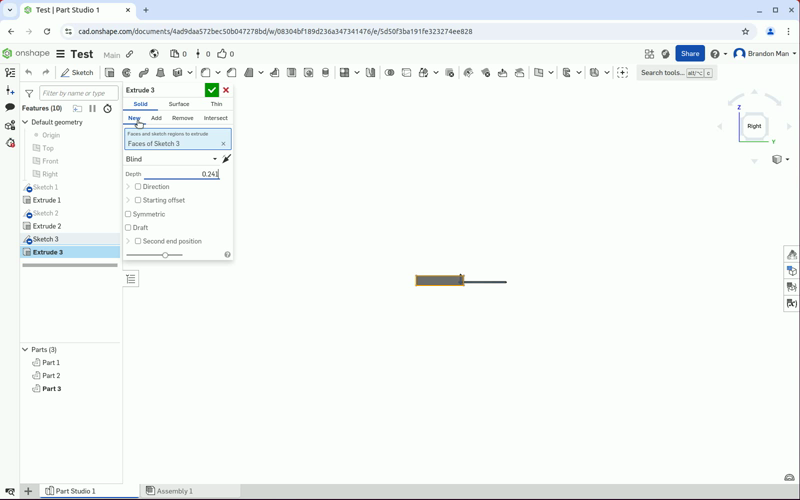
key(enter)
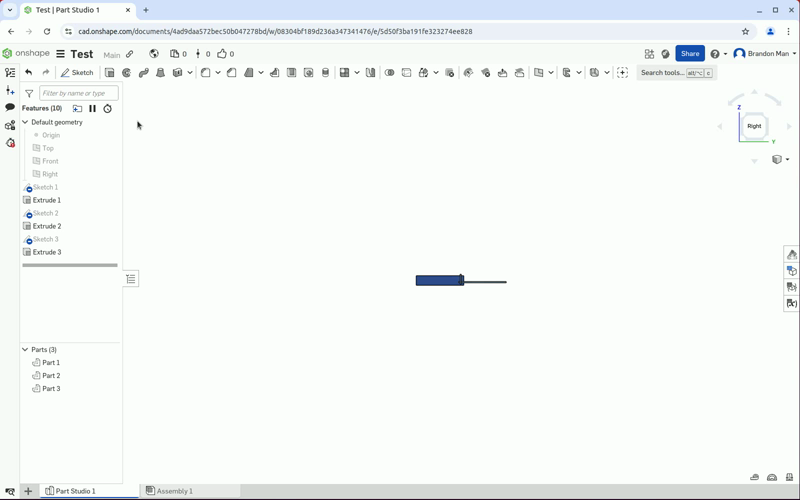
key(shift+h)
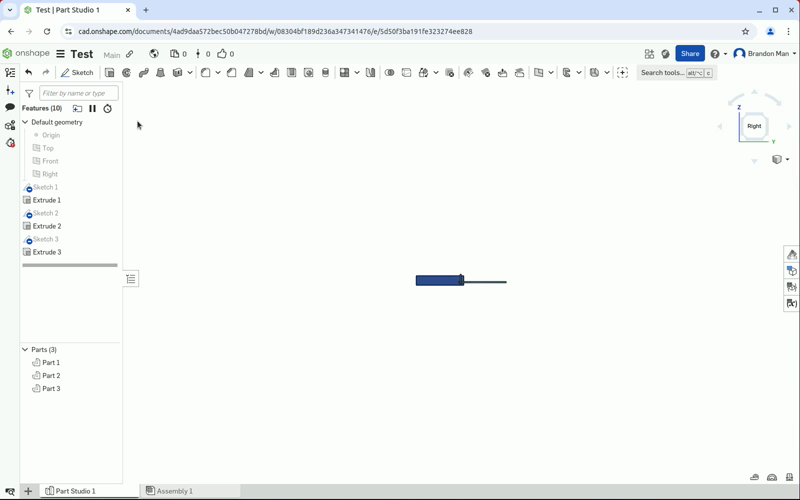
key(shift+h)
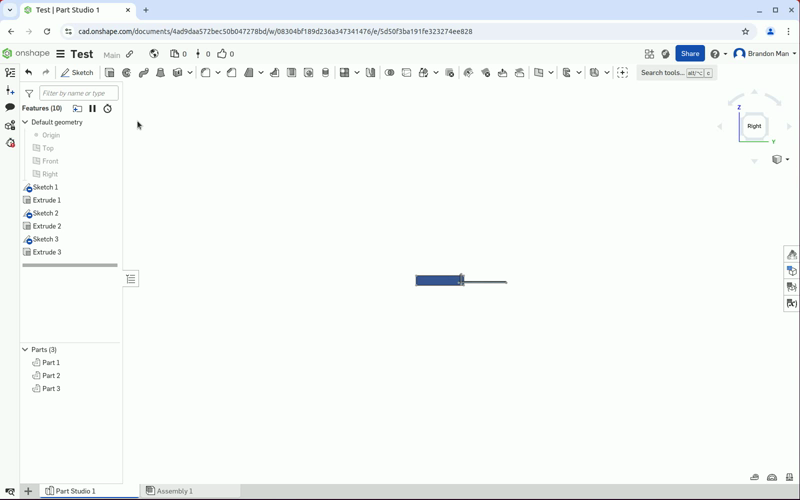
key(shift+7)
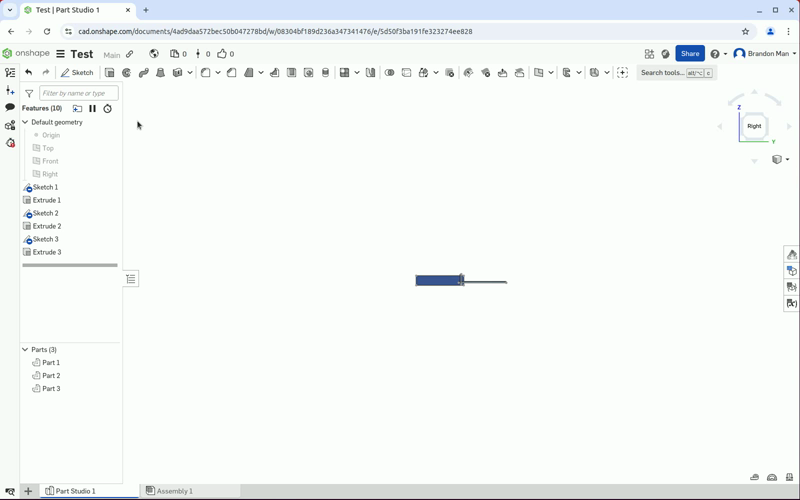
key(right, 2)
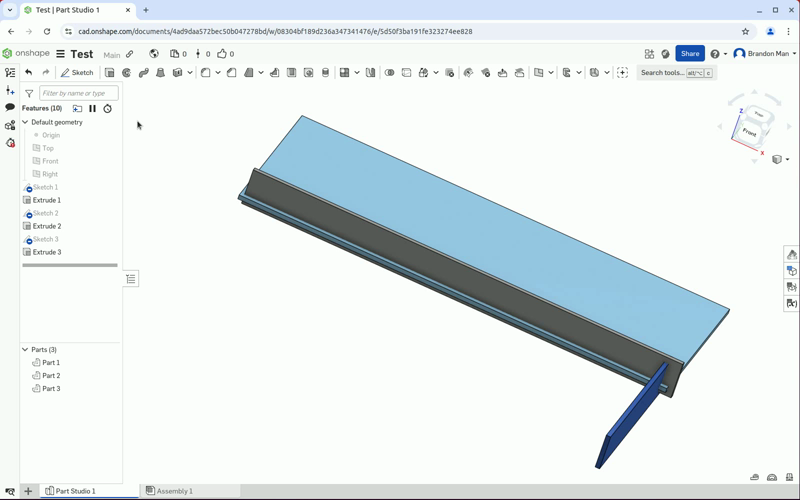
key(down, 2)
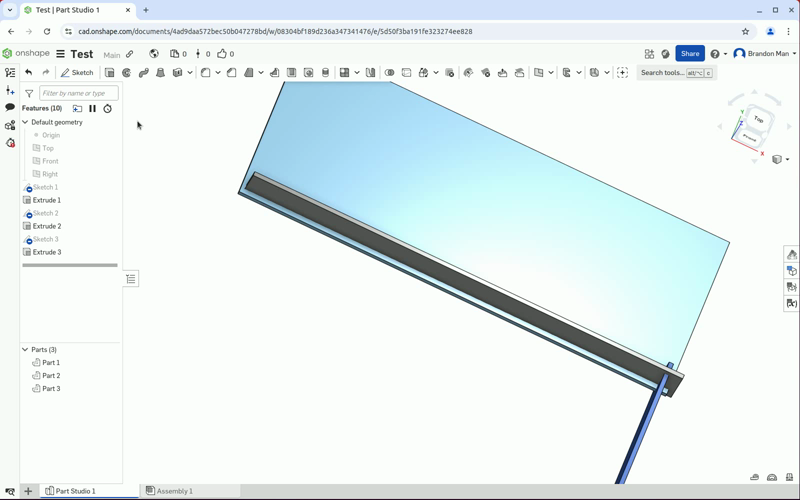
key(up, 2)
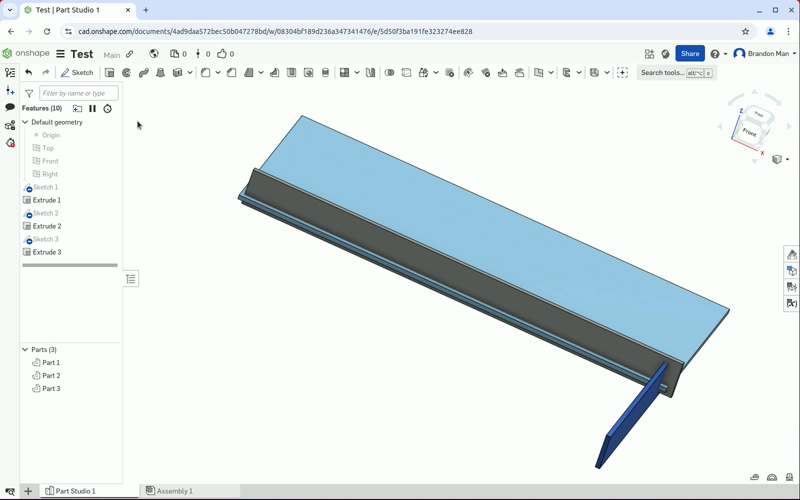
key(left, 2)
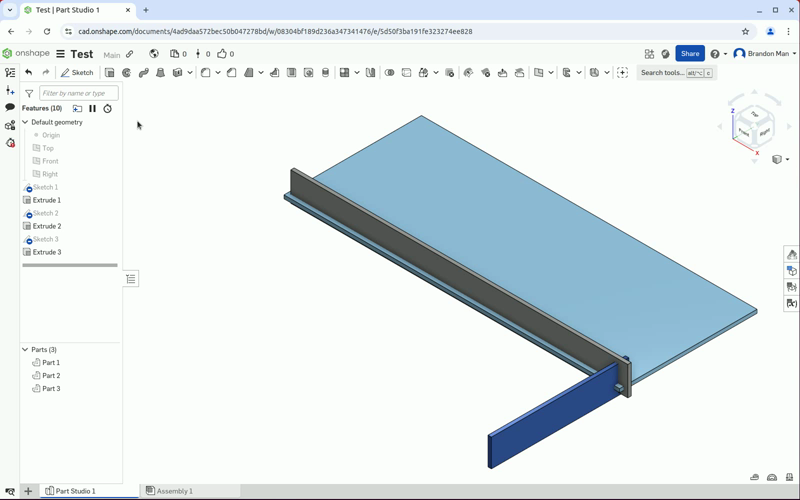
mouse_move(73, 189)
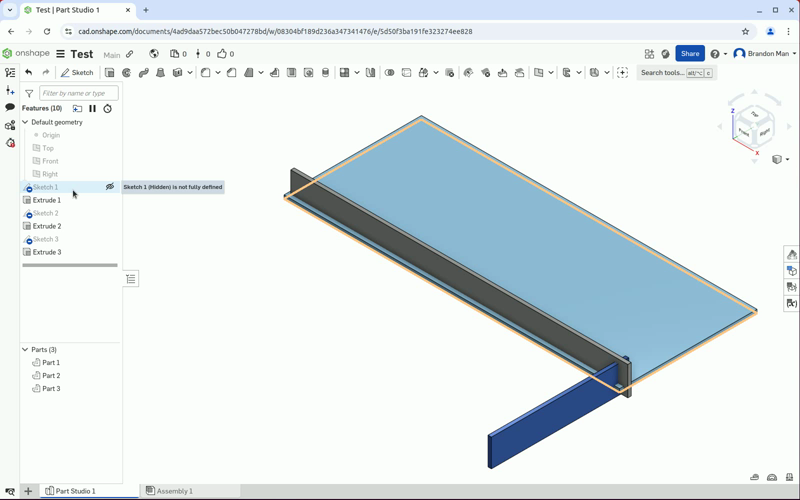
click(73, 189)